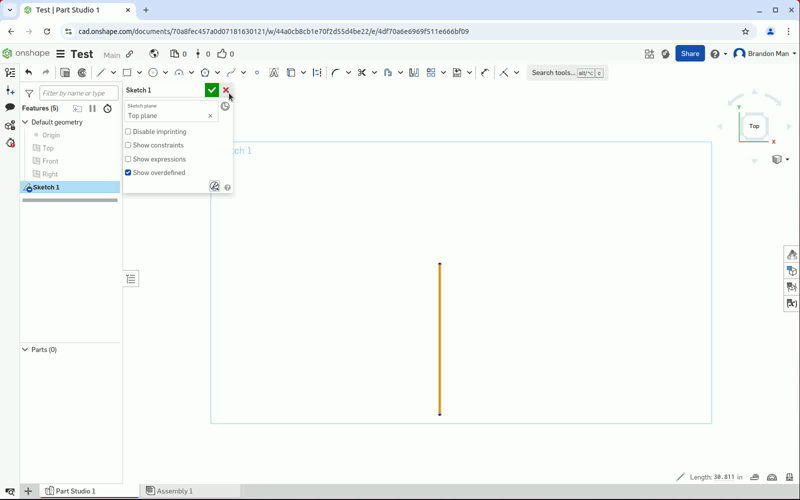
key(shift+h)
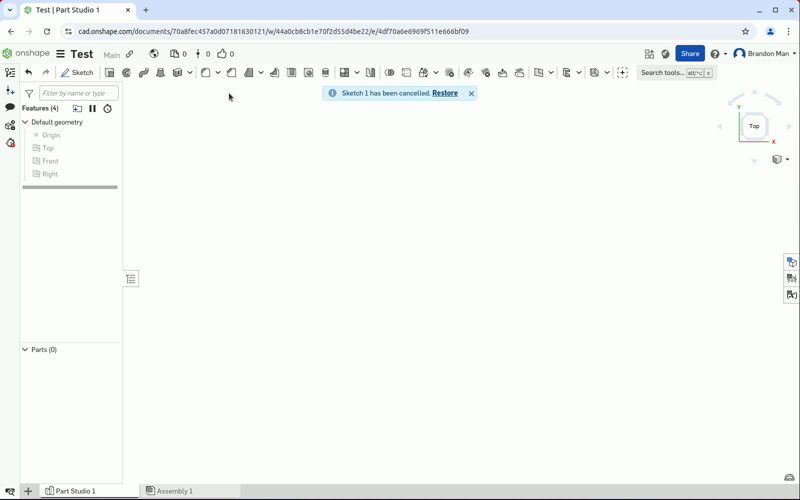
mouse_move(73, 352)
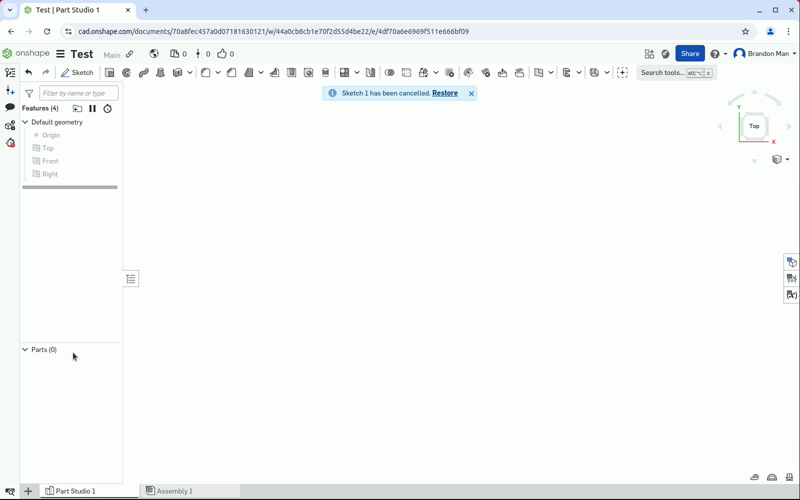
key(y)
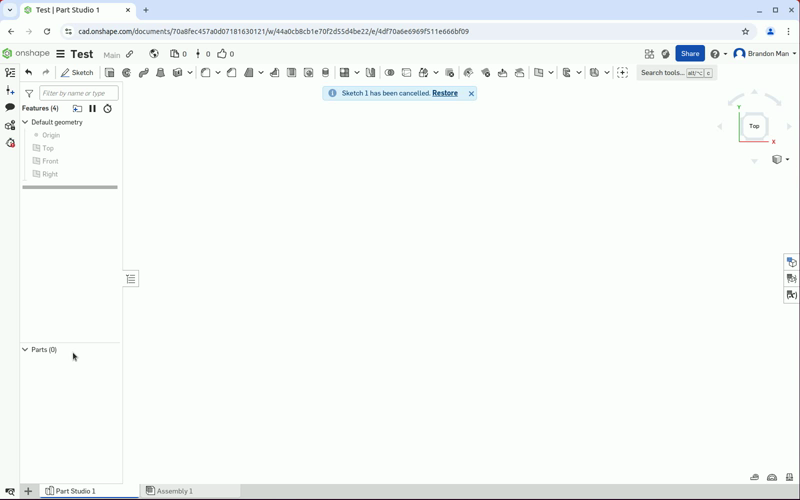
key(shift+p)
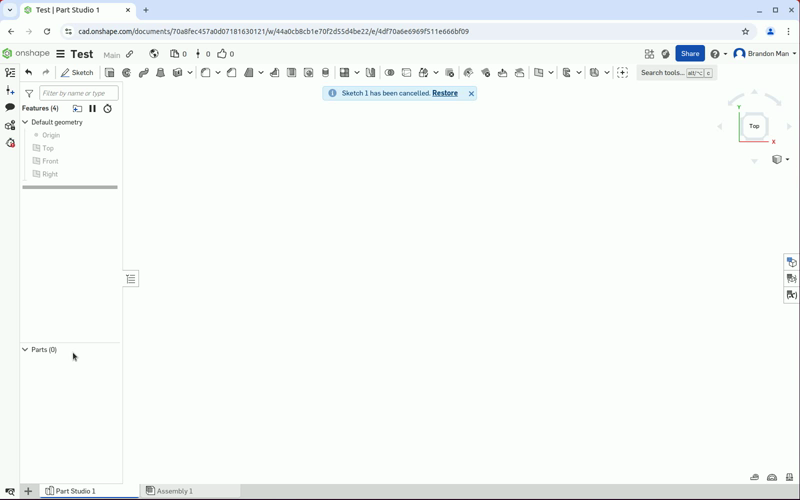
key(space)
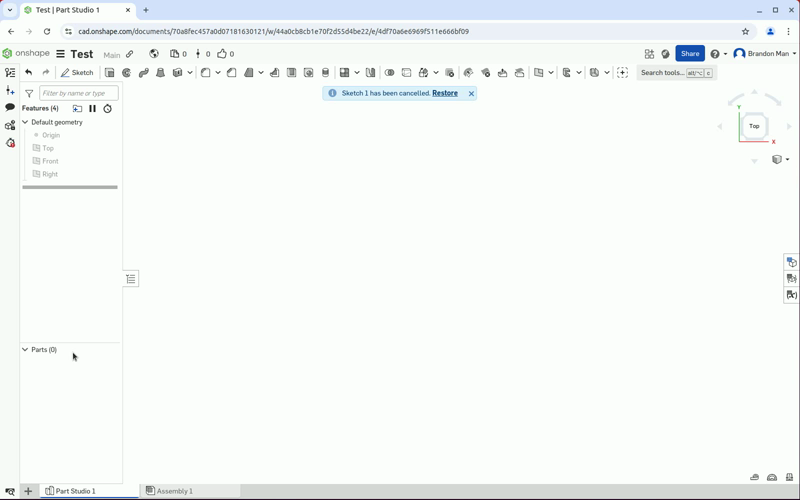
key_down(shift)
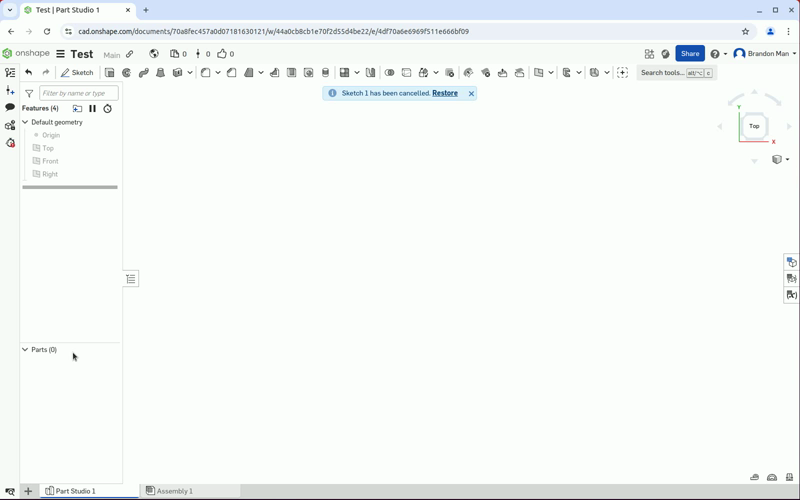
key(up)
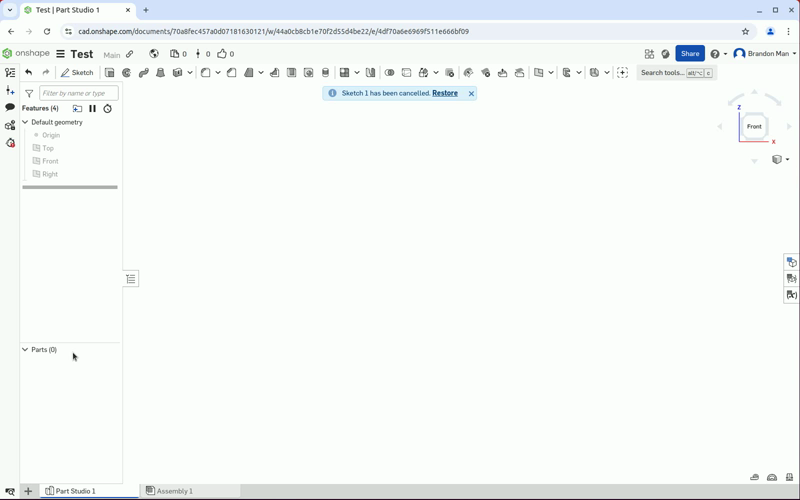
key_up(shift)
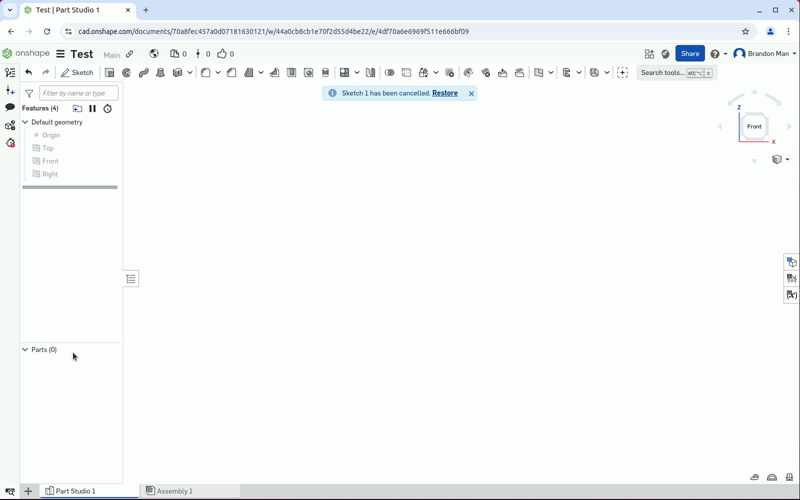
mouse_move(73, 352)
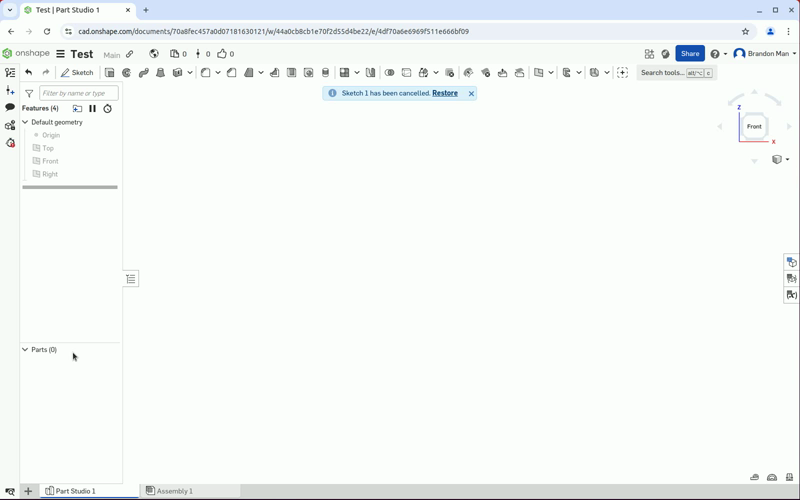
key(shift+y)
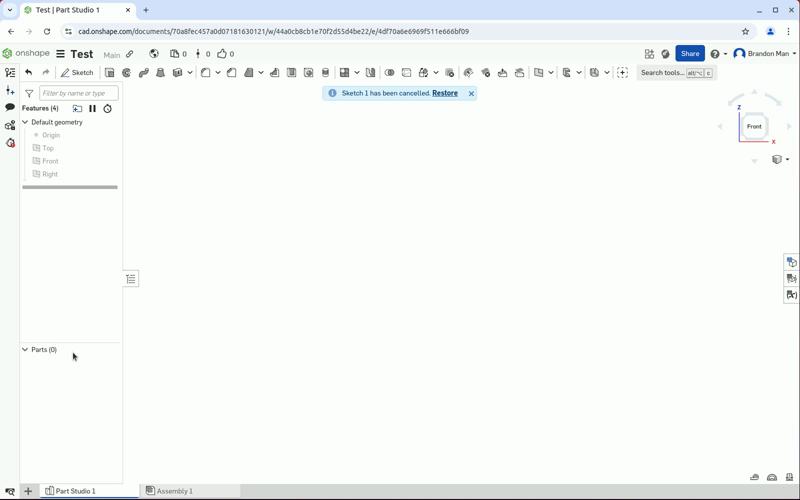
key(shift+s)
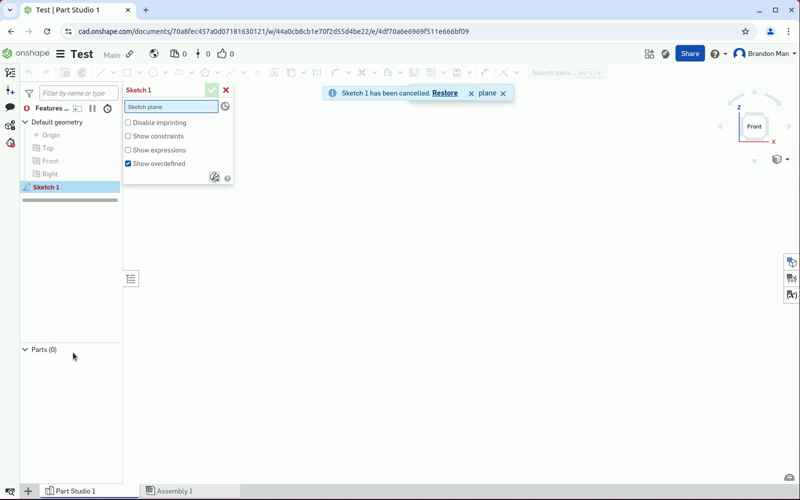
mouse_move(73, 163)
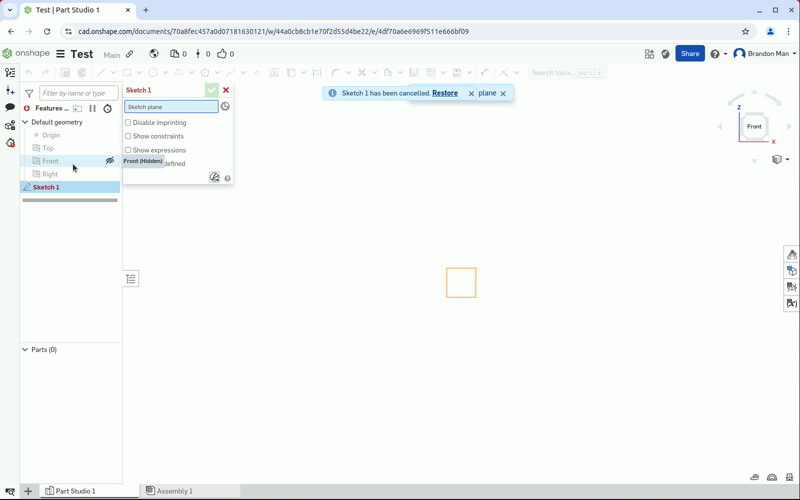
click(73, 163)
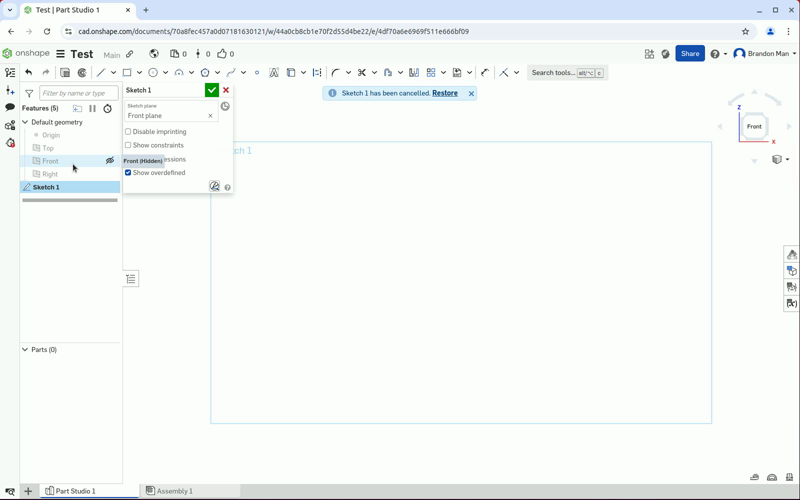
mouse_move(73, 352)
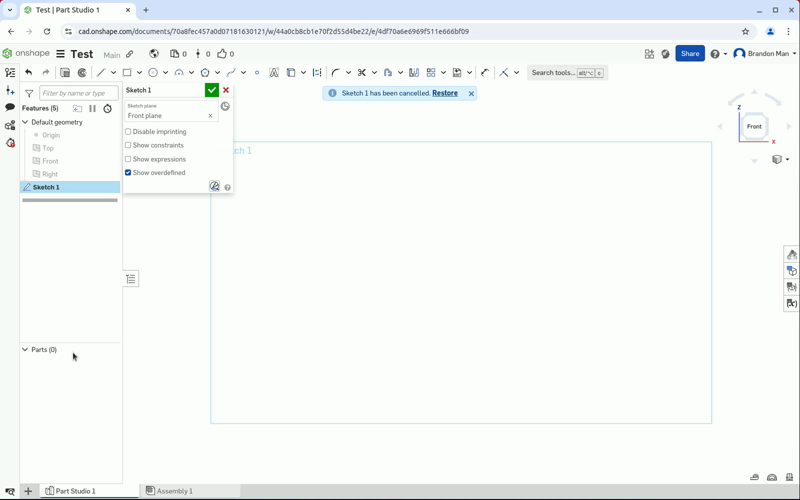
key(y)
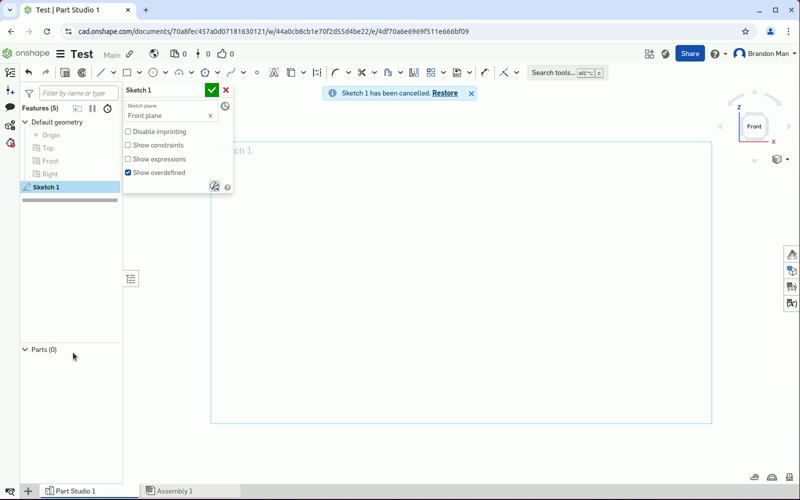
key(c)
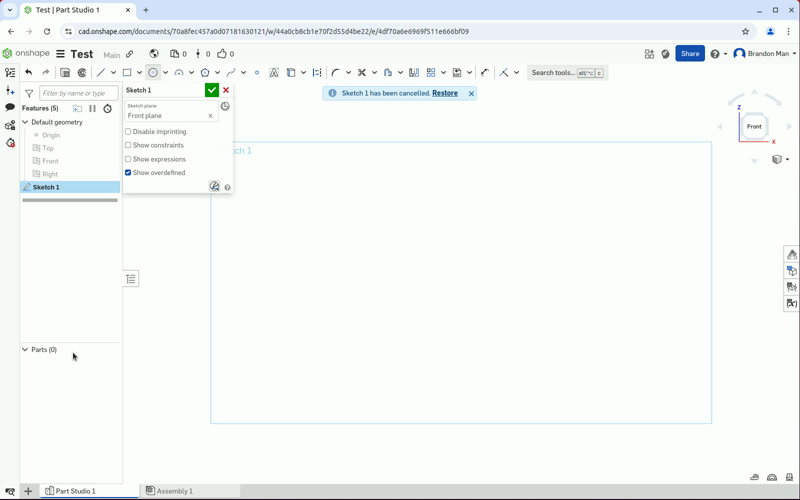
key_down(shift)
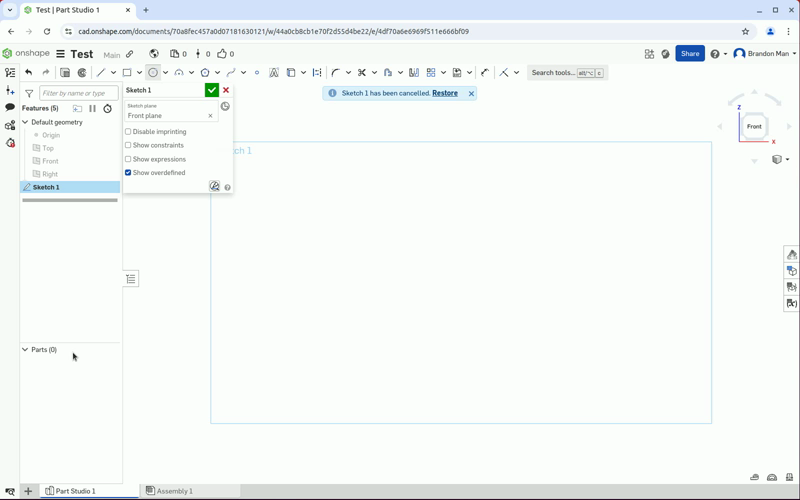
mouse_move(461, 282)
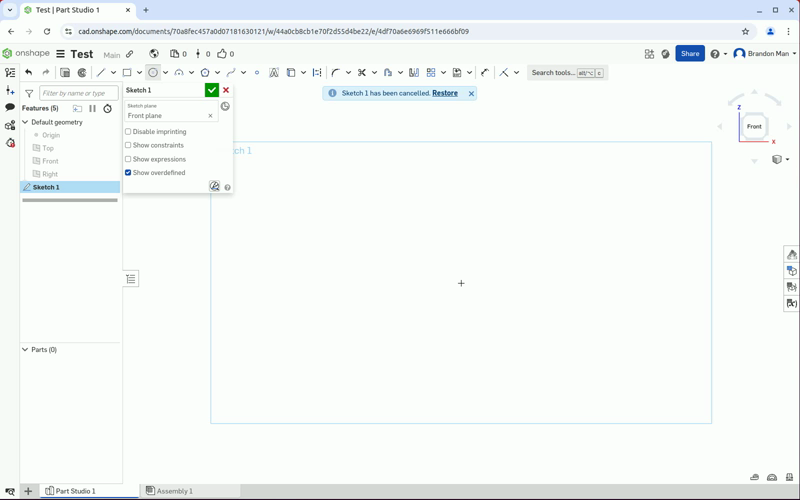
click(461, 282)
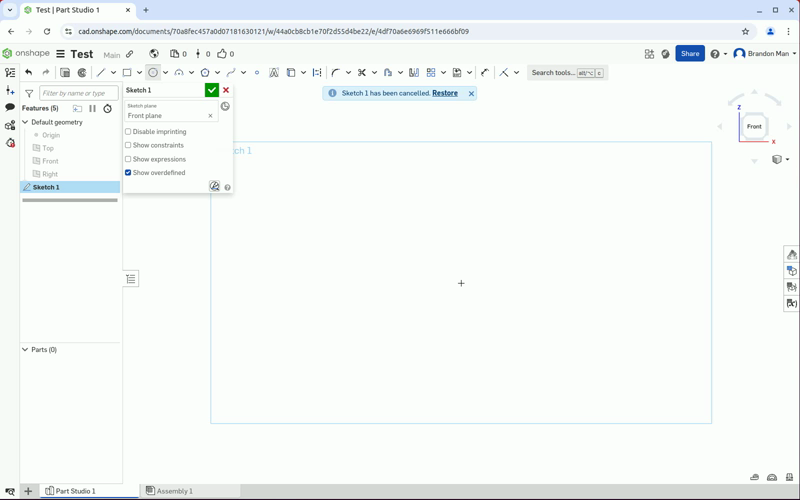
key_up(shift)
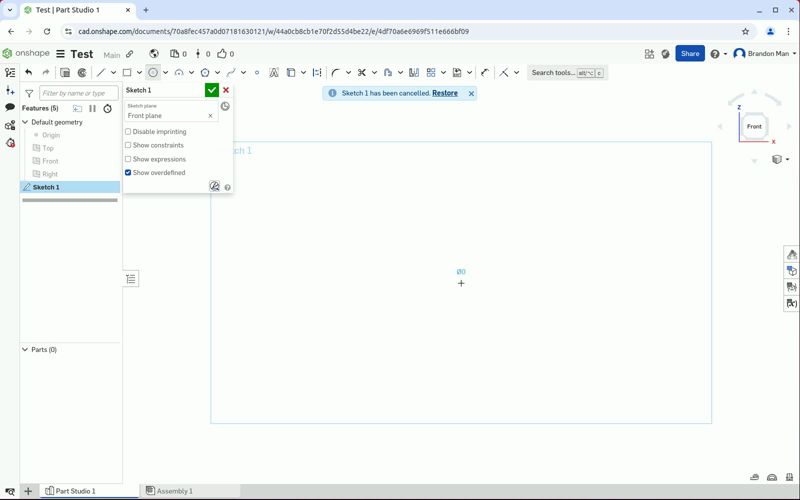
mouse_move(574, 282)
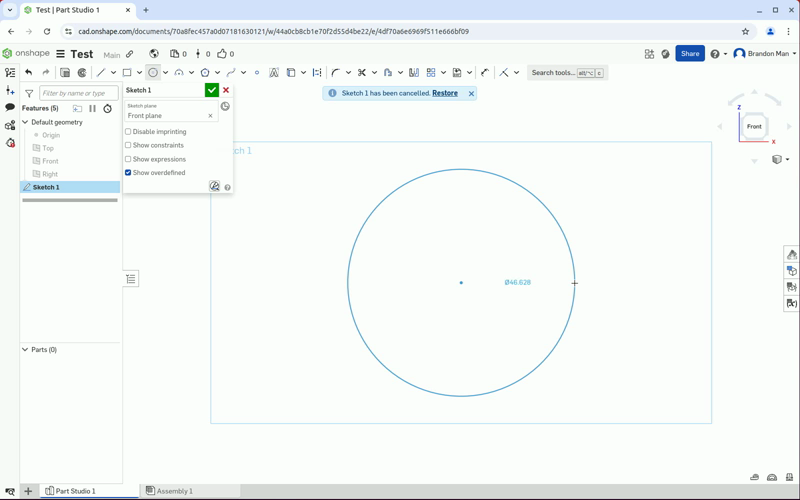
click(574, 282)
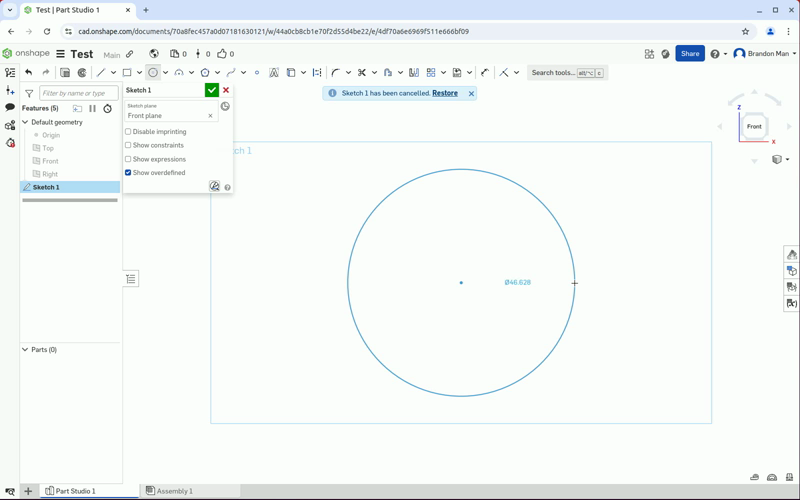
key(esc)
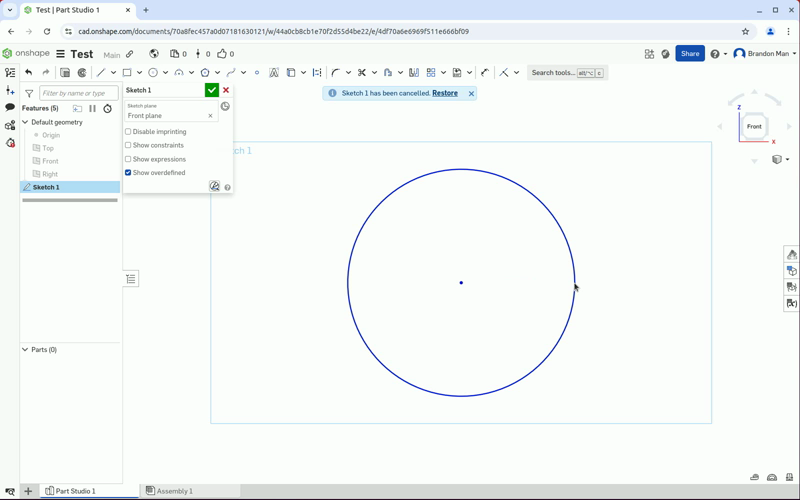
key(c)
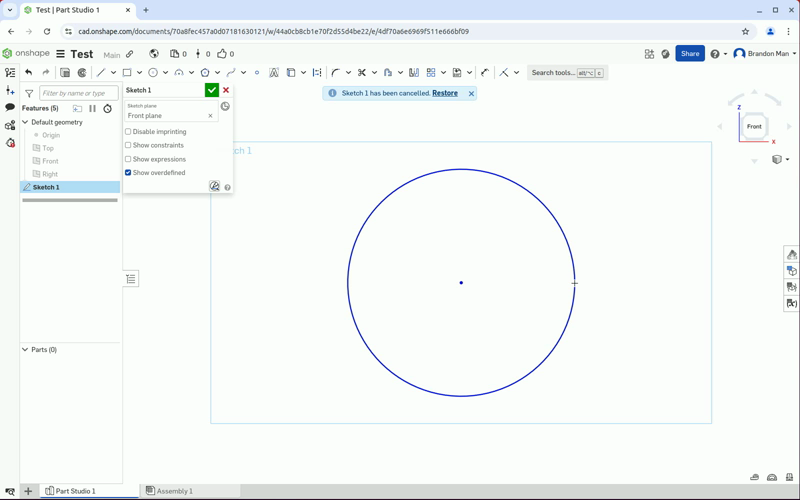
key_down(shift)
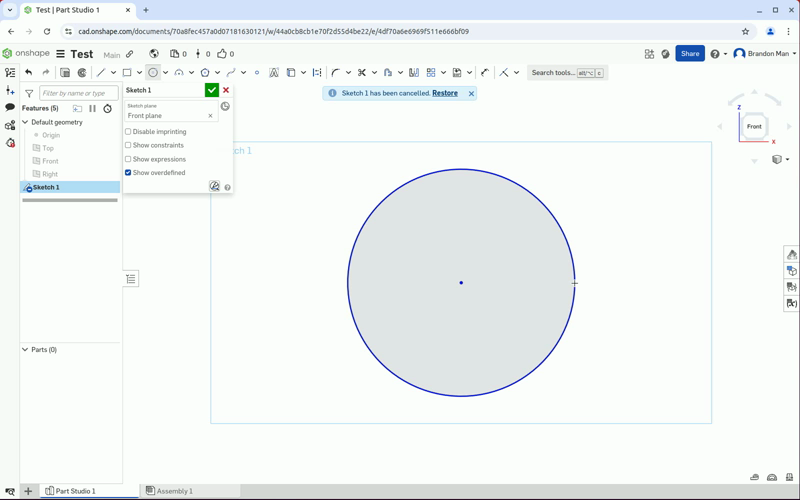
mouse_move(461, 282)
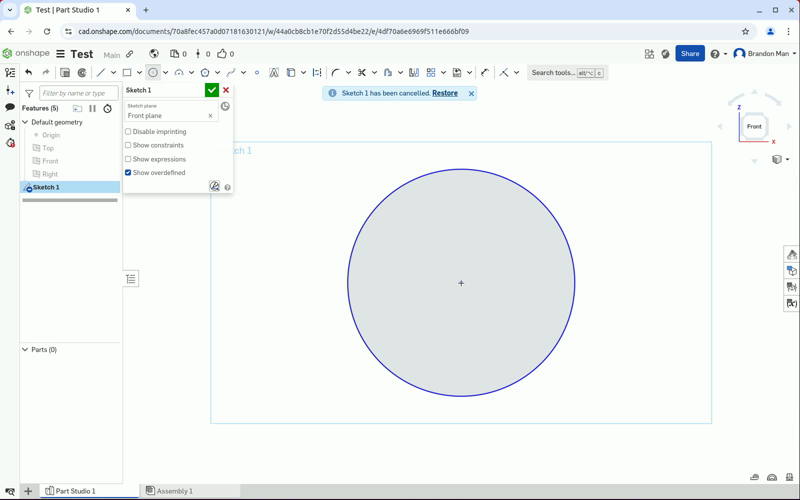
click(461, 282)
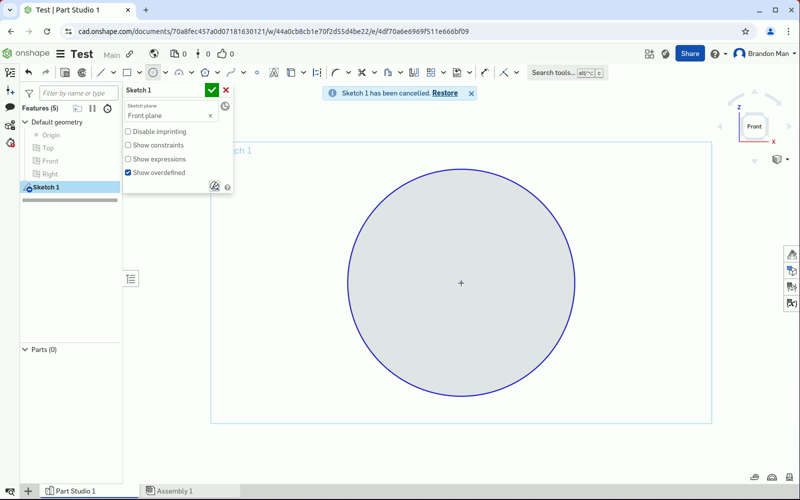
key_up(shift)
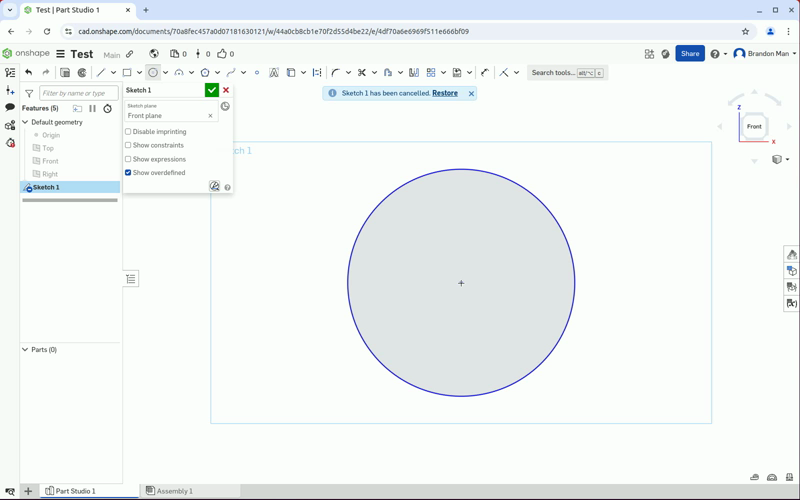
mouse_move(487, 282)
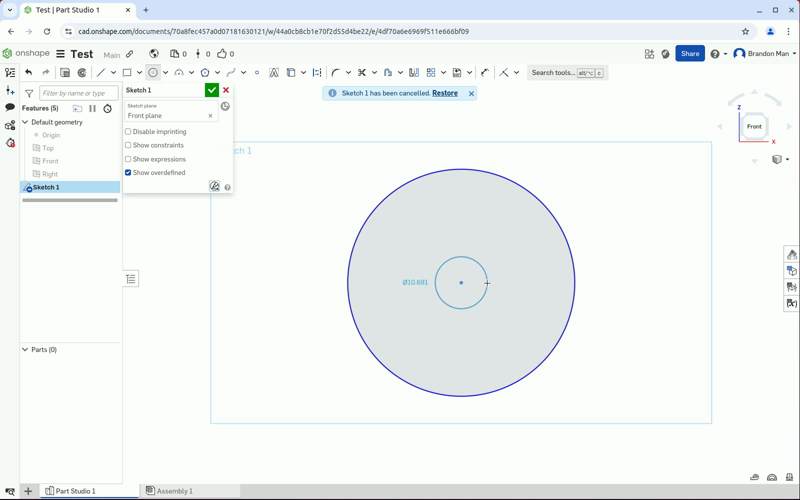
click(487, 282)
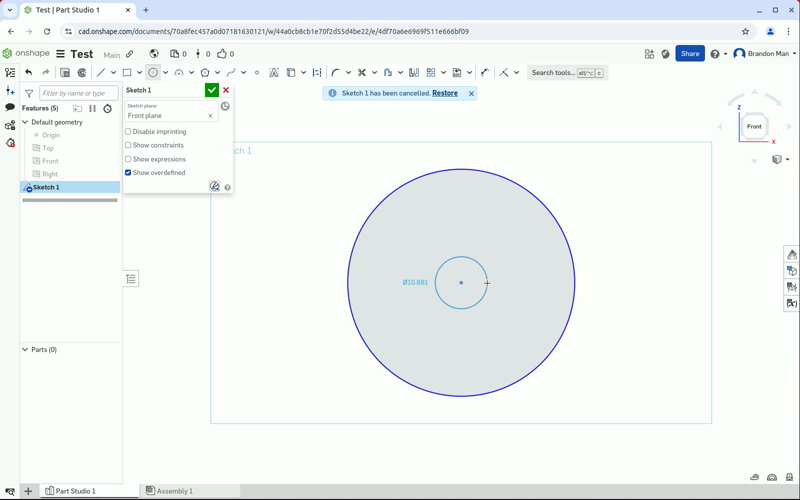
key(esc)
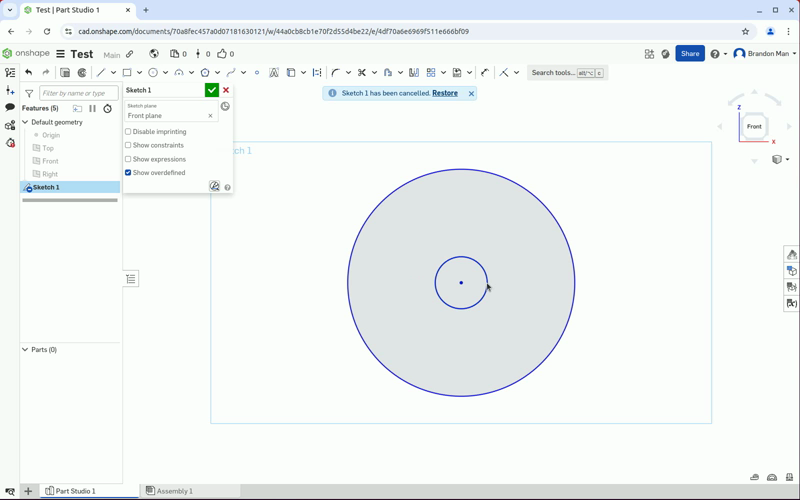
mouse_move(459, 354)
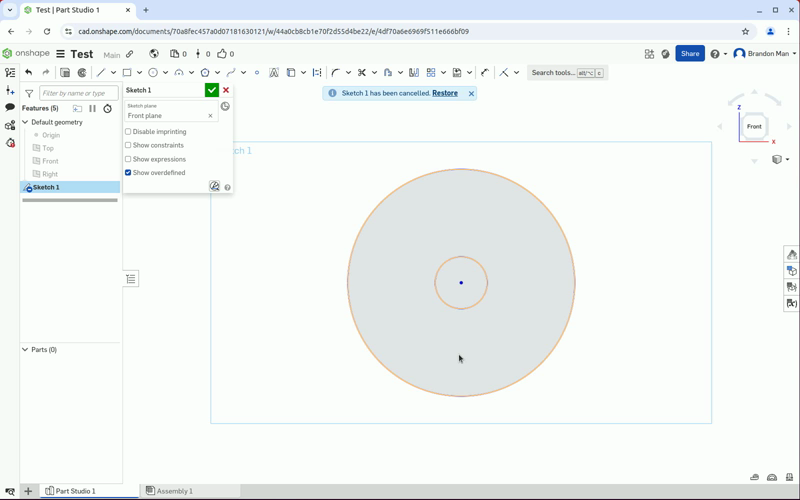
click(459, 354)
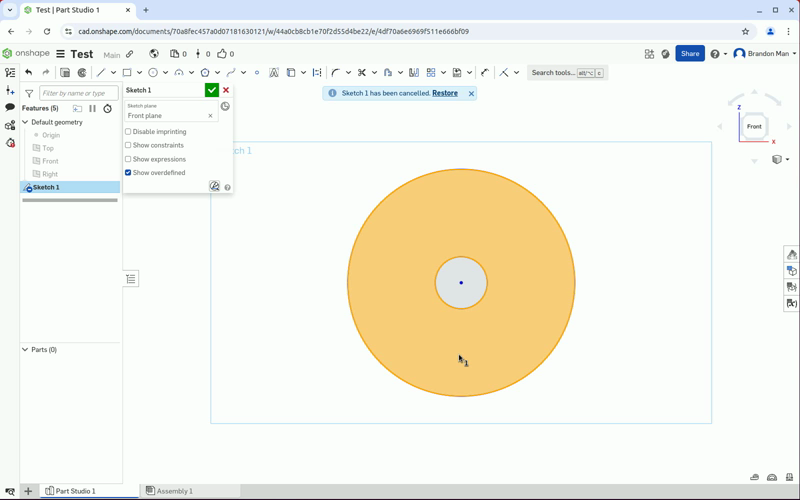
mouse_move(73, 352)
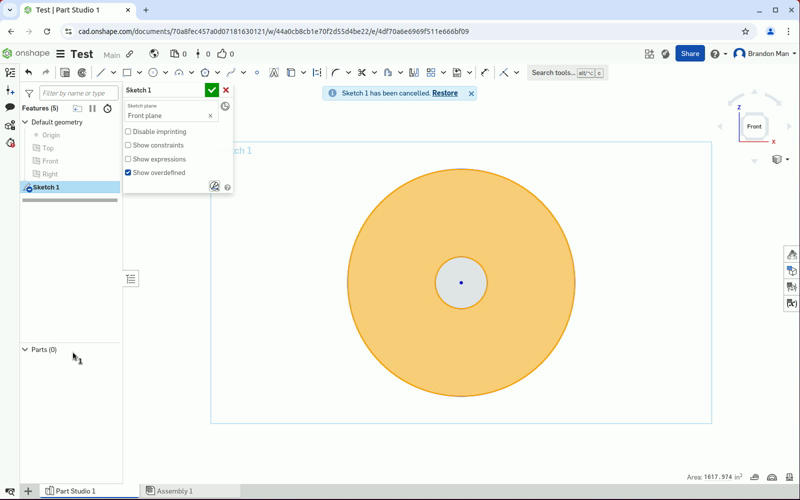
key(shift+y)
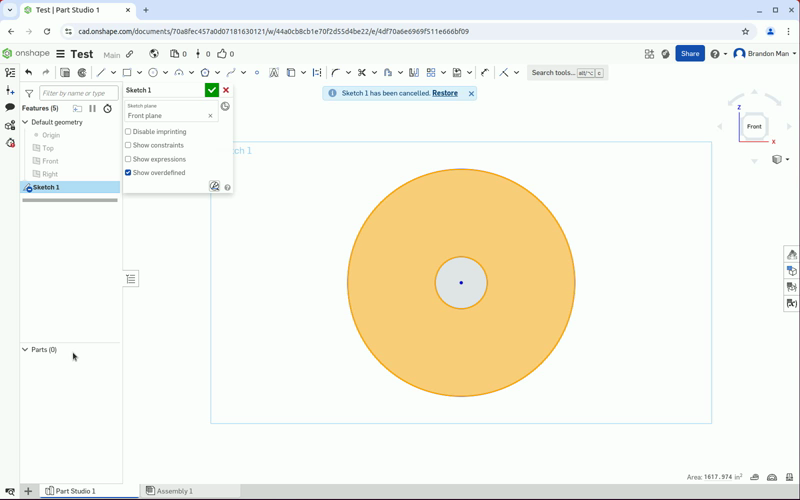
key(shift+e)
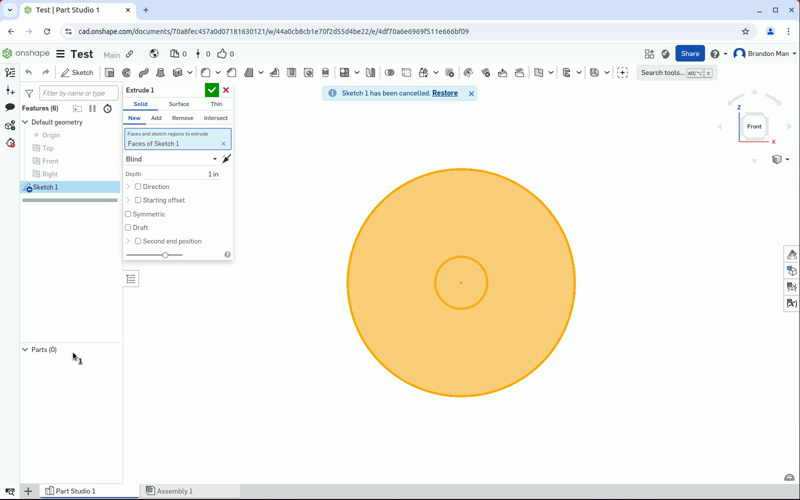
mouse_move(143, 106)
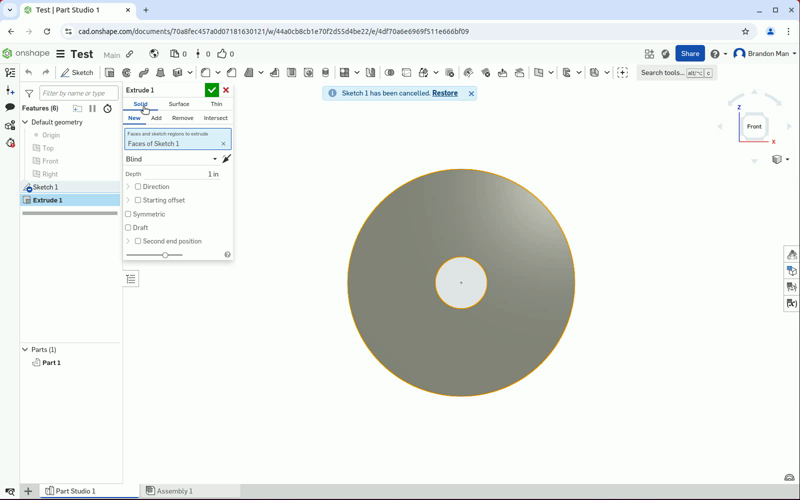
click(143, 106)
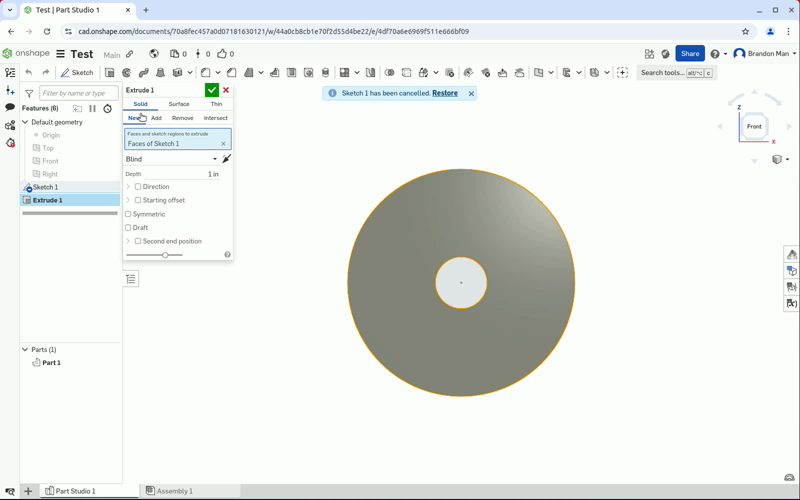
mouse_move(137, 120)
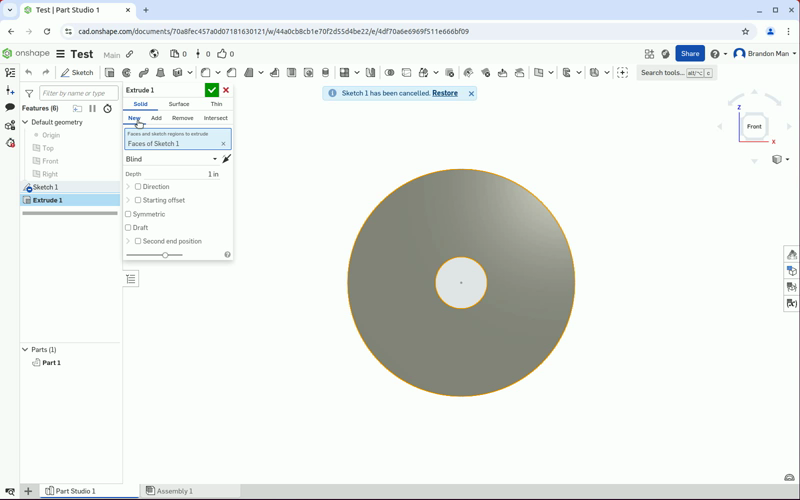
click(137, 120)
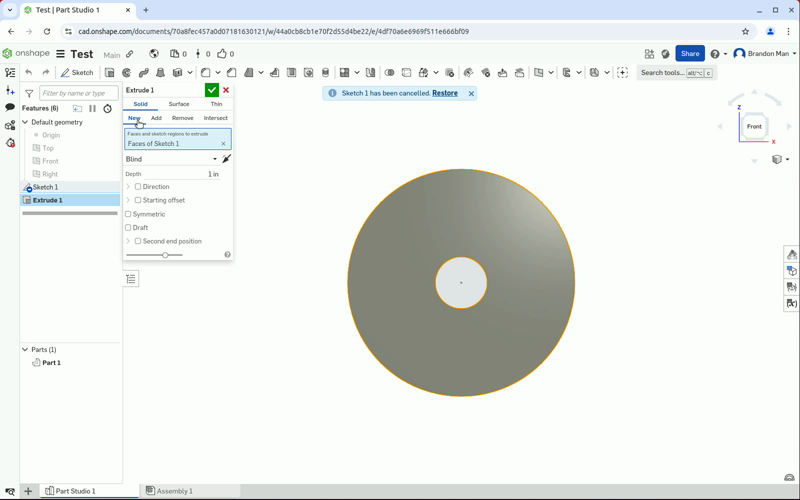
key(tab, 4)
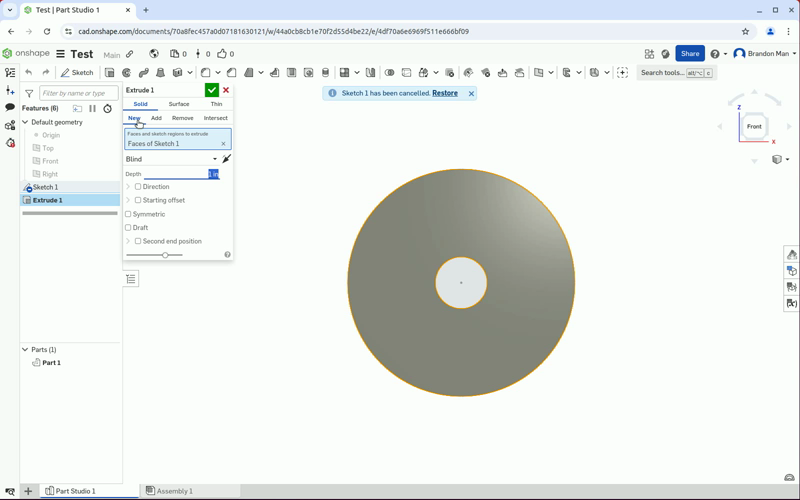
text(11.554)
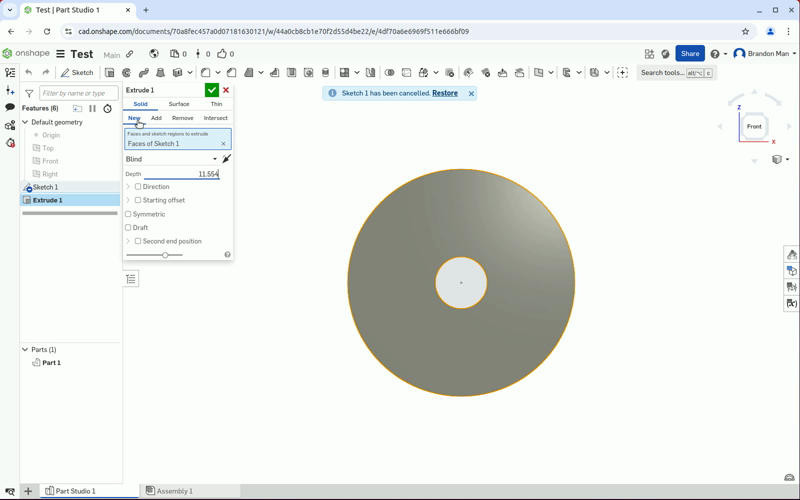
key(enter)
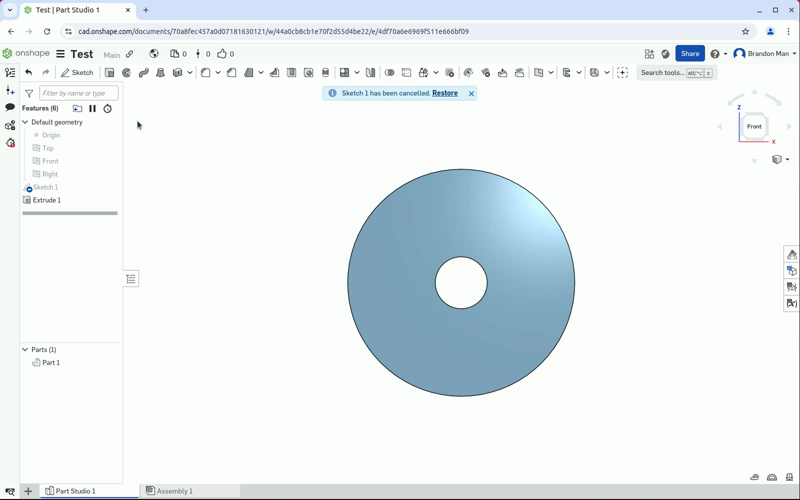
key(shift+h)
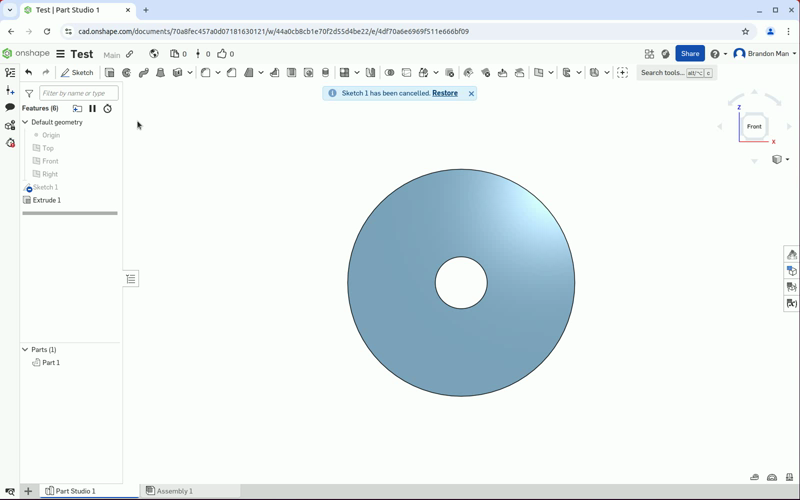
key(shift+h)
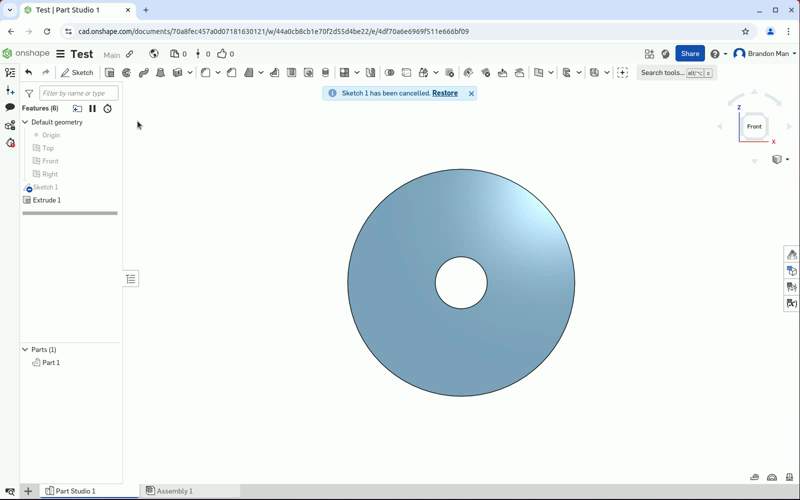
mouse_move(73, 189)
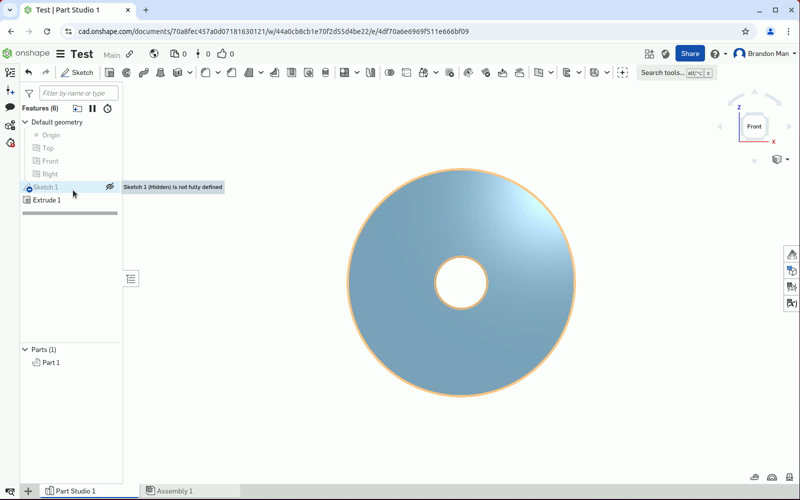
click(73, 189)
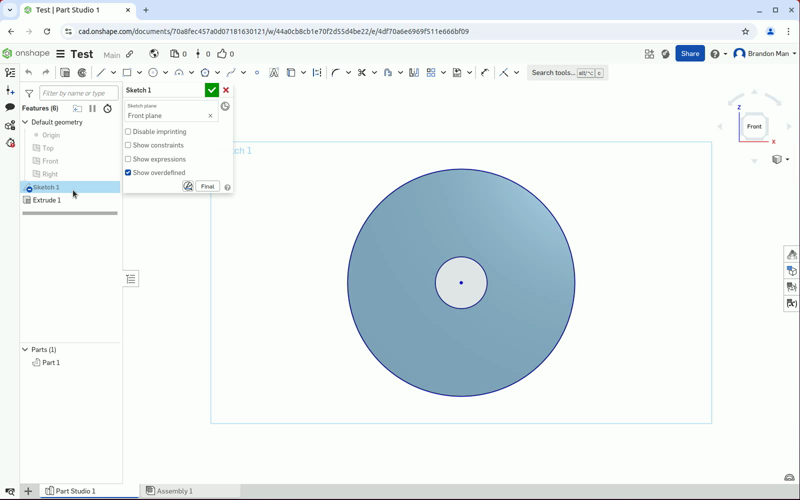
mouse_move(229, 92)
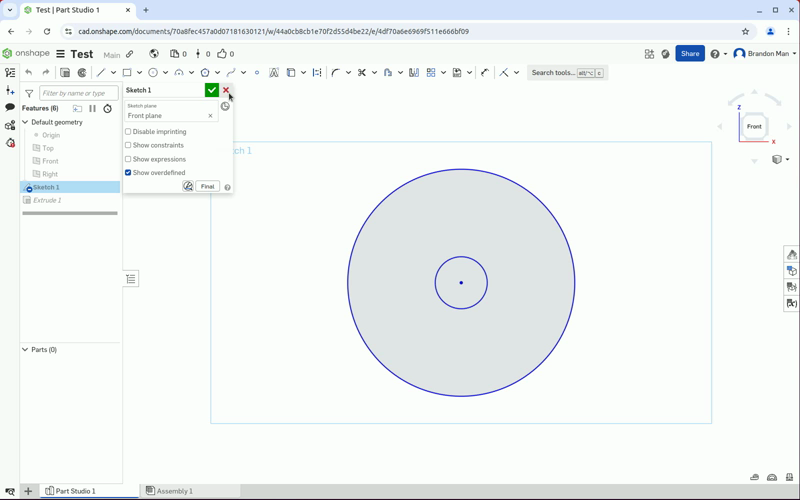
click(229, 92)
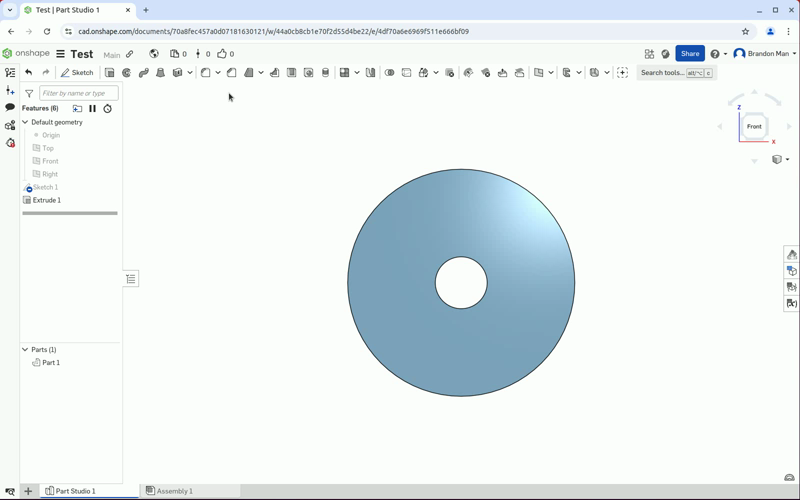
mouse_move(541, 75)
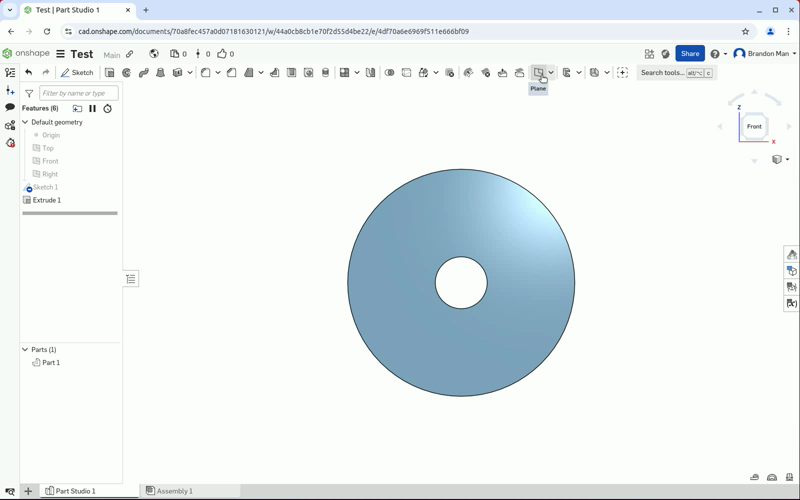
click(541, 75)
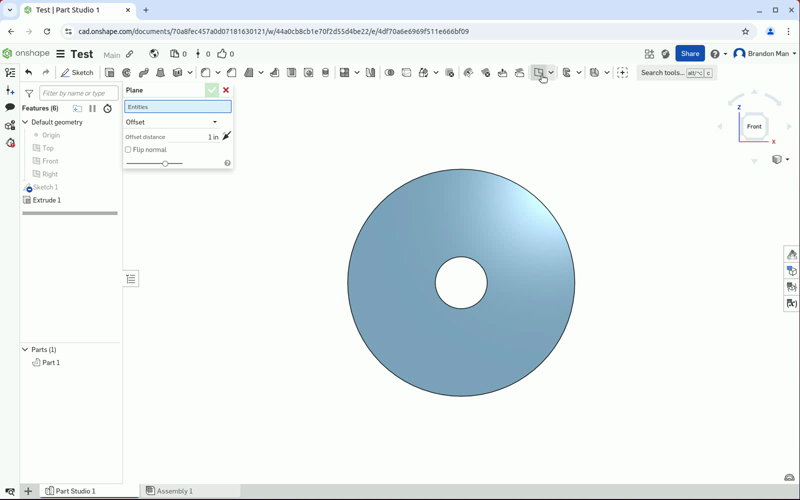
mouse_move(73, 163)
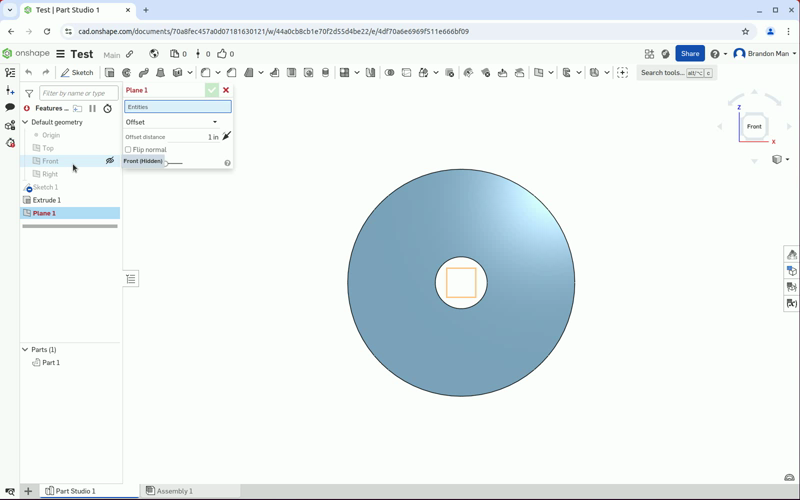
click(73, 163)
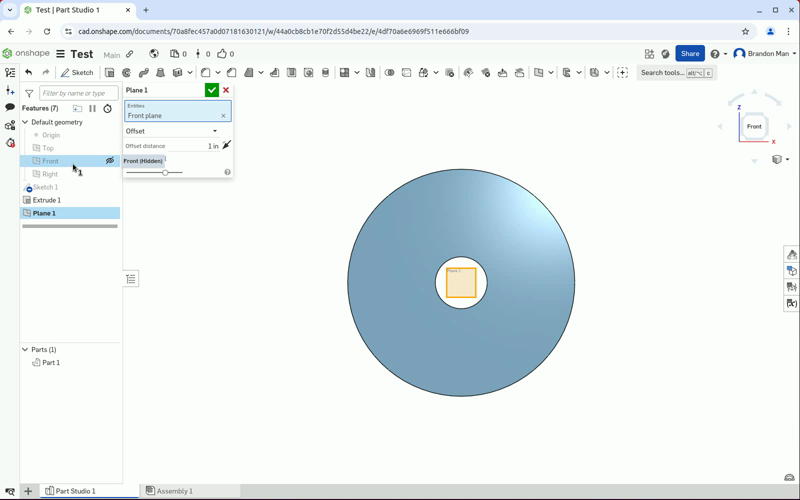
key(tab, 2)
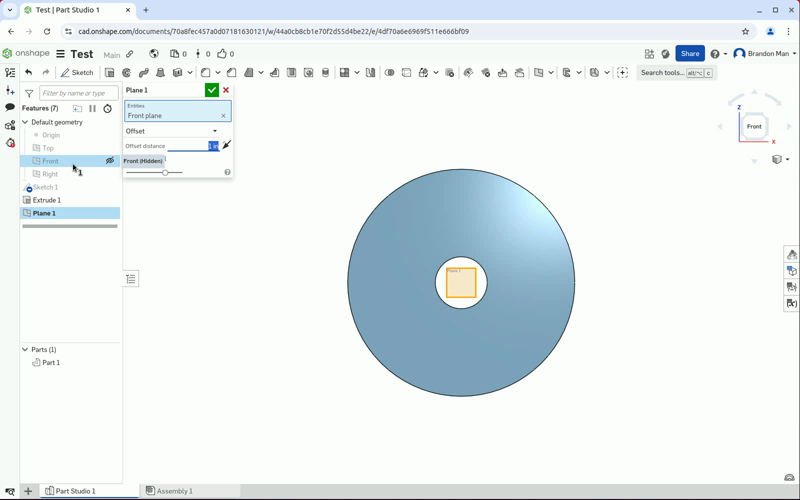
text(11.554)
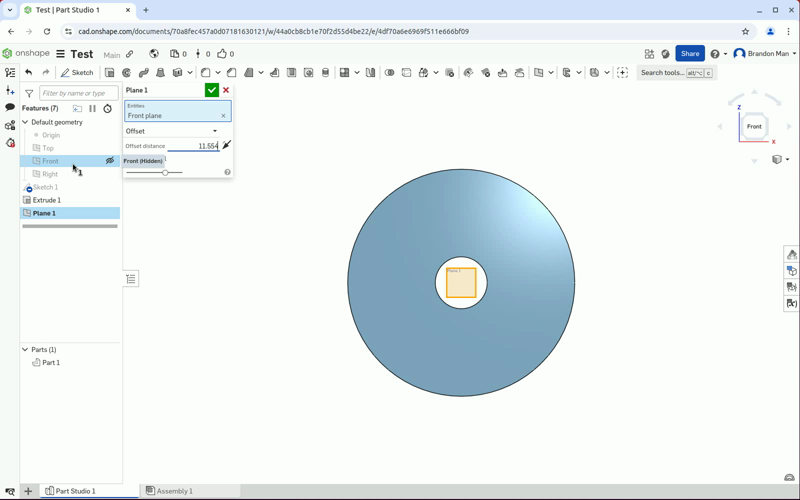
key(enter, 2)
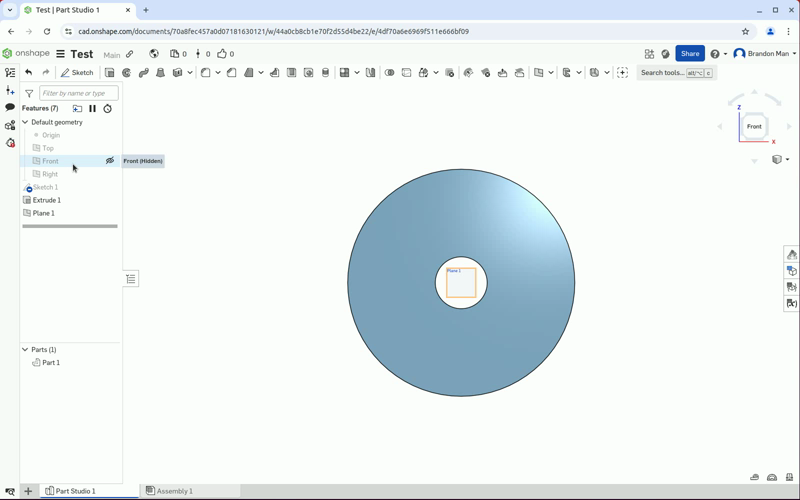
key(shift+s)
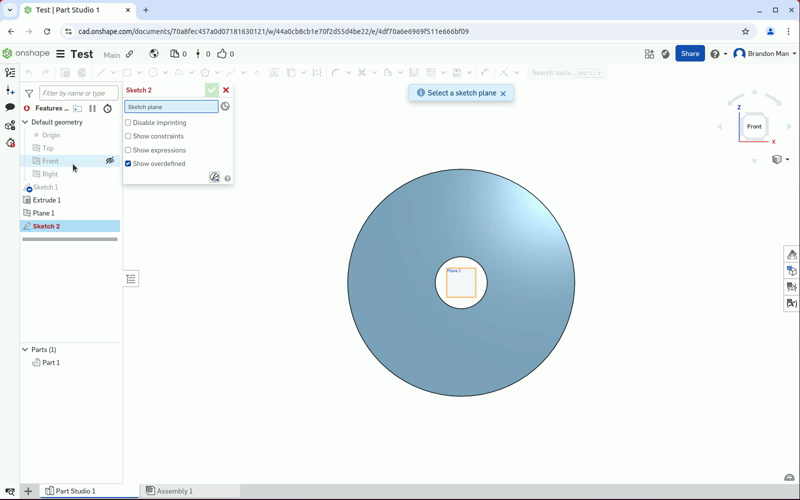
mouse_move(73, 215)
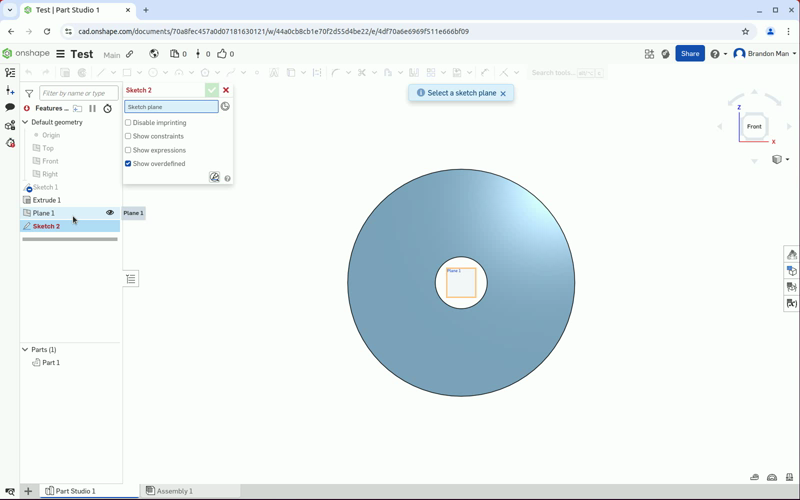
click(73, 215)
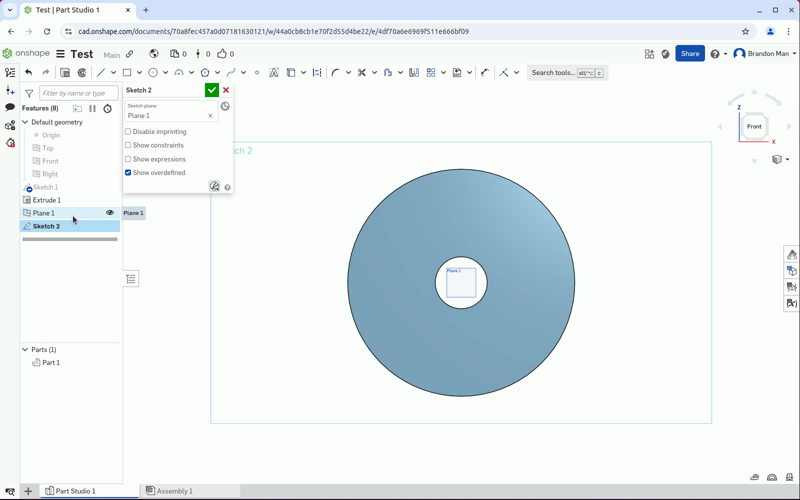
mouse_move(73, 352)
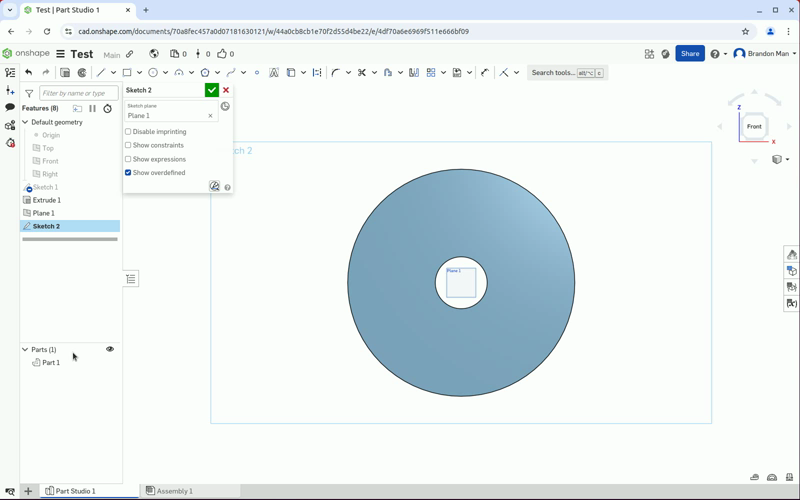
key(y)
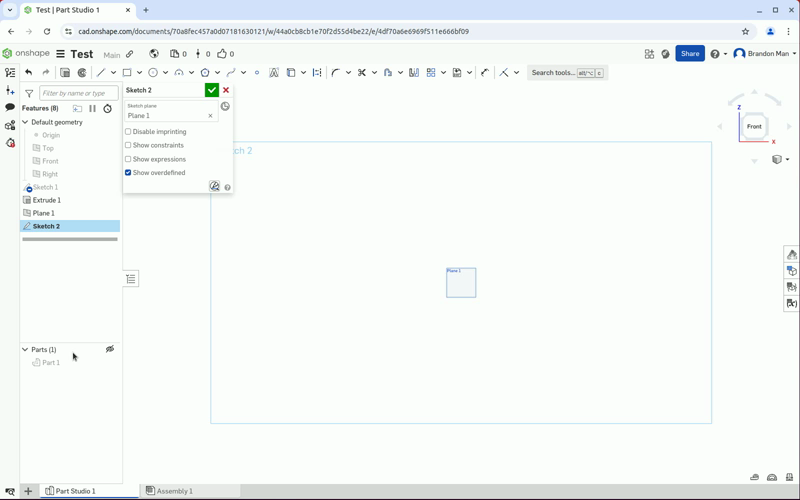
key(l)
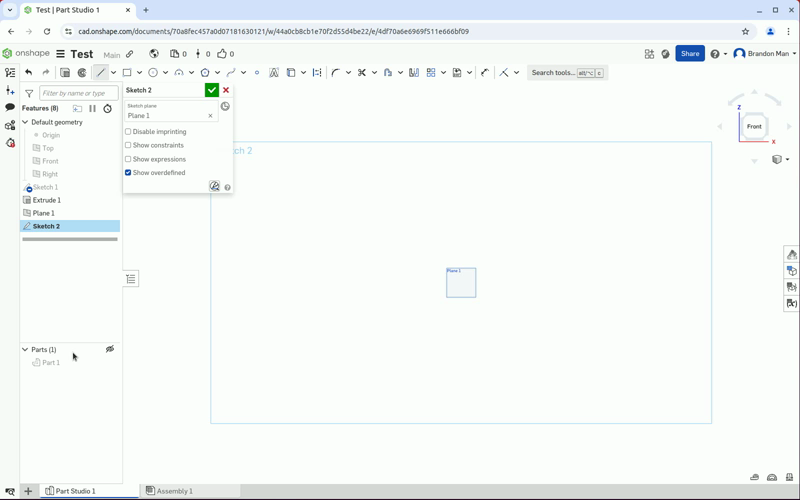
key_down(shift)
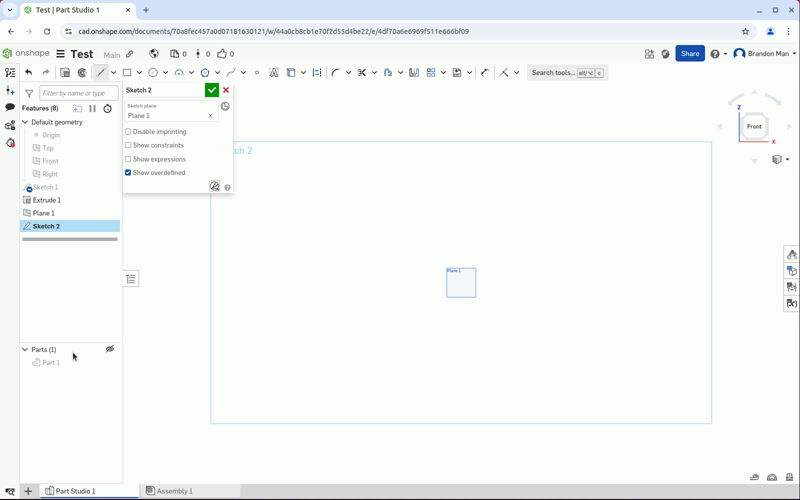
mouse_move(456, 313)
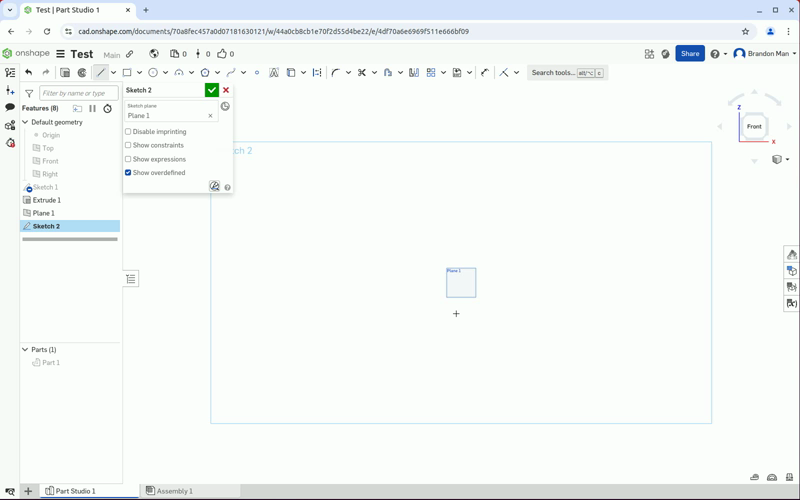
click(456, 313)
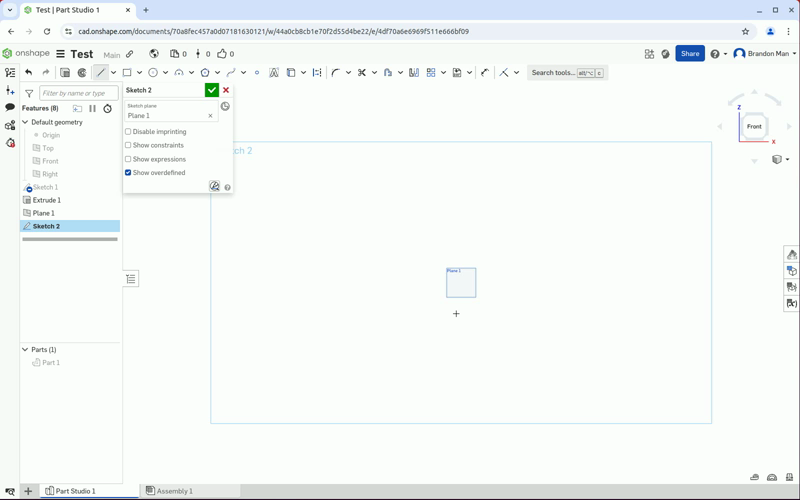
key_up(shift)
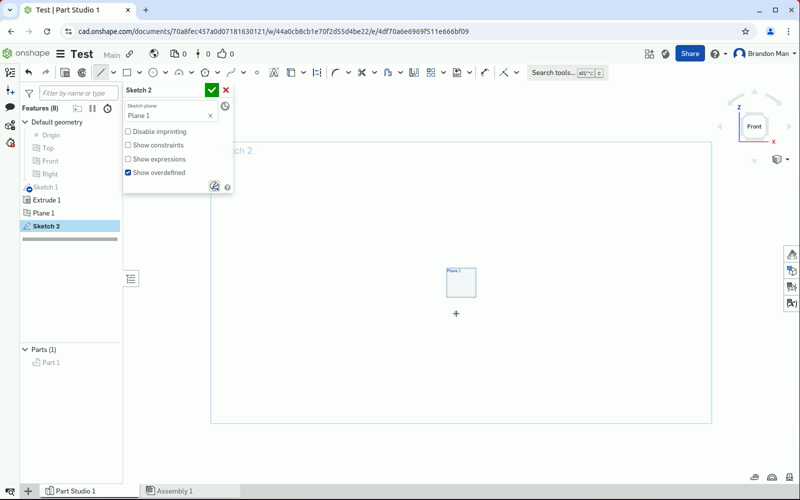
key_down(shift)
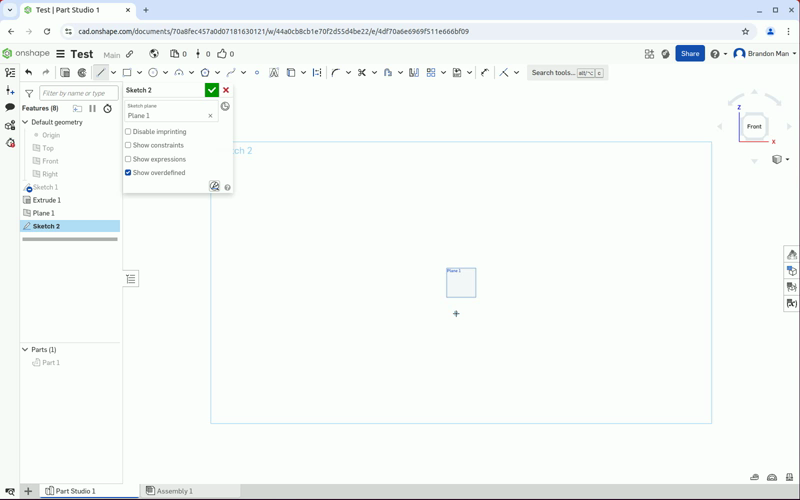
mouse_move(486, 313)
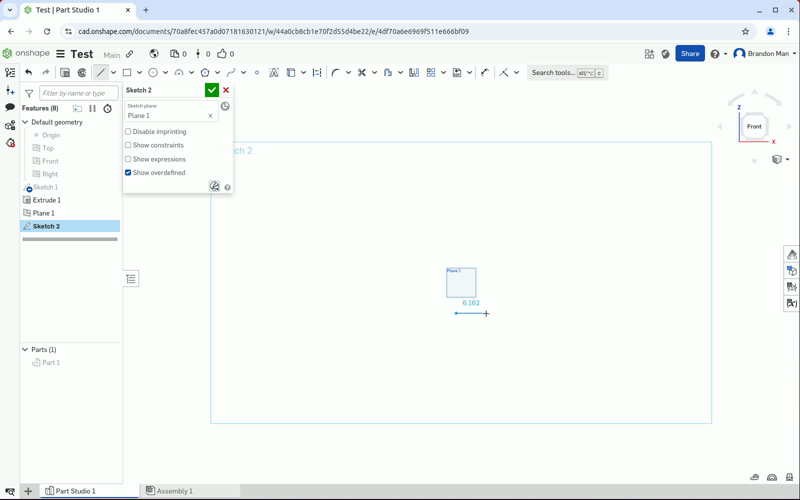
mouse_move(466, 313)
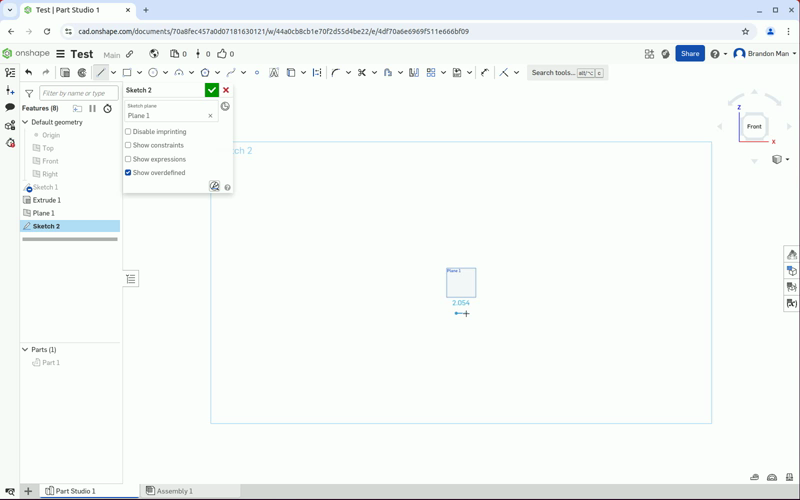
click(466, 313)
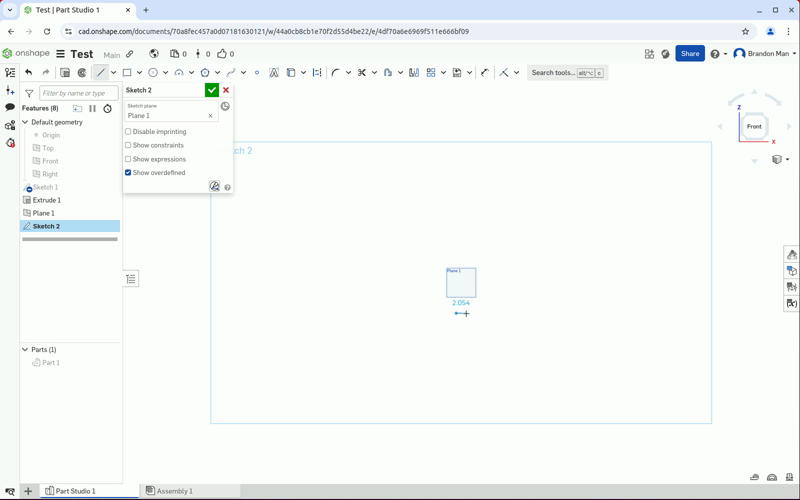
key_up(shift)
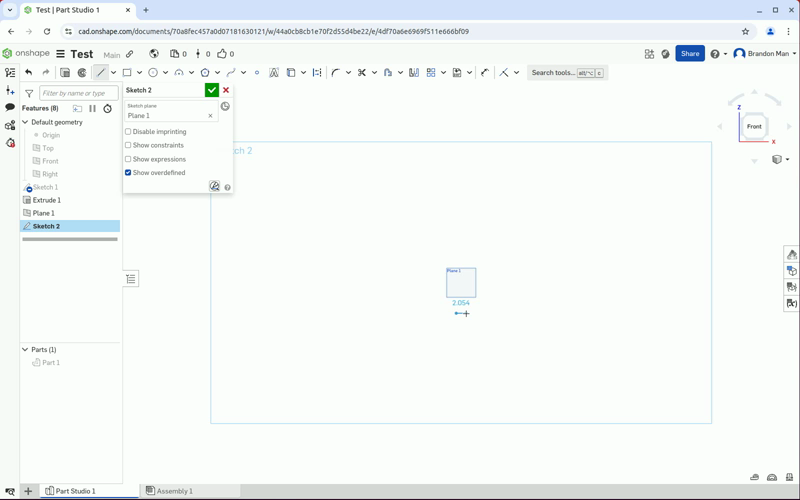
key_down(shift)
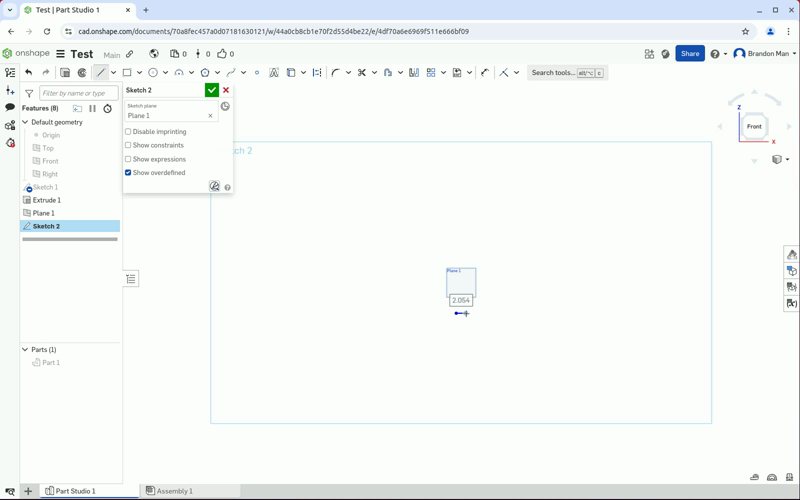
mouse_move(496, 313)
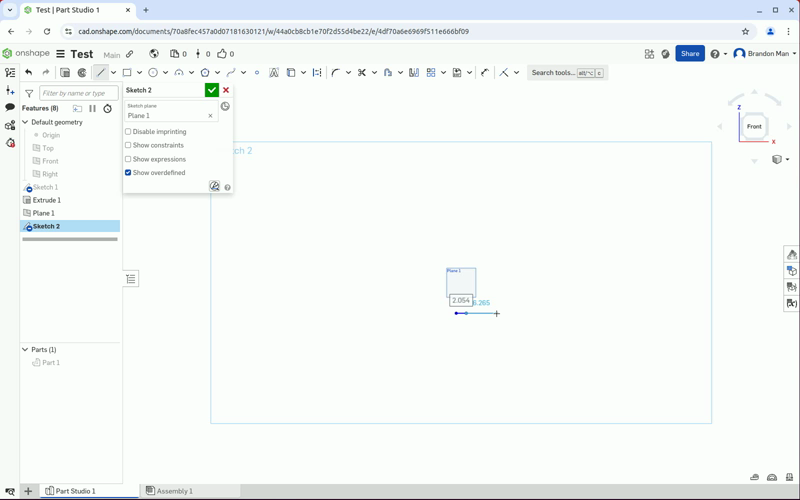
mouse_move(466, 307)
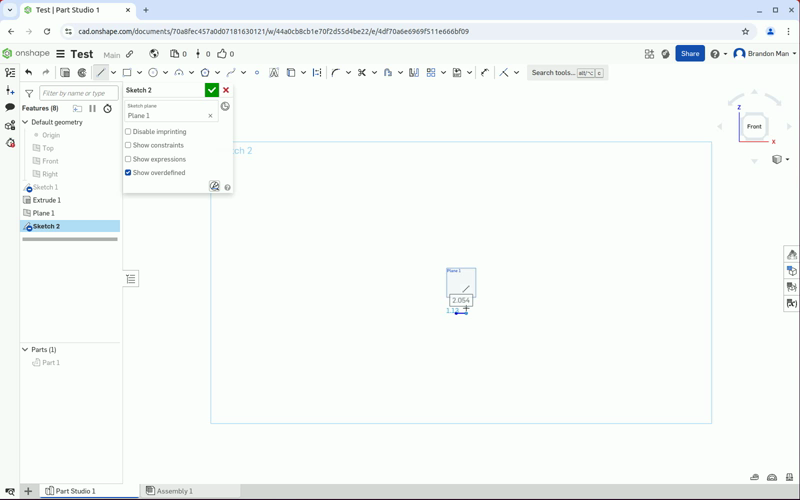
scroll(6)
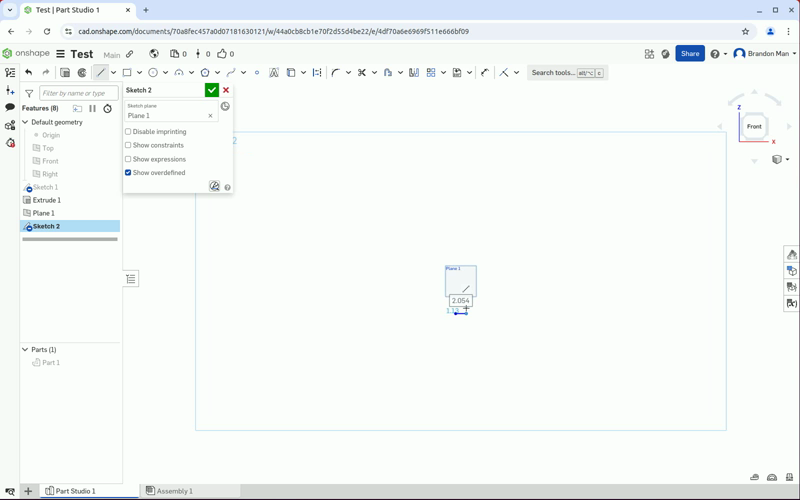
scroll(6)
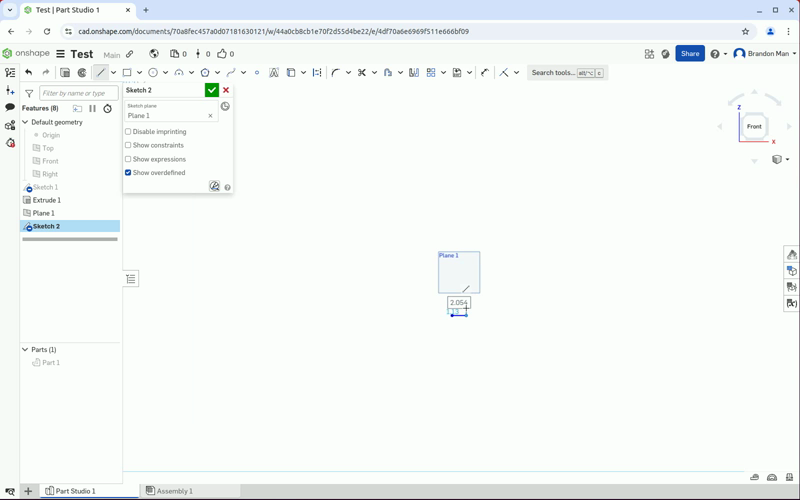
scroll(6)
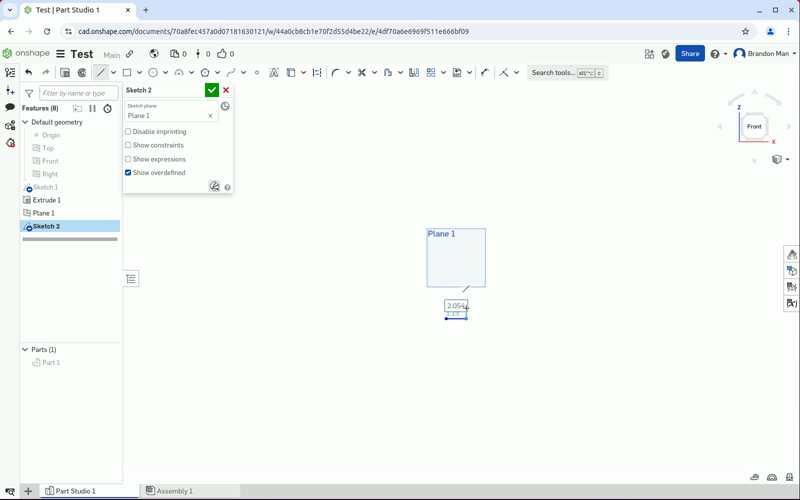
scroll(6)
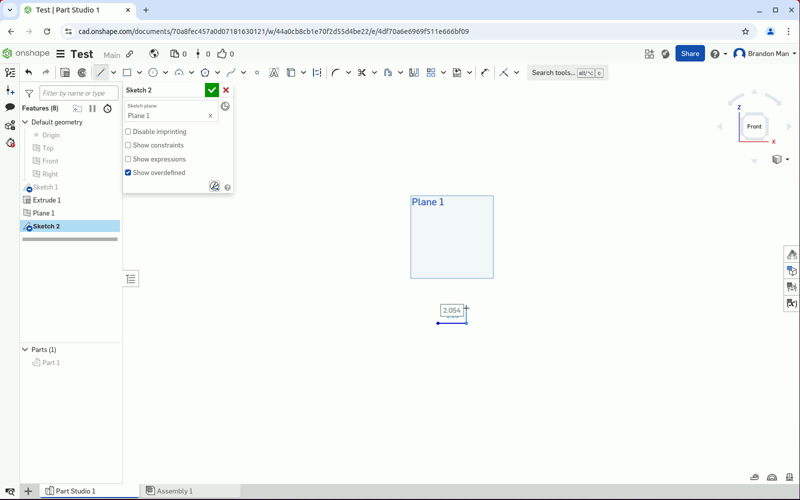
scroll(6)
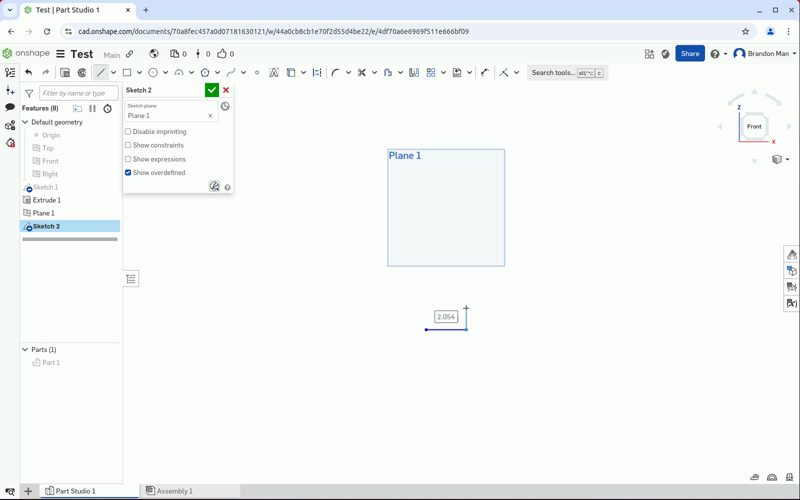
scroll(6)
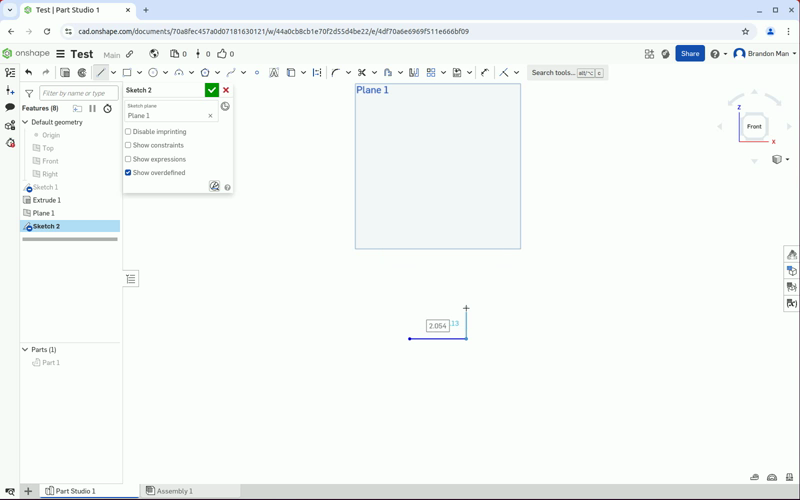
scroll(6)
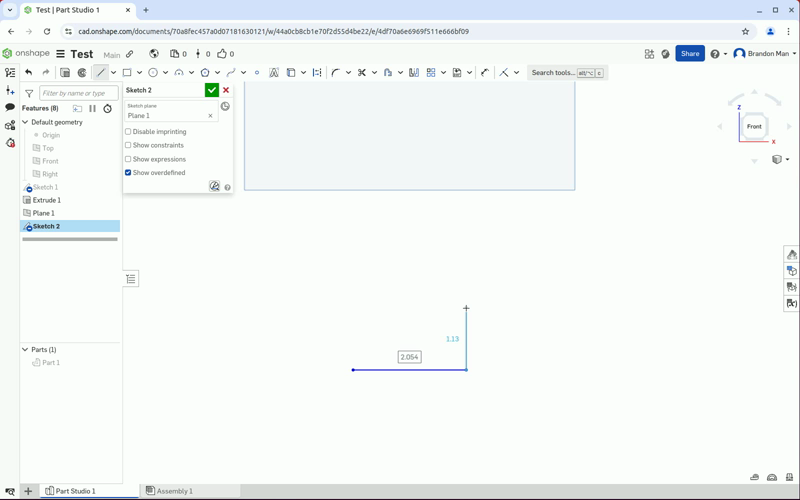
click(466, 307)
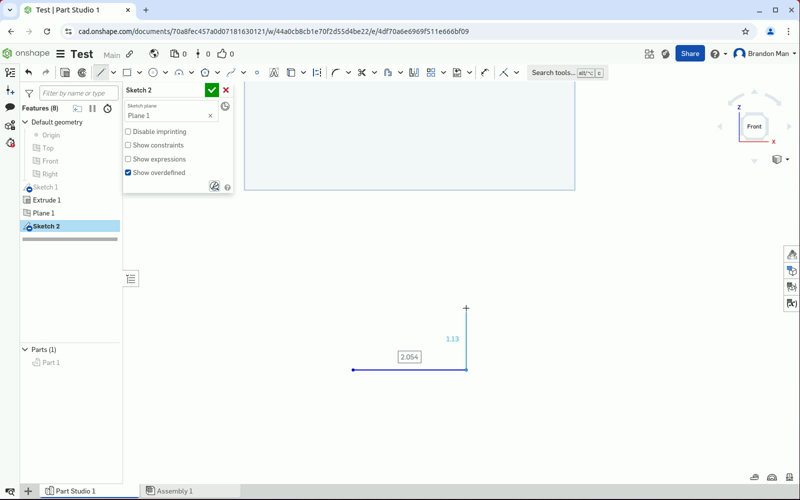
scroll(-6)
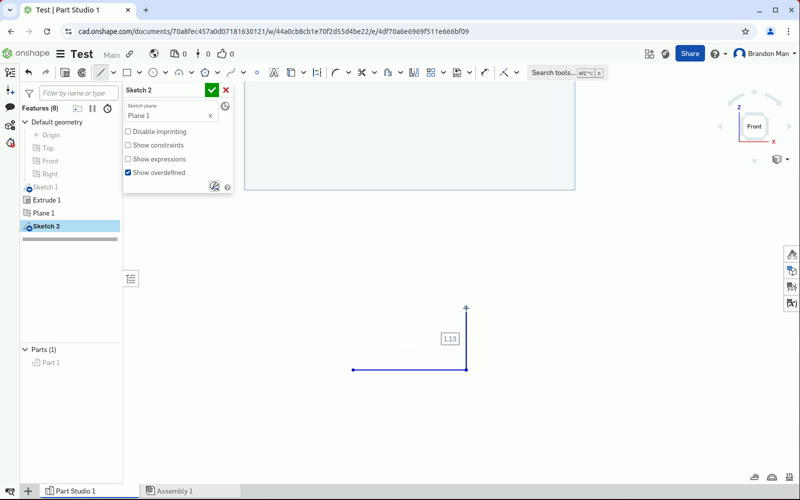
scroll(-6)
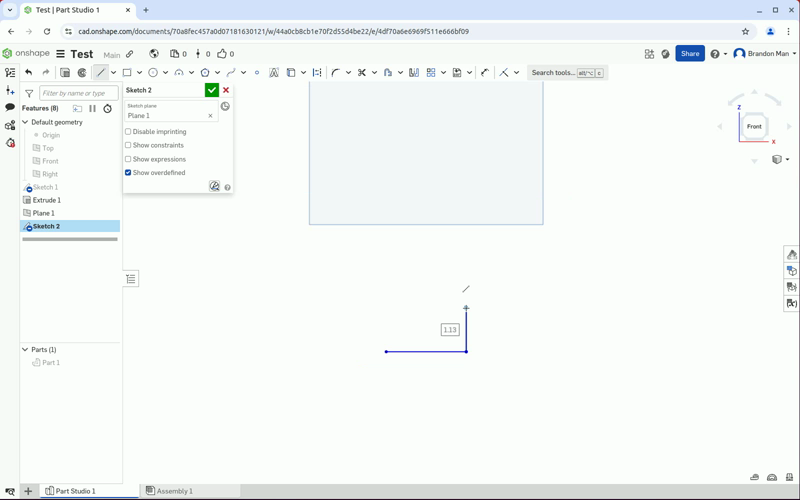
scroll(-6)
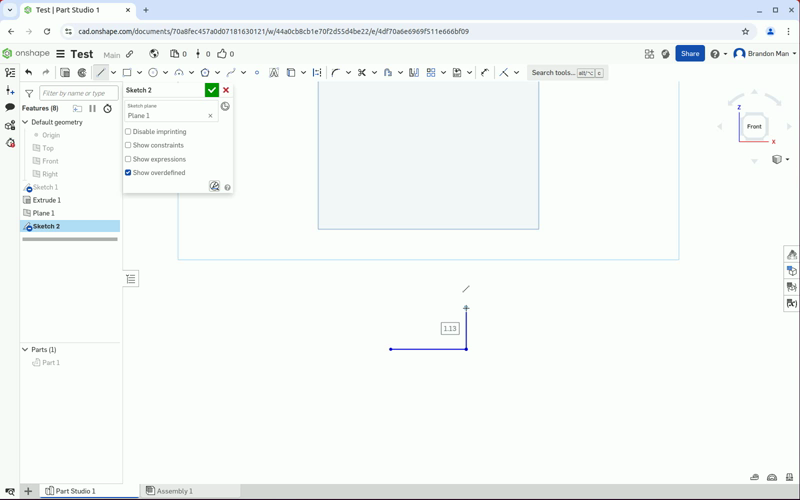
scroll(-6)
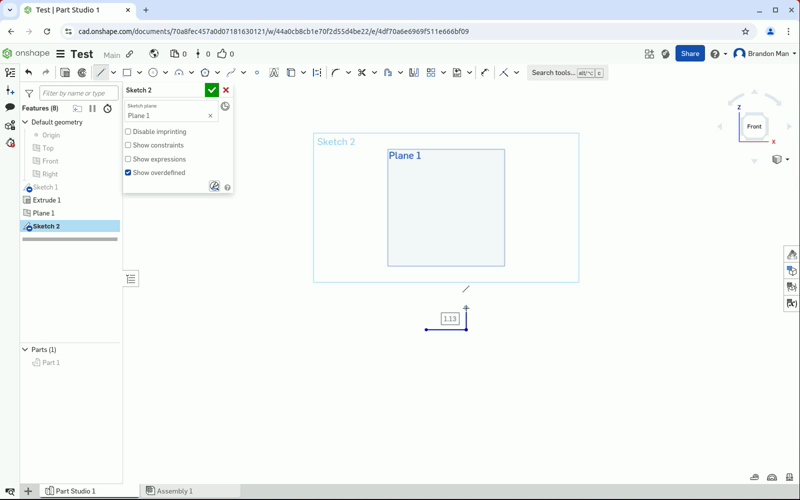
scroll(-6)
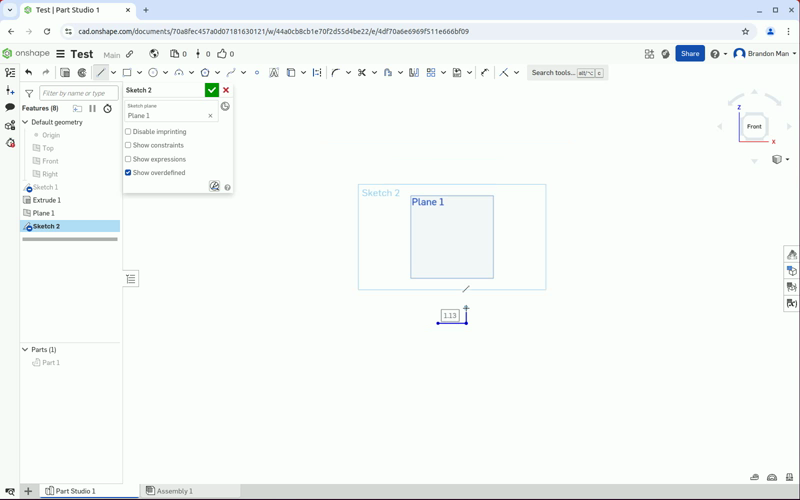
scroll(-6)
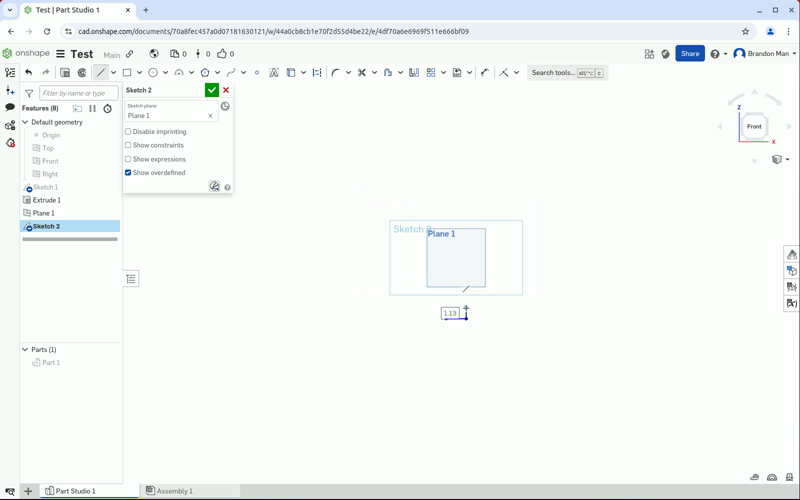
scroll(-6)
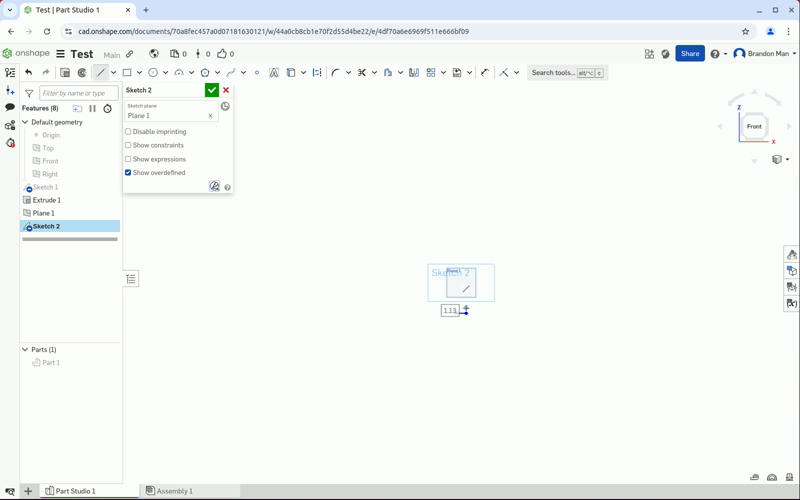
key_up(shift)
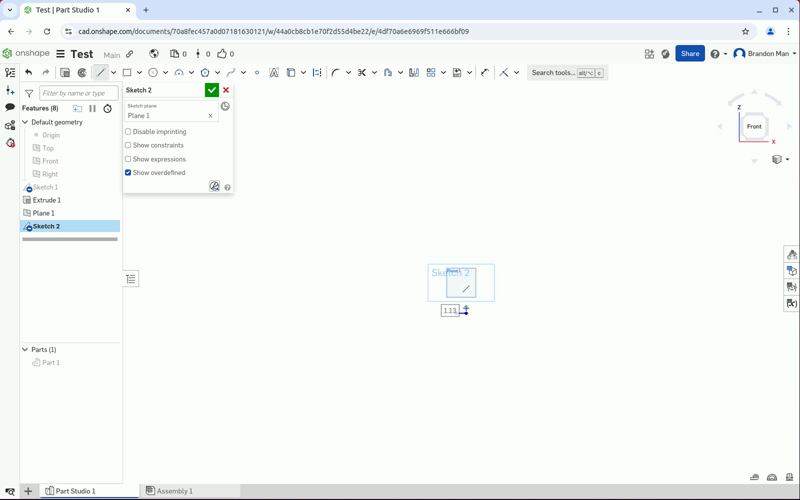
key(esc)
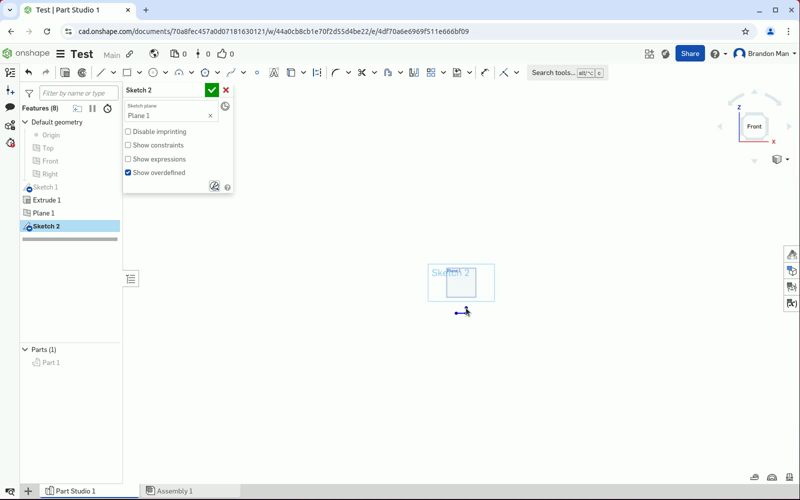
key(a)
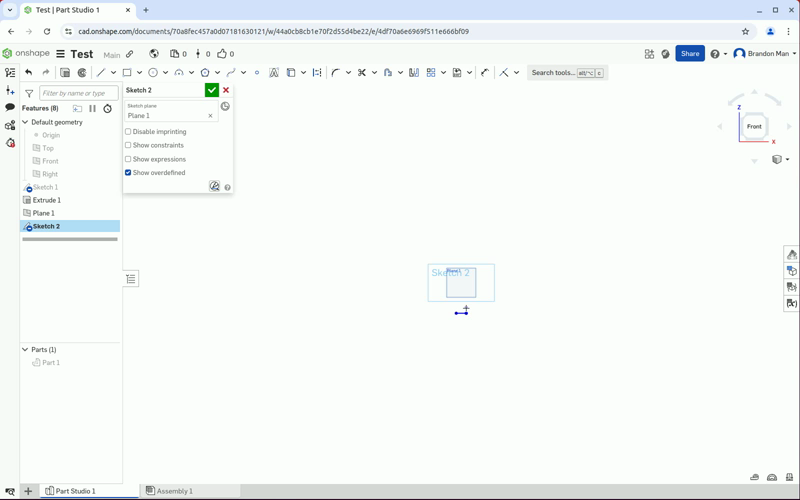
mouse_move(466, 307)
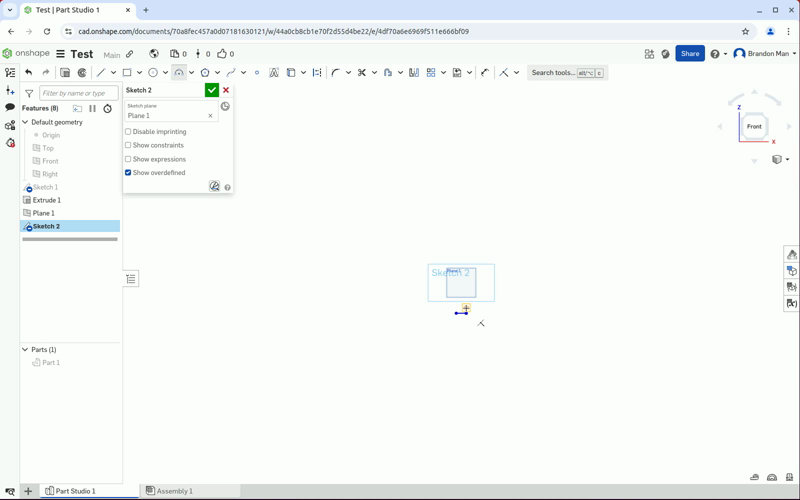
click(466, 307)
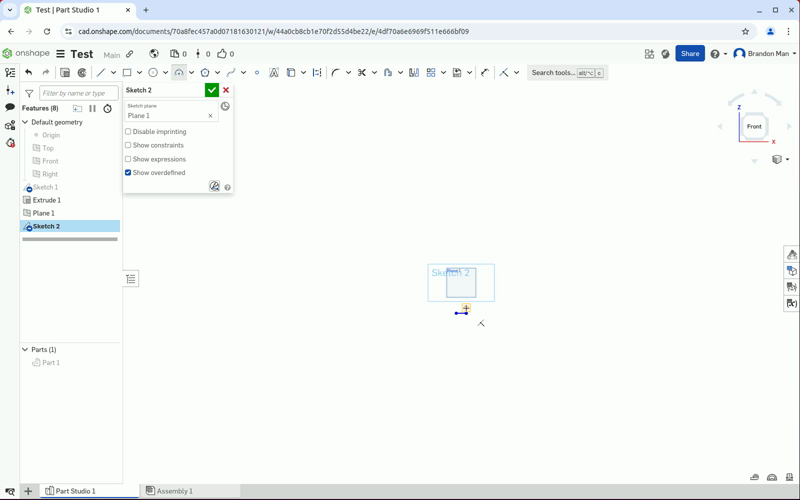
key_down(shift)
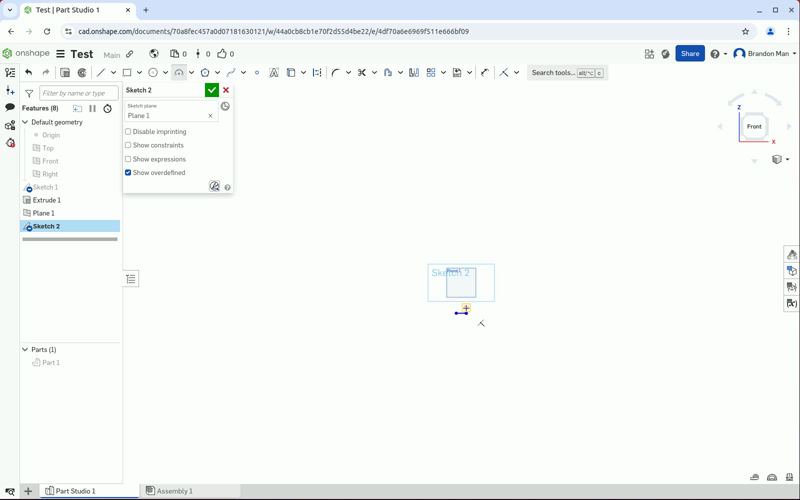
mouse_move(456, 307)
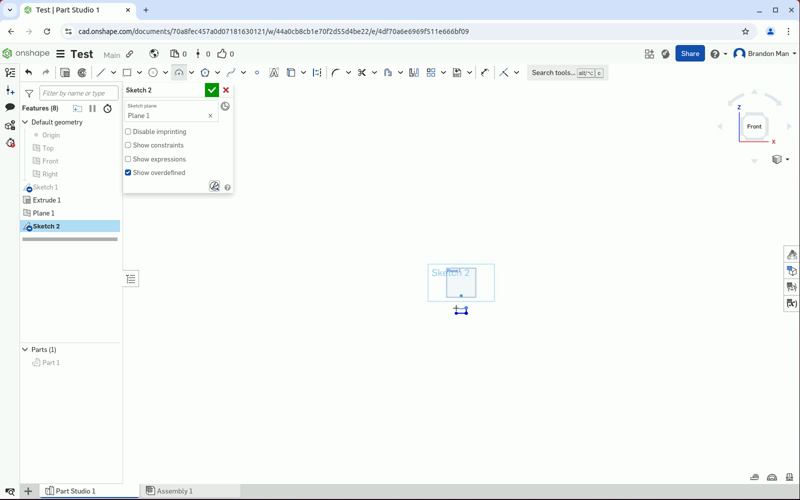
click(456, 307)
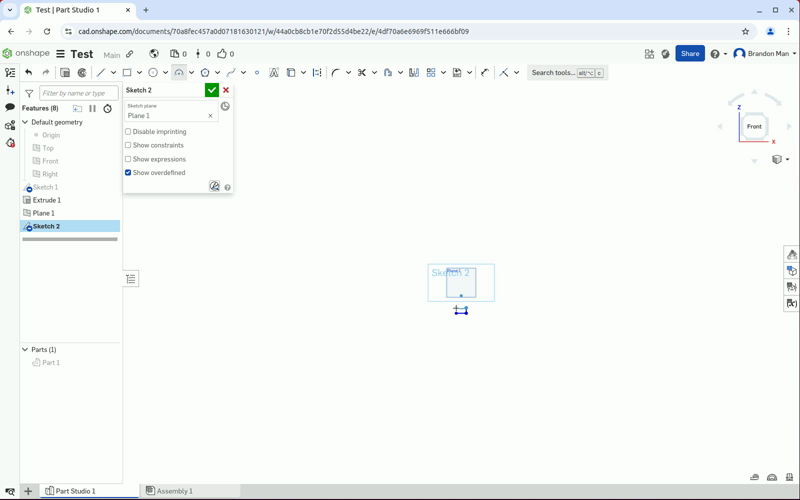
mouse_move(461, 308)
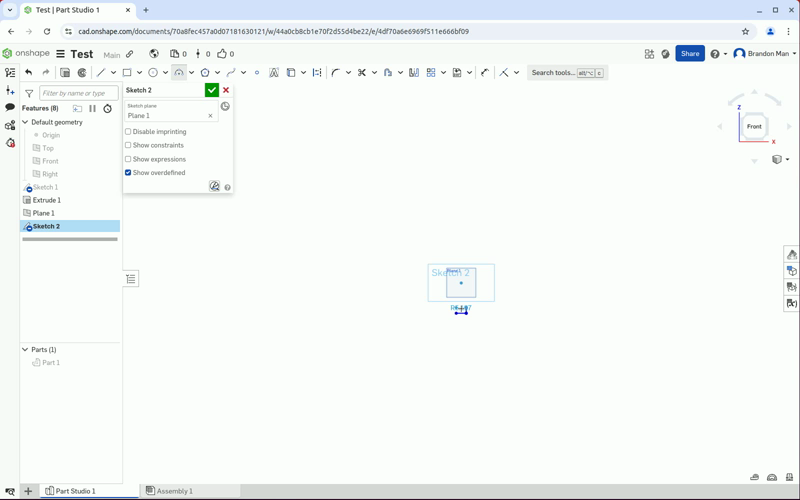
click(461, 308)
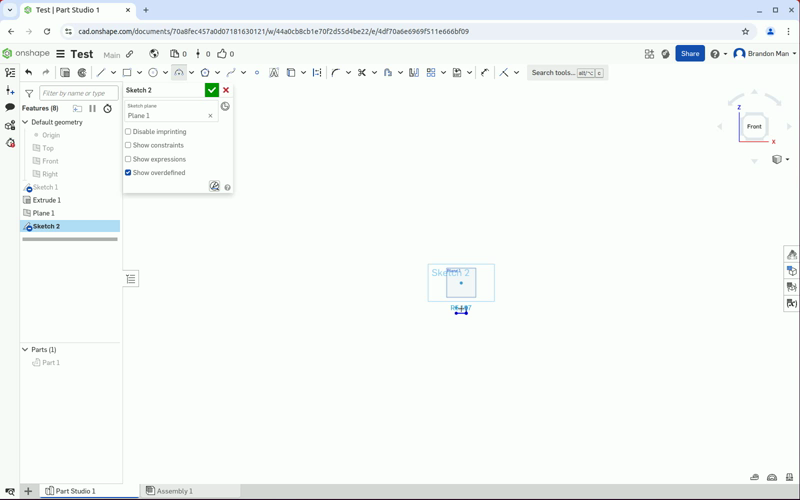
key_up(shift)
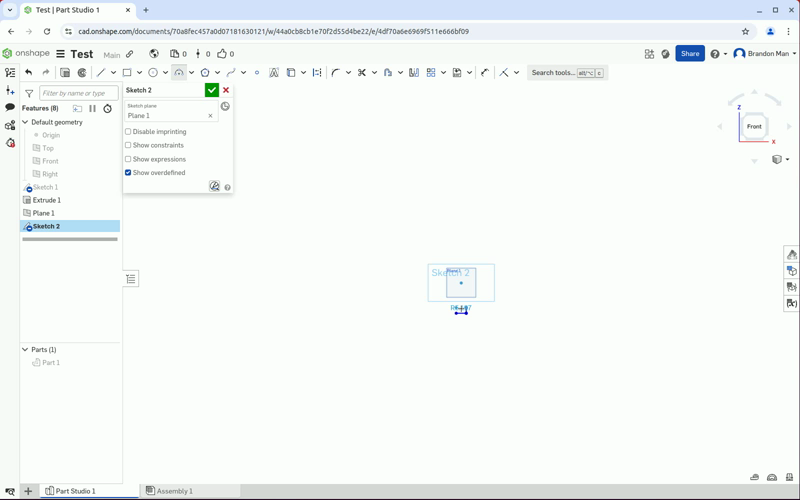
key(esc)
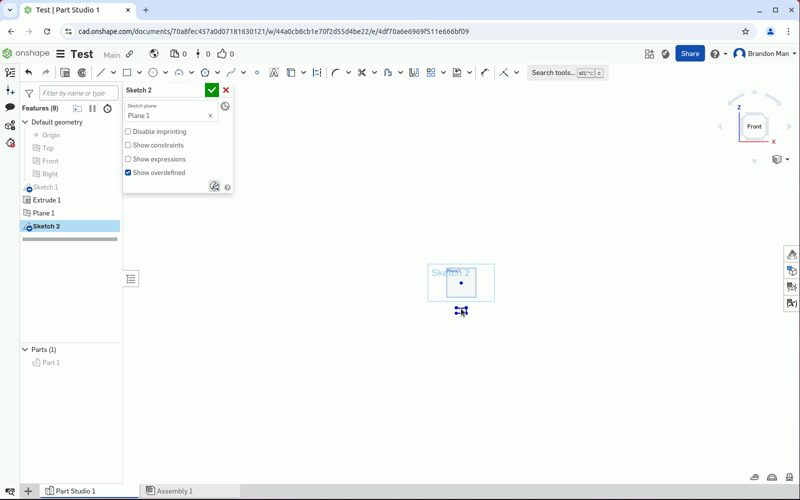
key(l)
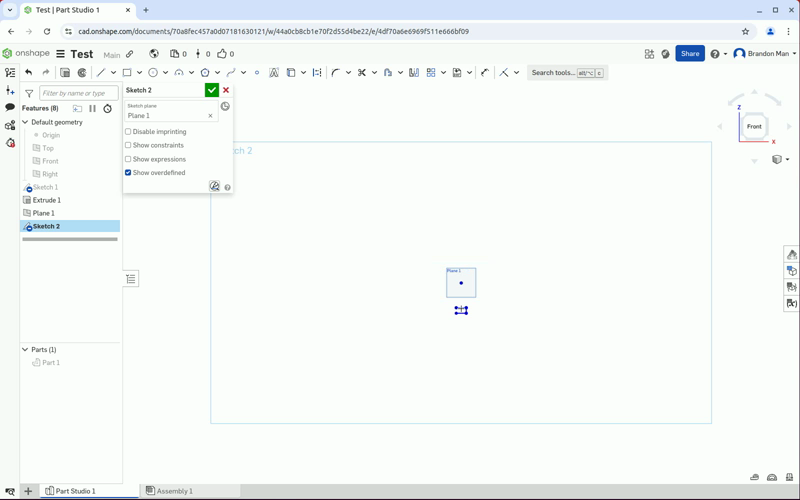
mouse_move(456, 307)
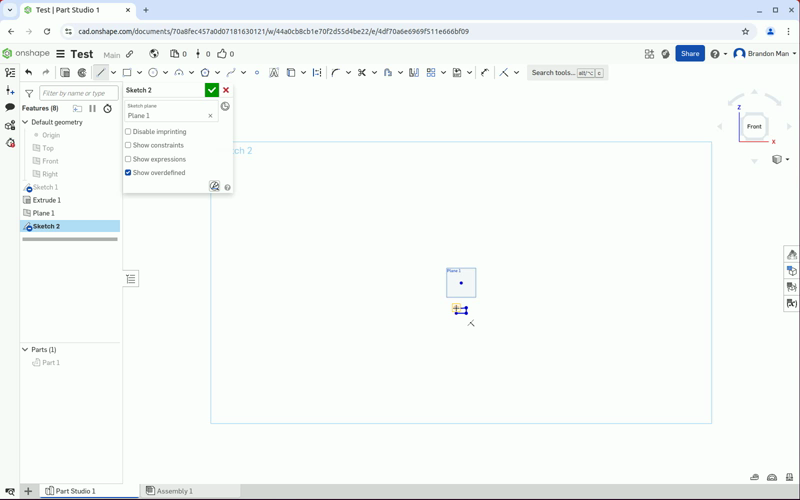
click(456, 307)
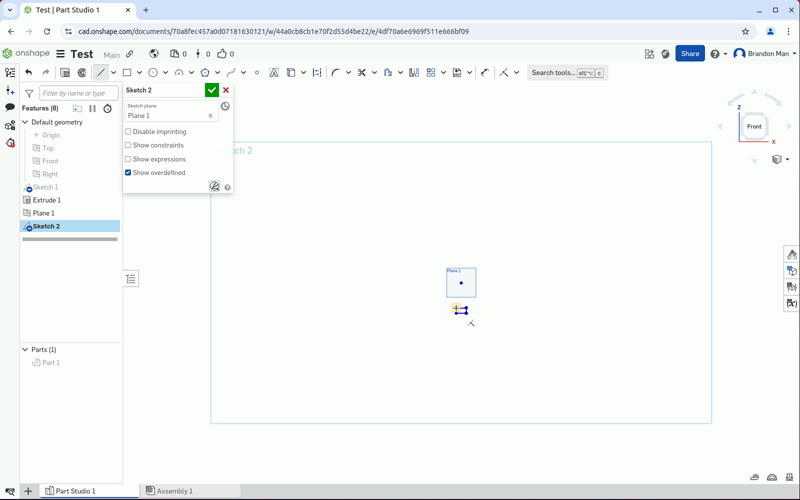
mouse_move(486, 307)
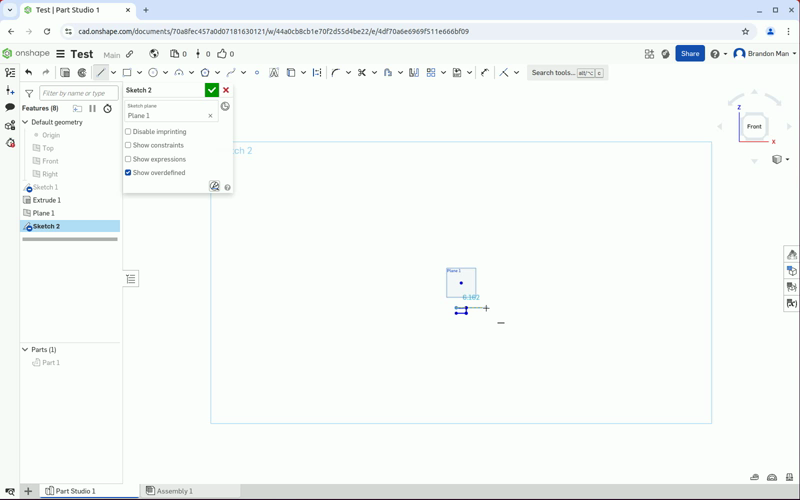
key_down(shift)
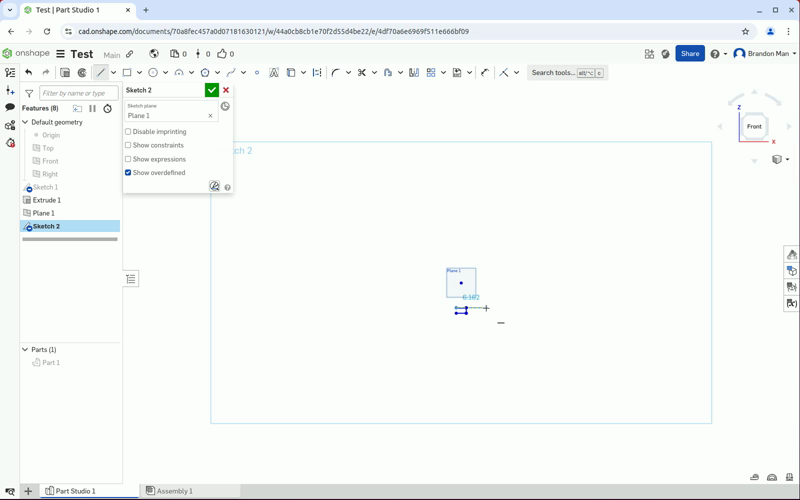
mouse_move(456, 313)
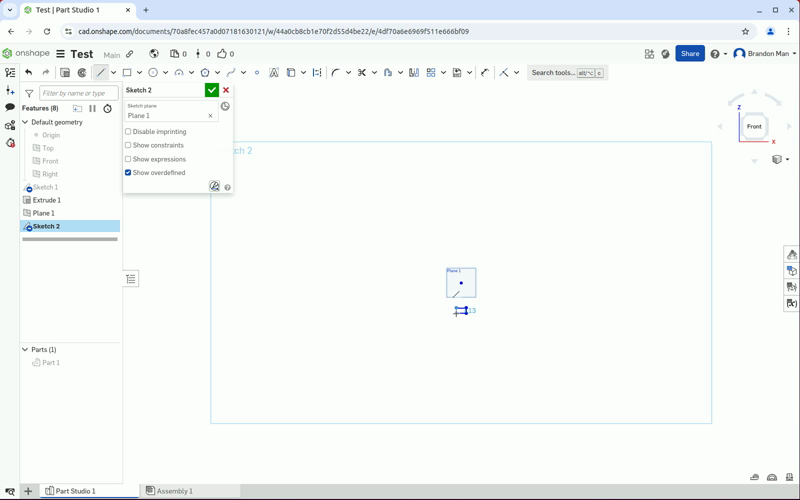
scroll(6)
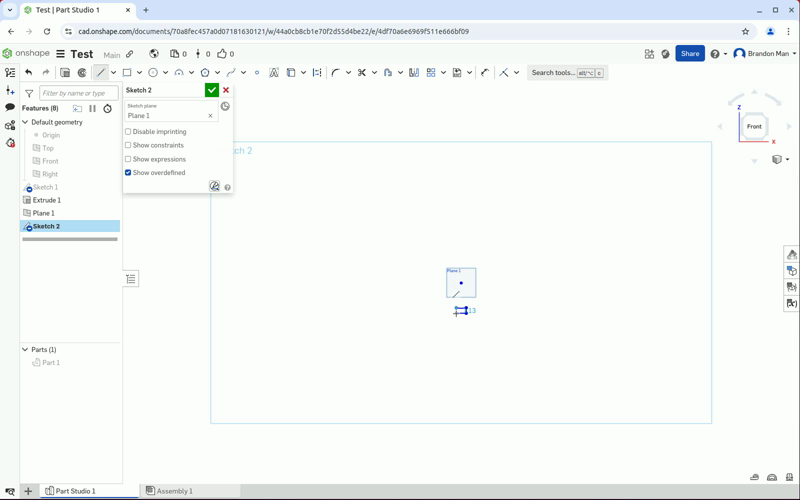
scroll(6)
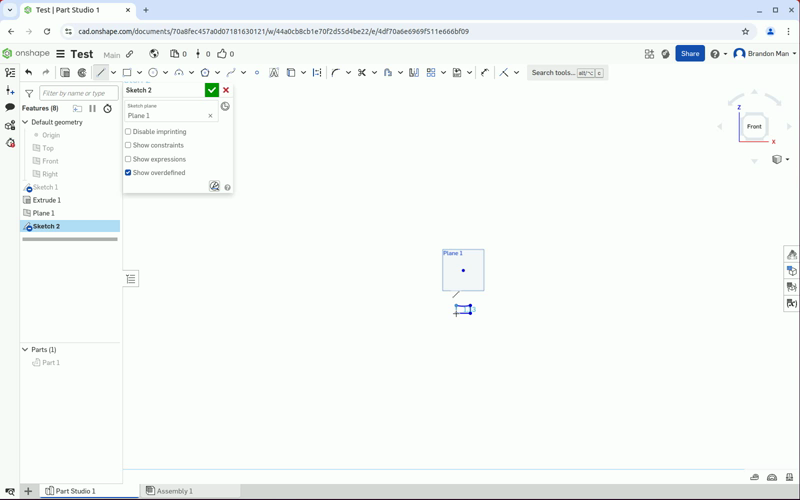
scroll(6)
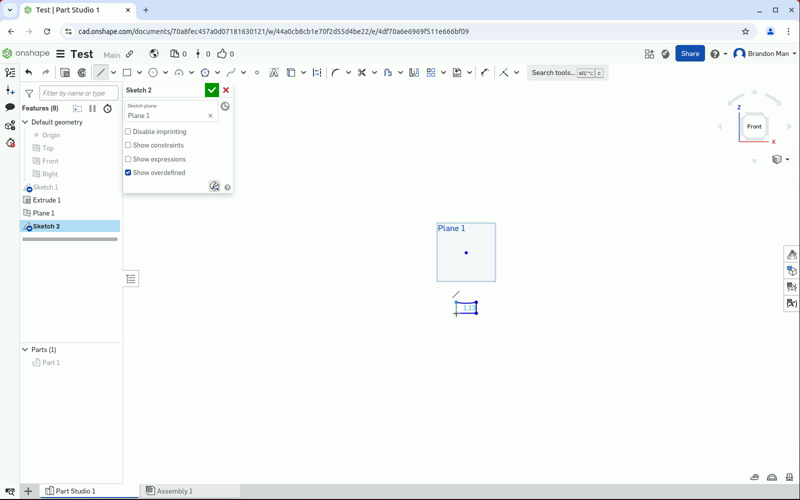
scroll(6)
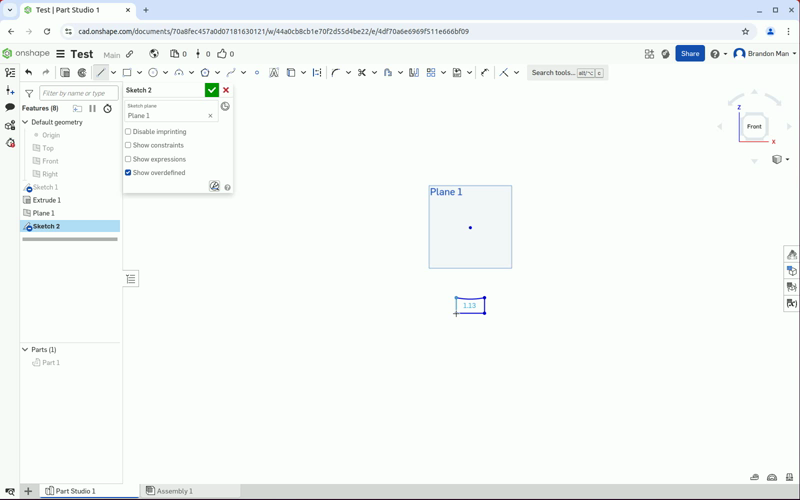
scroll(6)
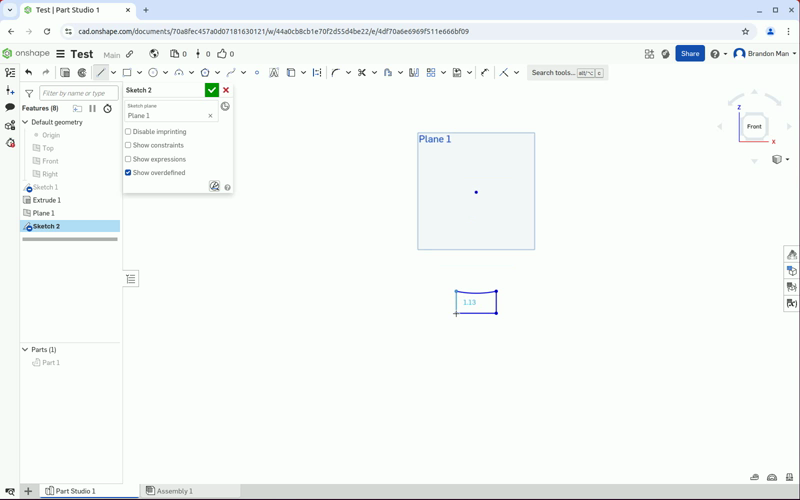
scroll(6)
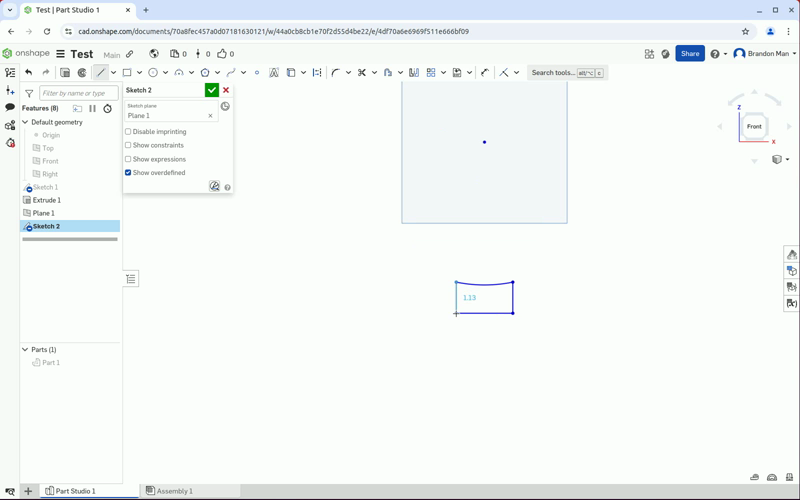
scroll(6)
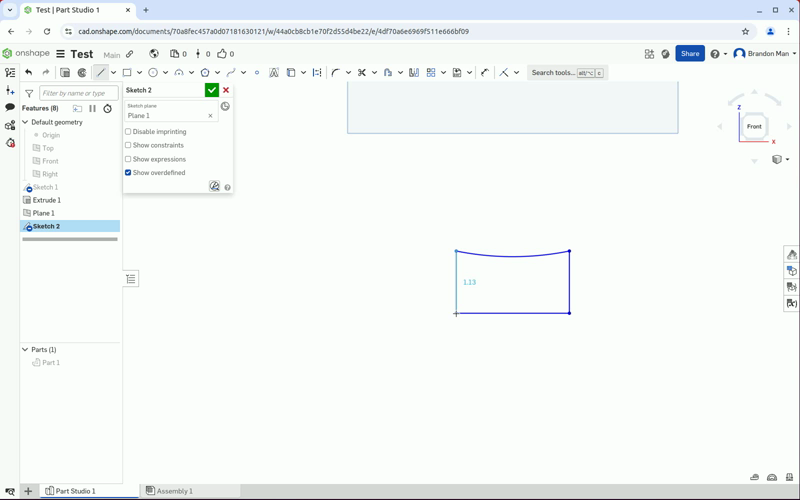
key_up(shift)
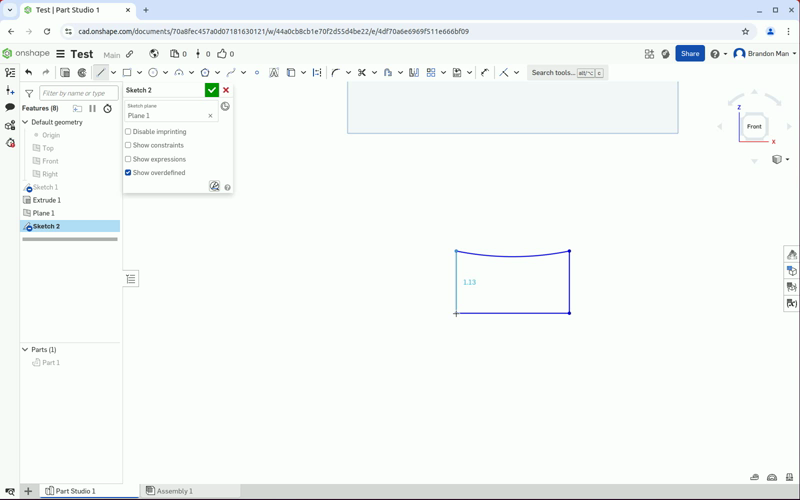
click(456, 313)
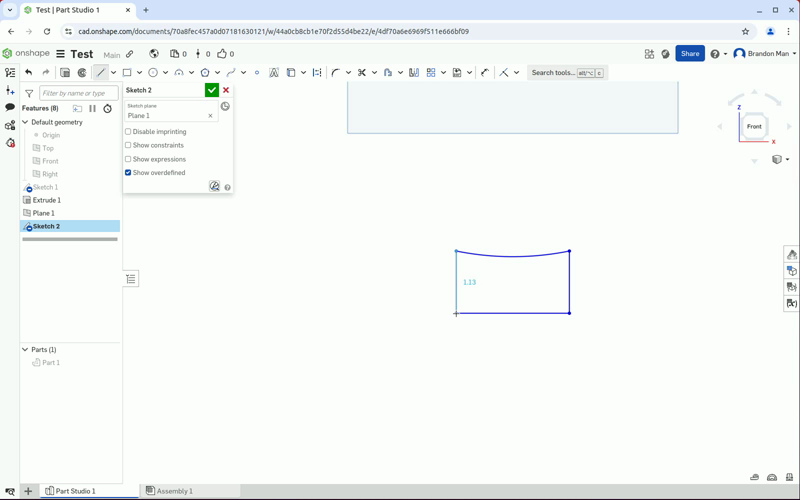
scroll(-6)
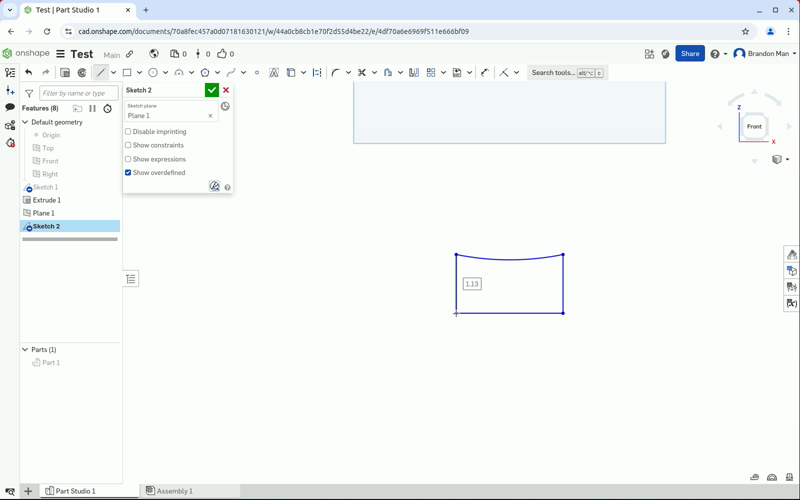
scroll(-6)
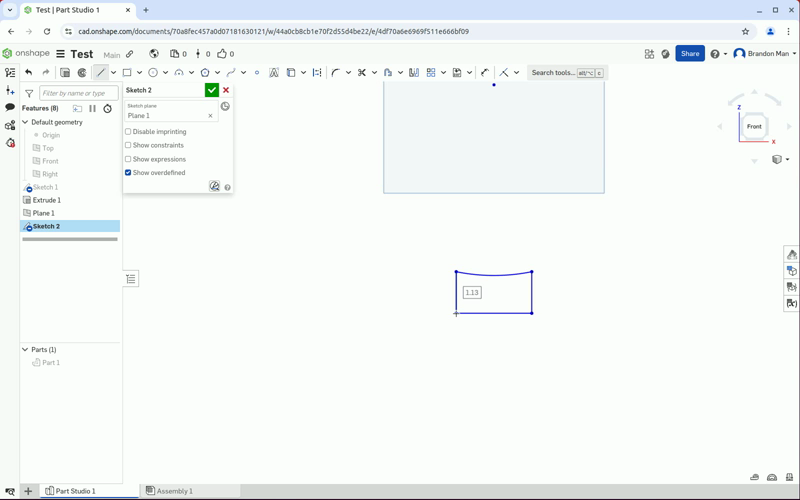
scroll(-6)
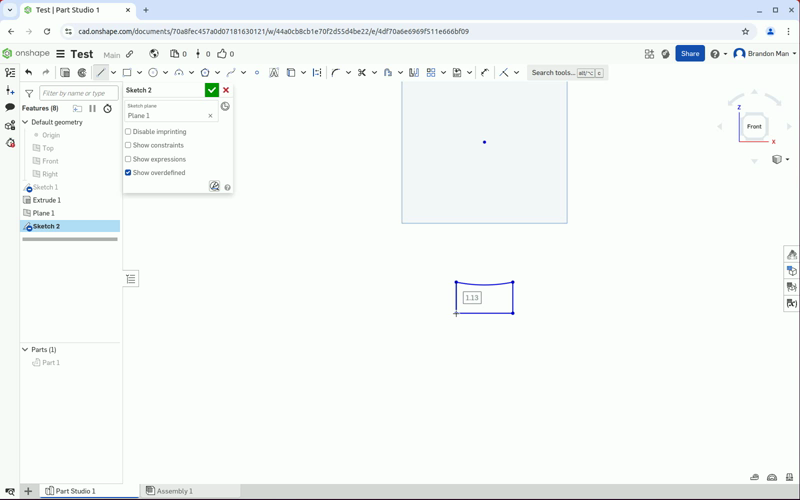
scroll(-6)
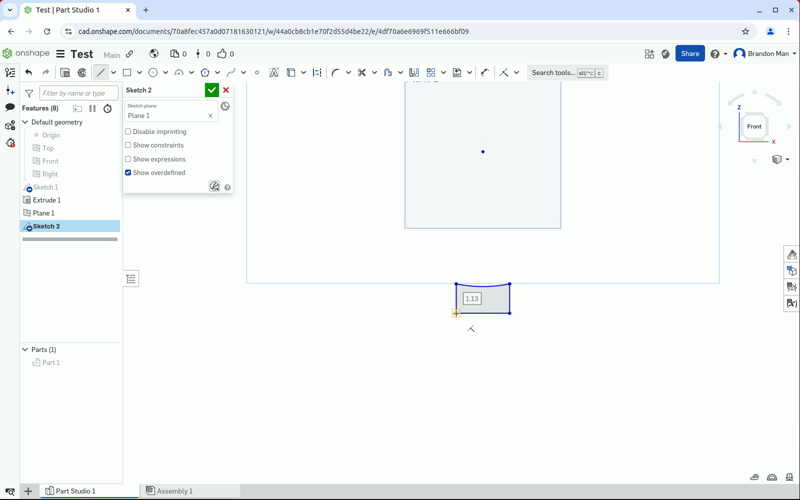
scroll(-6)
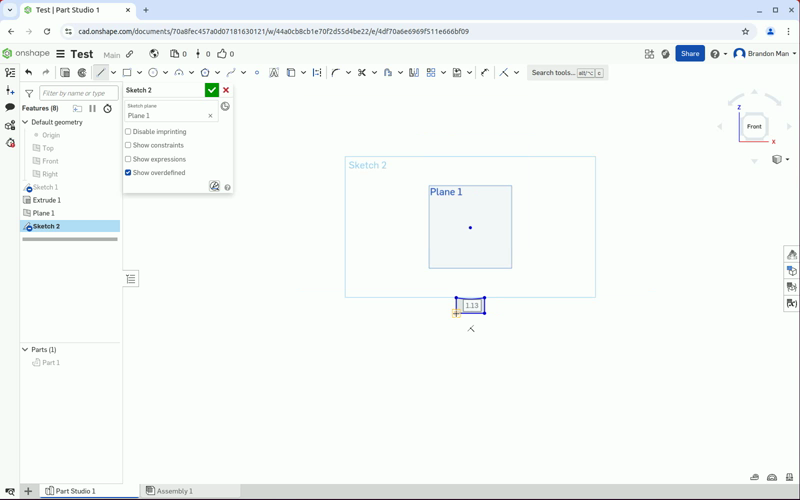
scroll(-6)
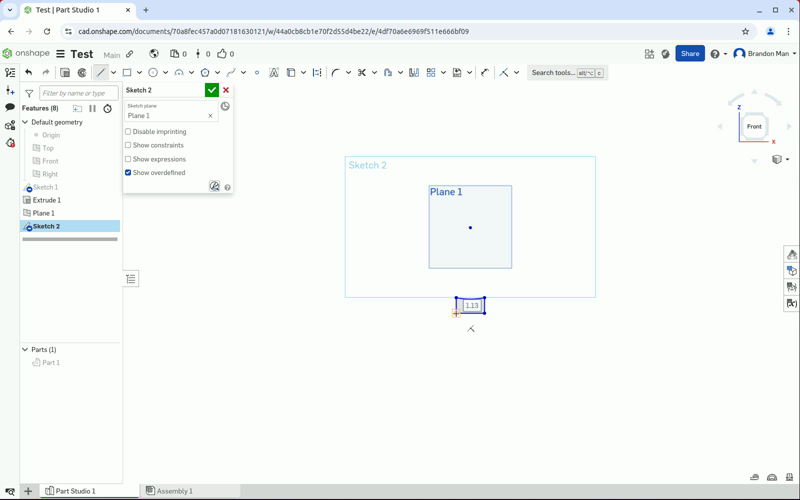
scroll(-6)
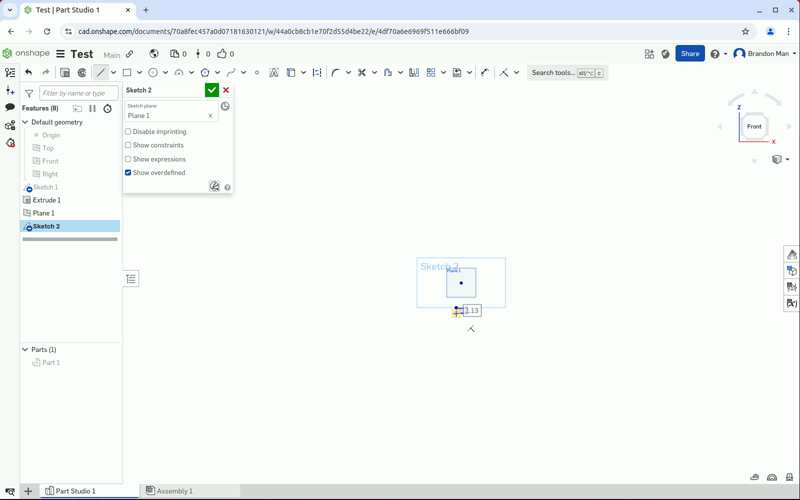
key(esc)
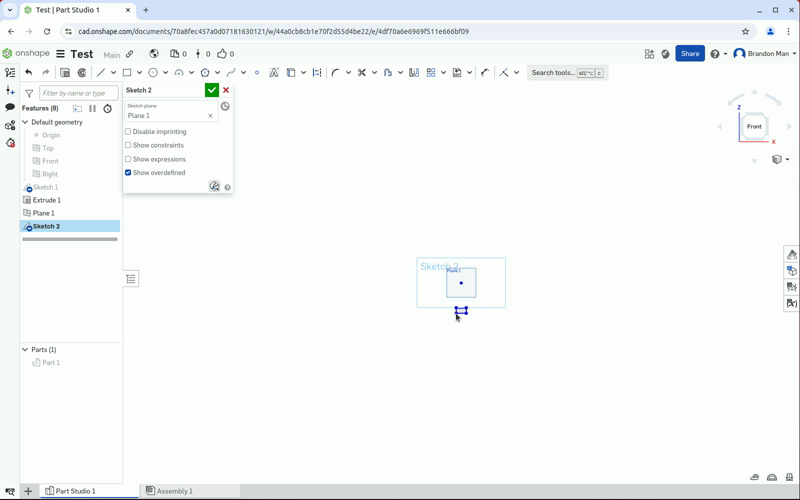
mouse_move(459, 309)
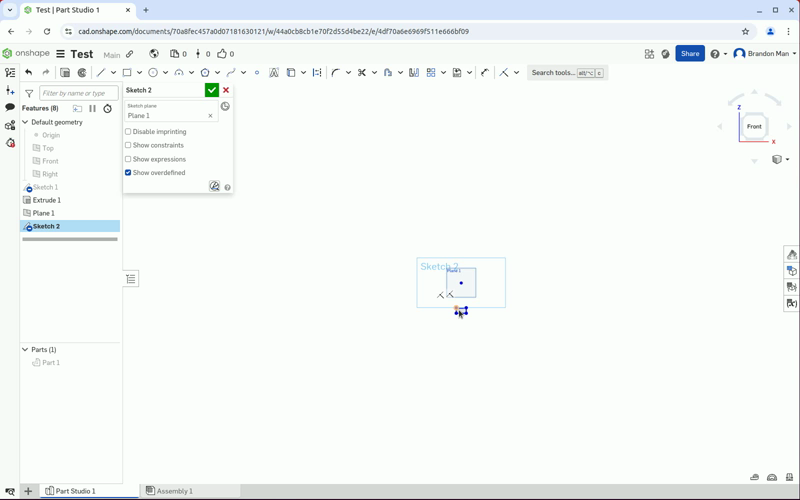
scroll(6)
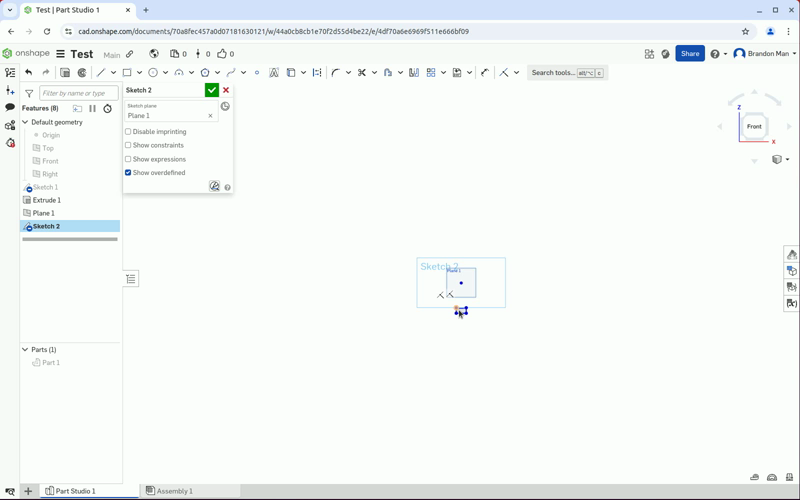
scroll(6)
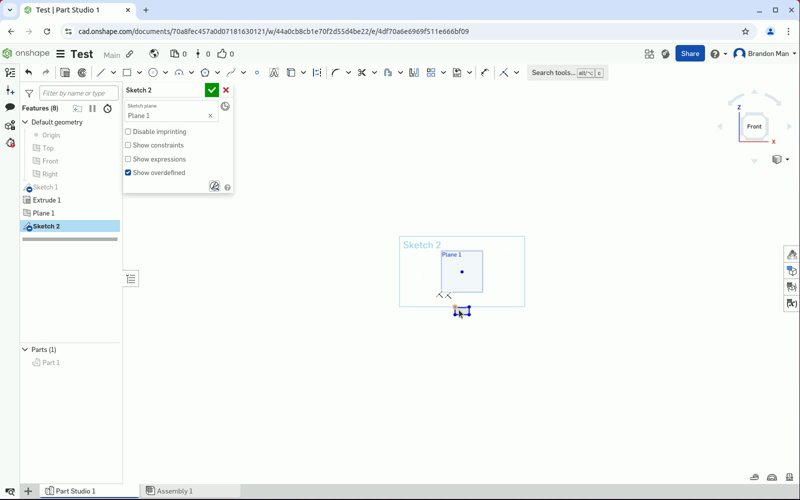
scroll(6)
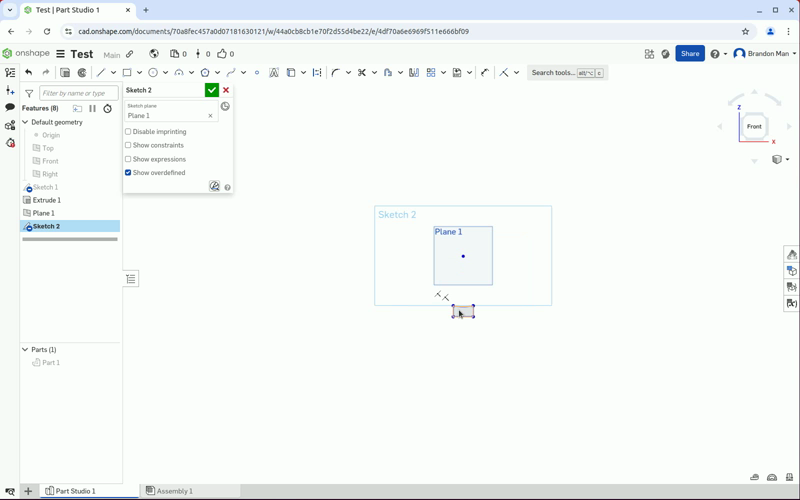
scroll(6)
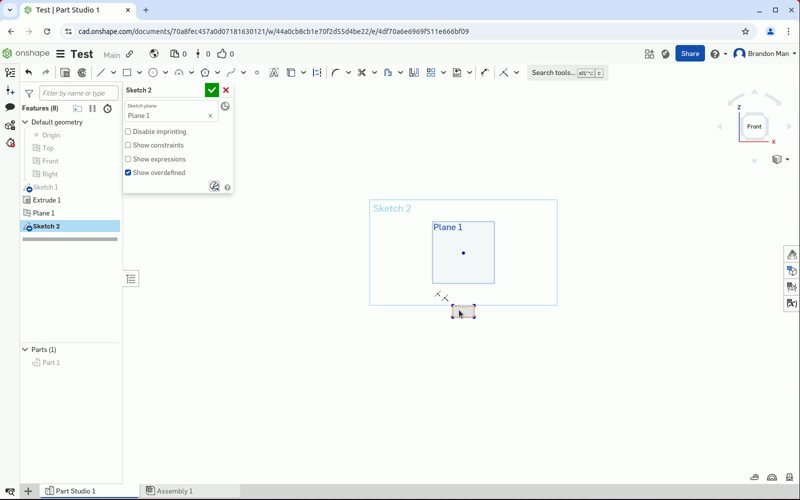
scroll(6)
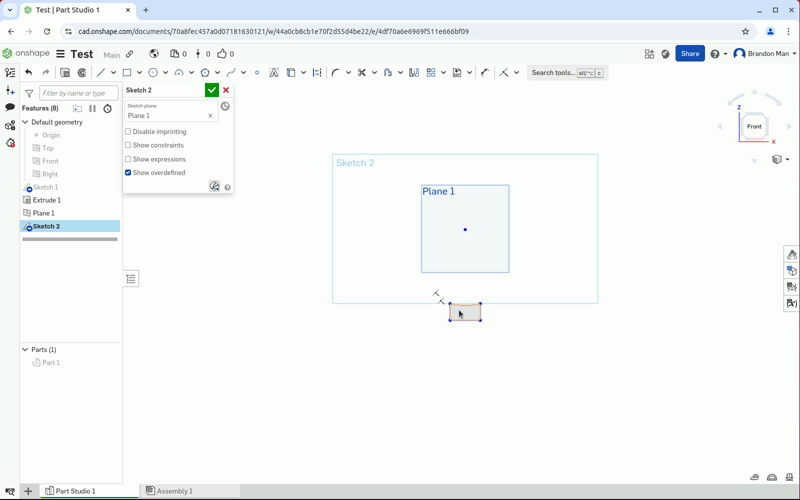
scroll(6)
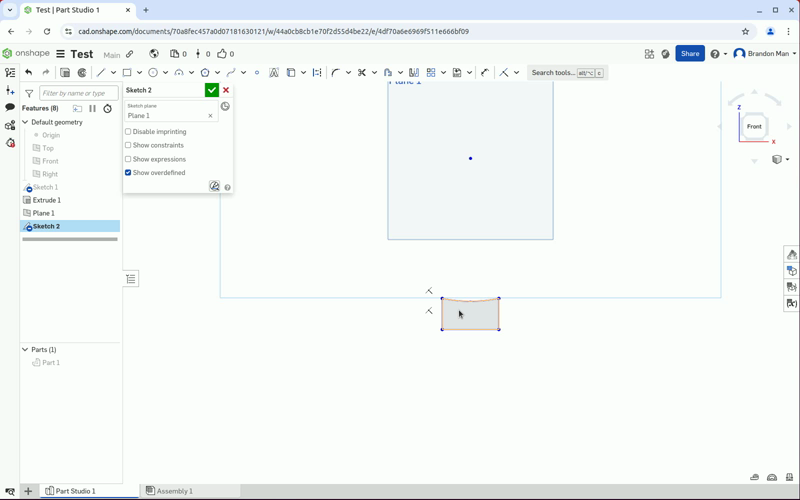
scroll(6)
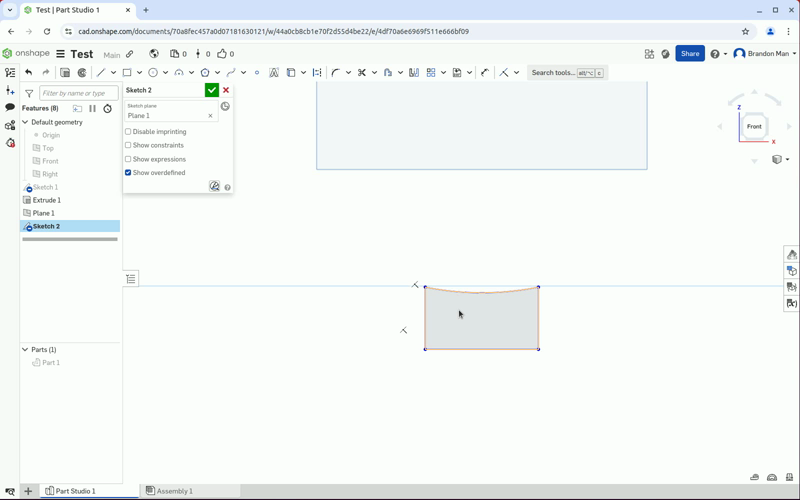
click(459, 309)
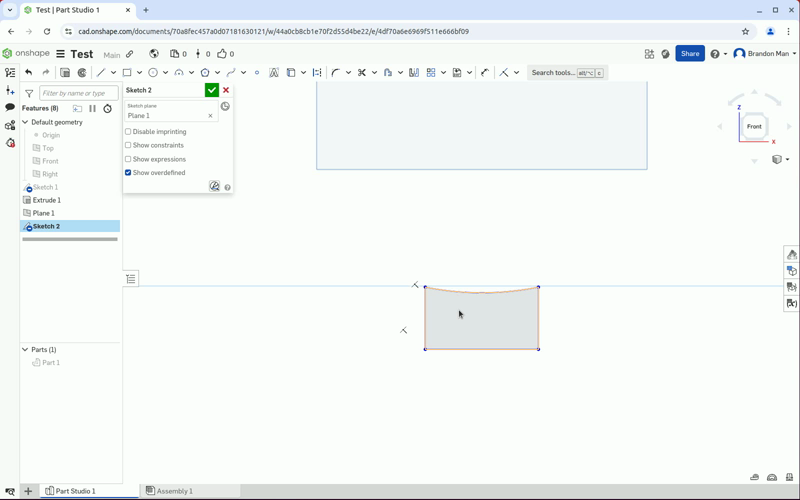
scroll(-6)
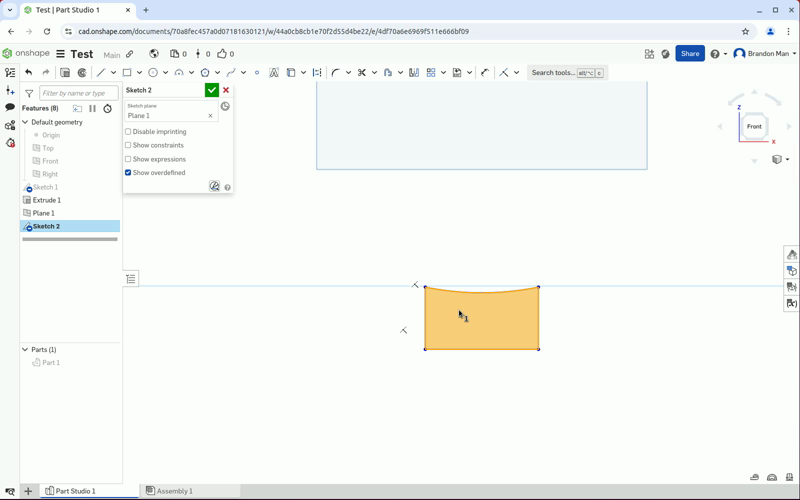
scroll(-6)
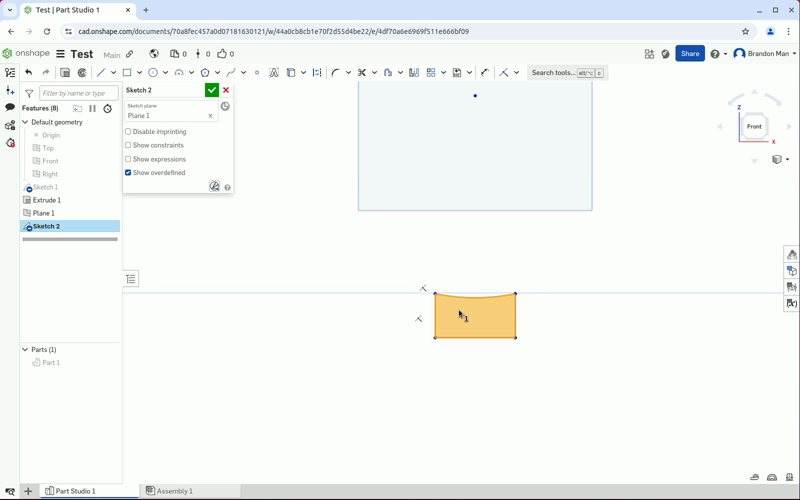
scroll(-6)
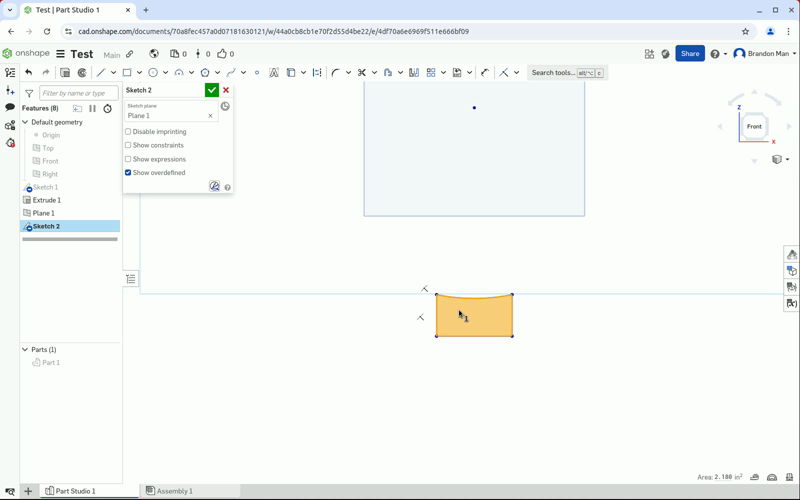
scroll(-6)
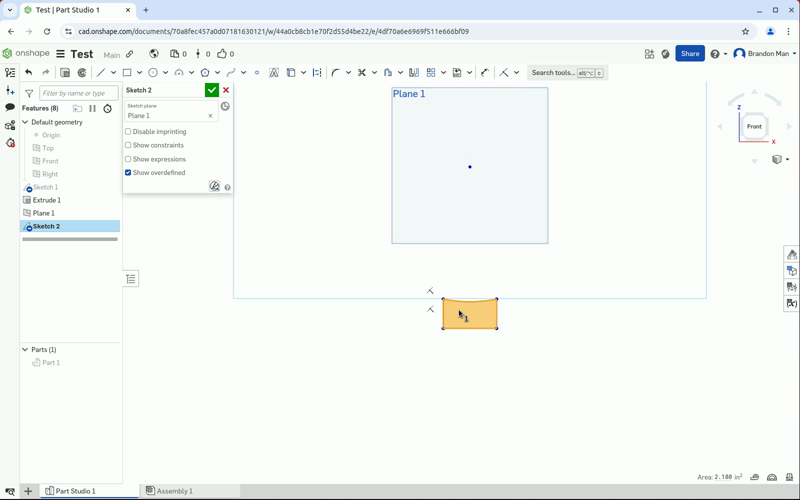
scroll(-6)
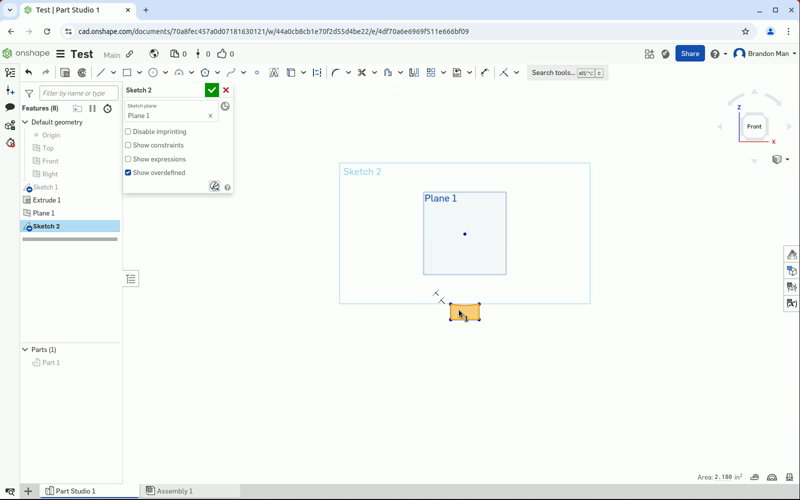
scroll(-6)
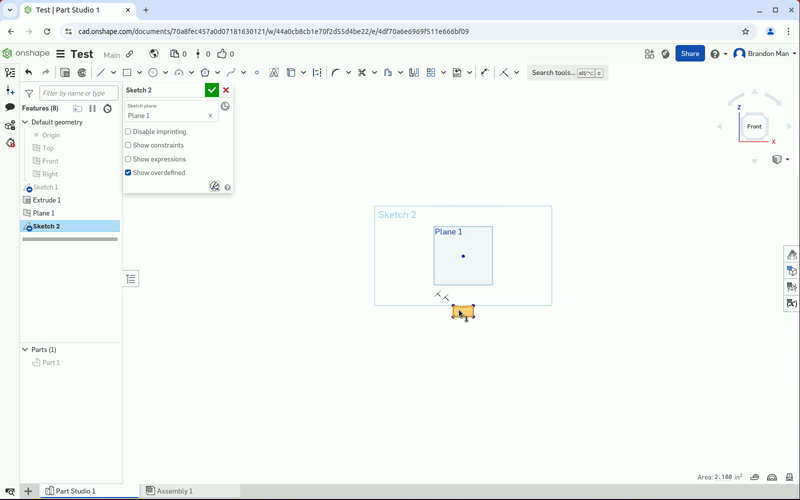
scroll(-6)
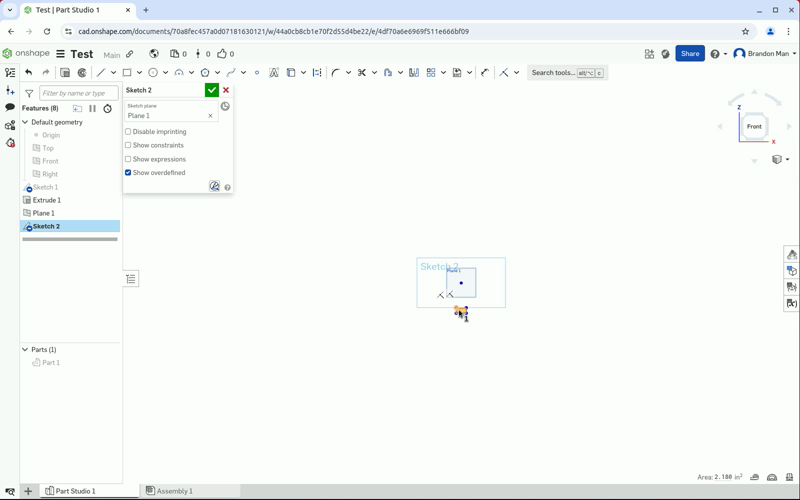
mouse_move(73, 352)
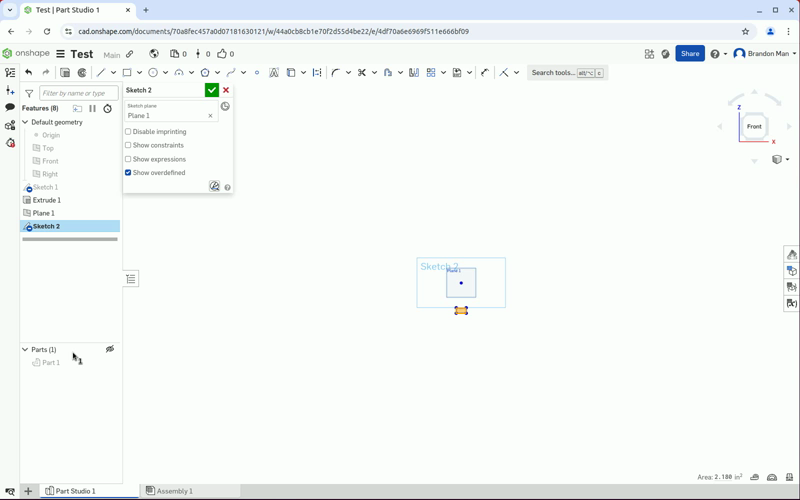
key(shift+y)
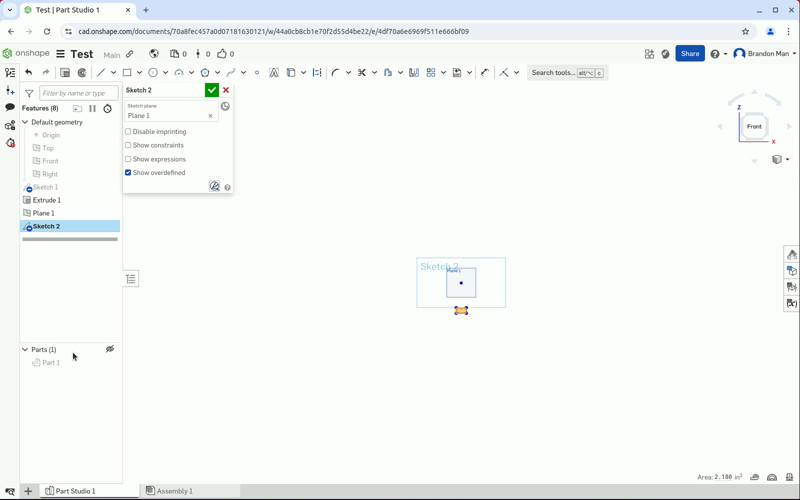
key(shift+e)
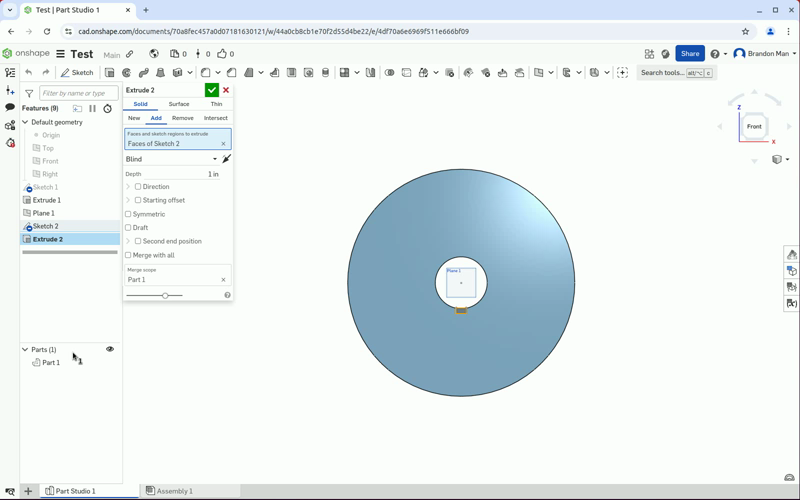
mouse_move(143, 106)
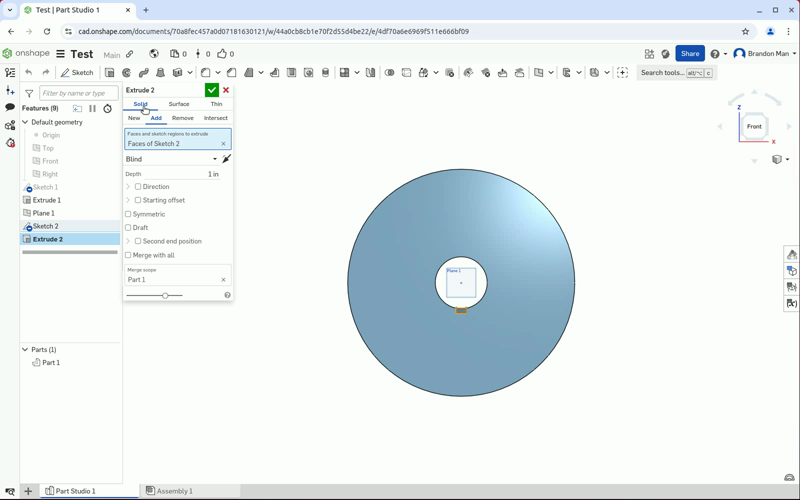
click(143, 106)
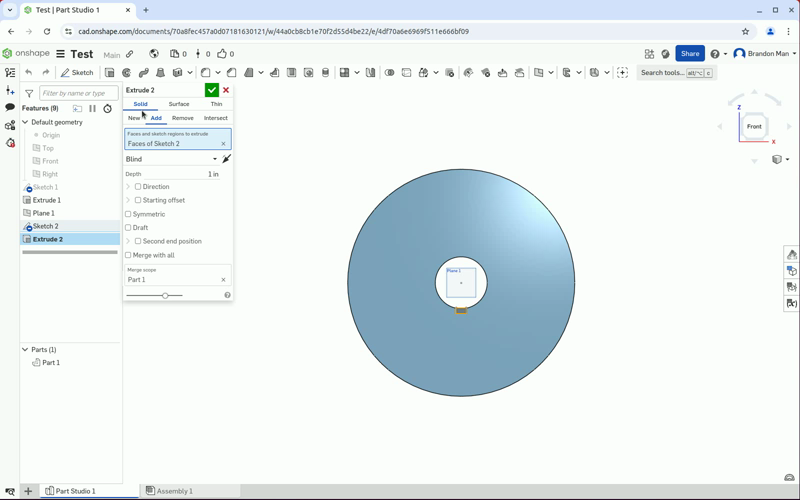
mouse_move(137, 120)
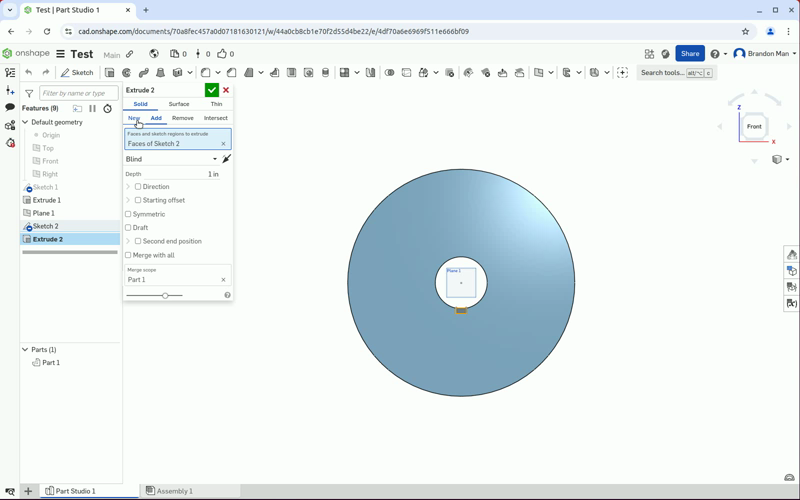
click(137, 120)
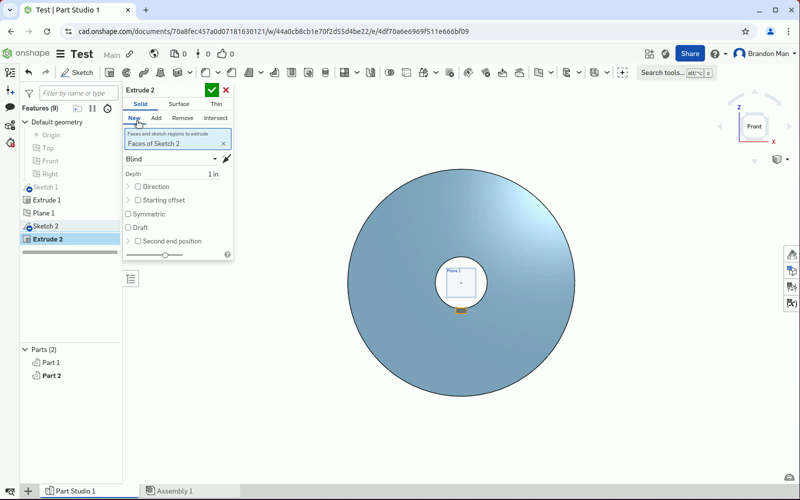
key(tab, 4)
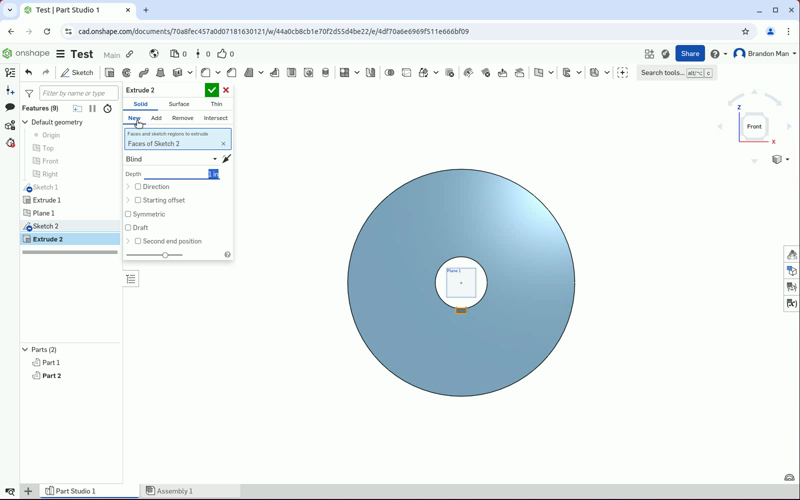
text(-1.926)
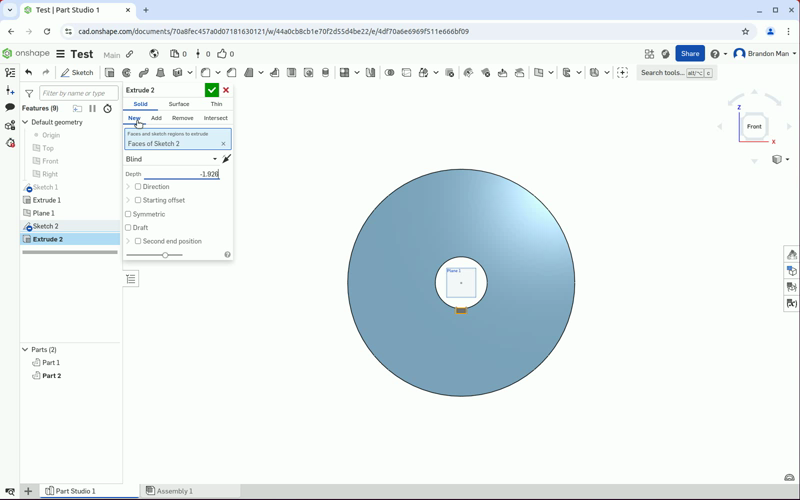
key(enter)
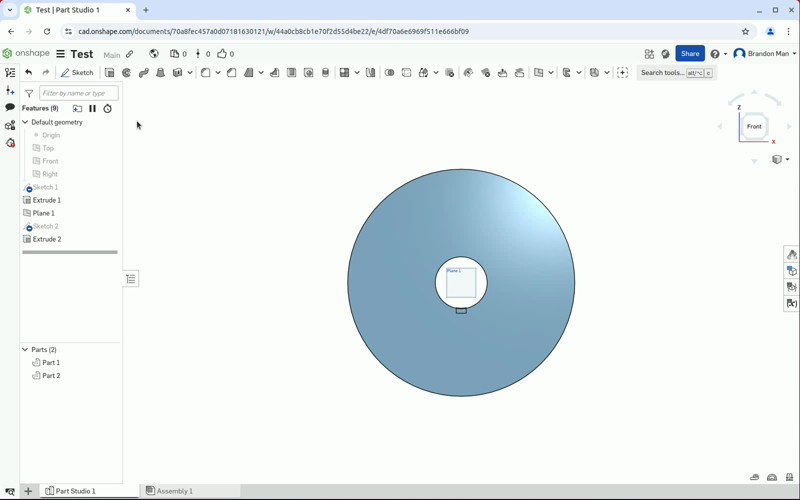
key(shift+h)
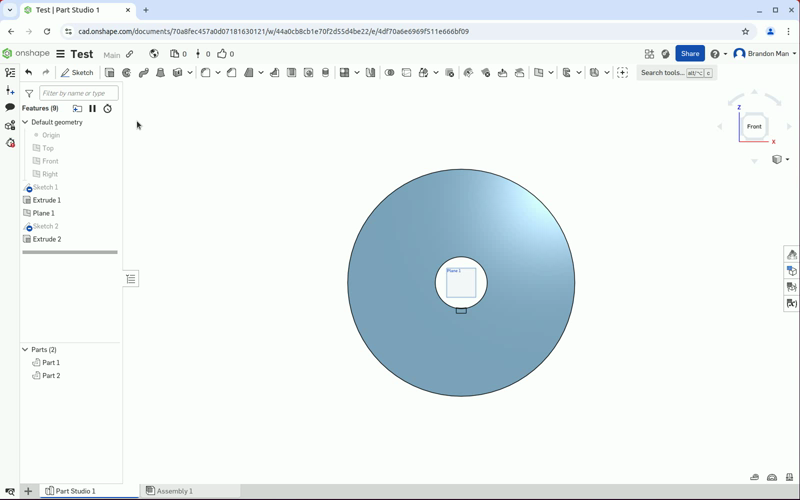
key(shift+h)
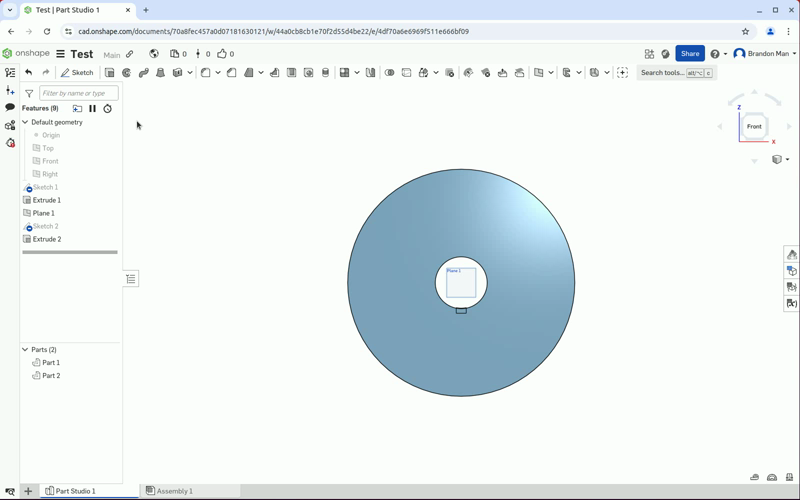
mouse_move(73, 189)
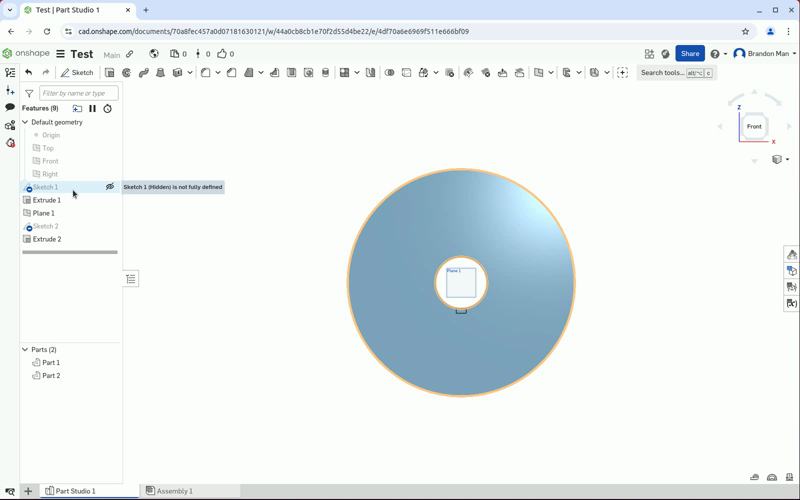
click(73, 189)
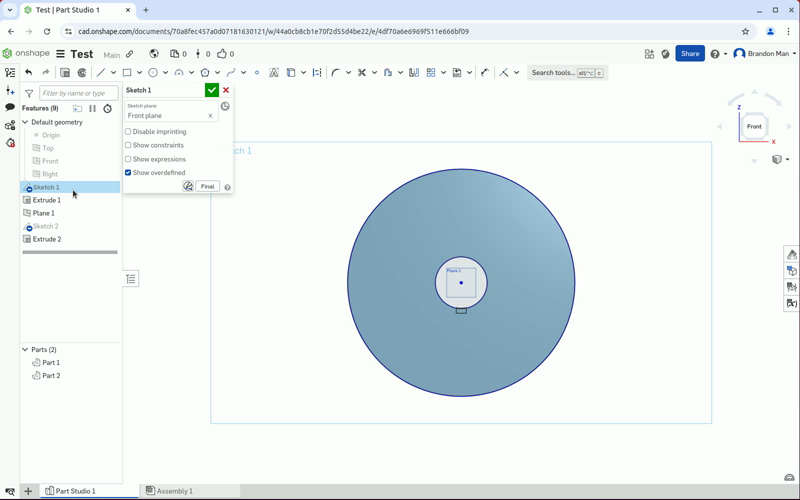
mouse_move(229, 92)
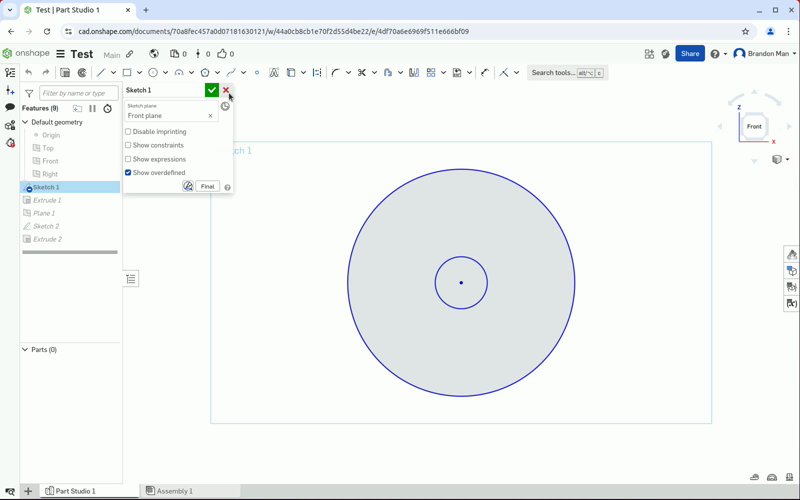
click(229, 92)
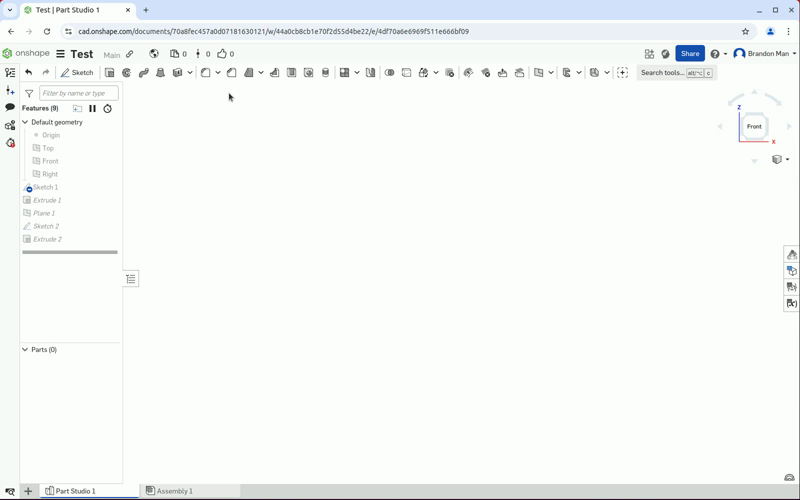
key(shift+s)
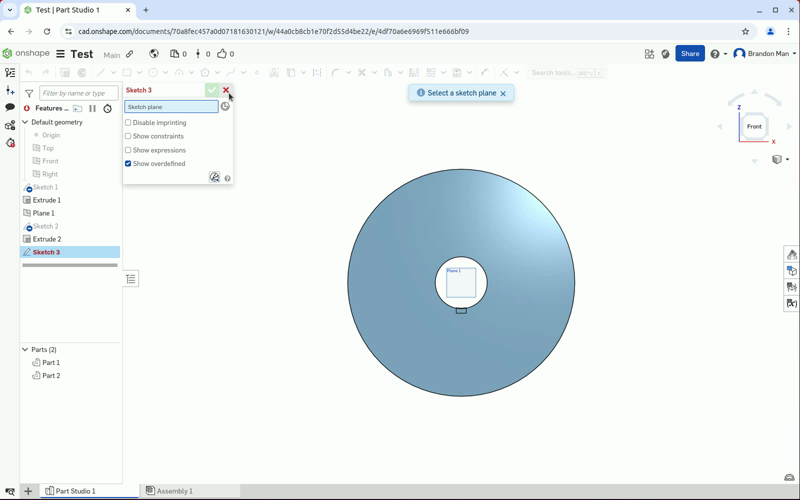
mouse_move(73, 215)
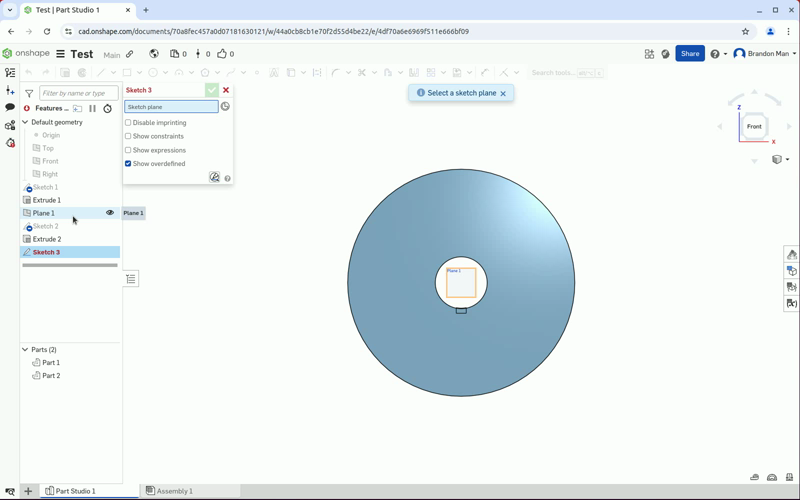
click(73, 215)
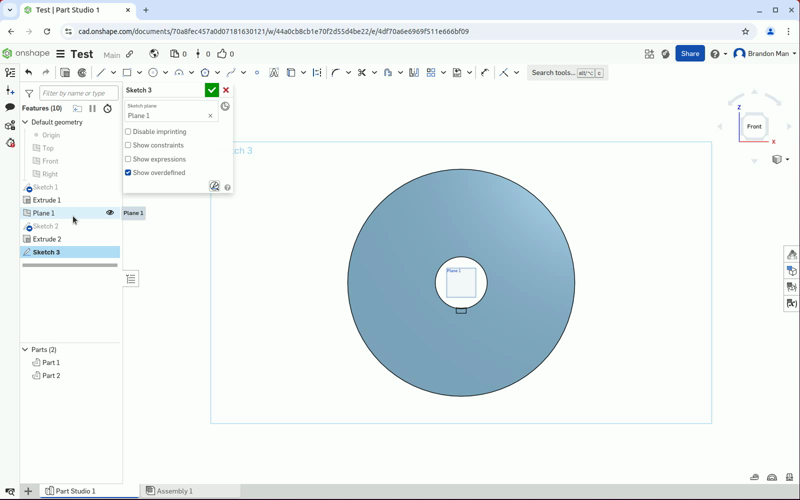
mouse_move(73, 352)
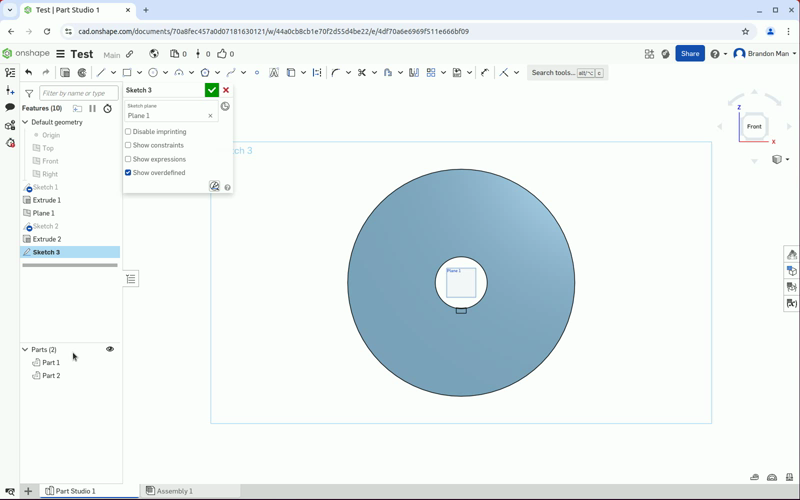
key(y)
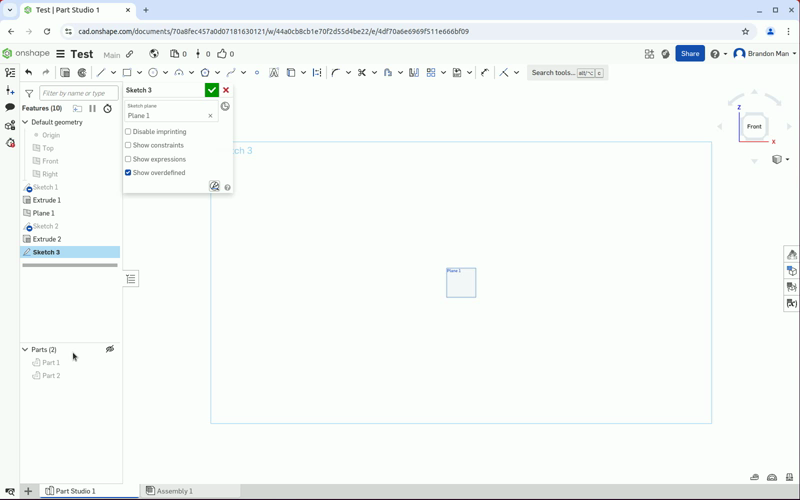
key(a)
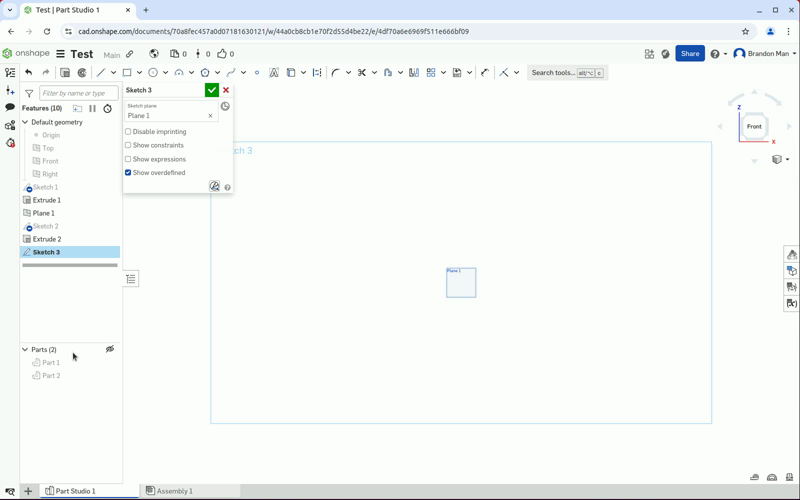
key_down(shift)
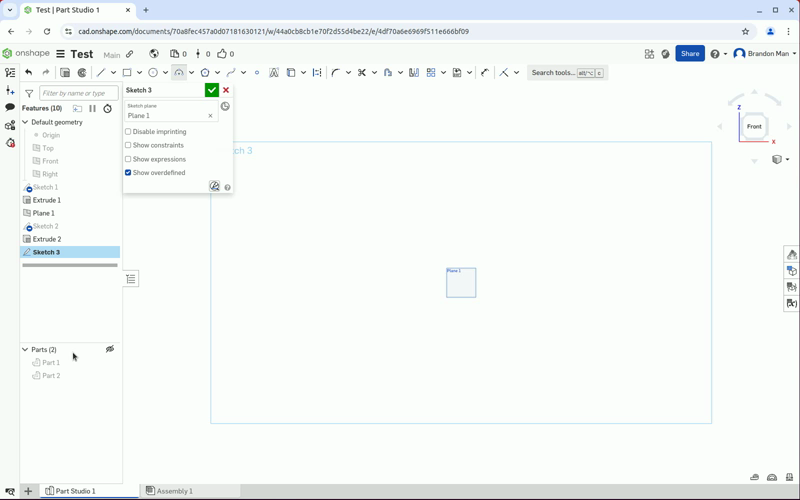
mouse_move(456, 308)
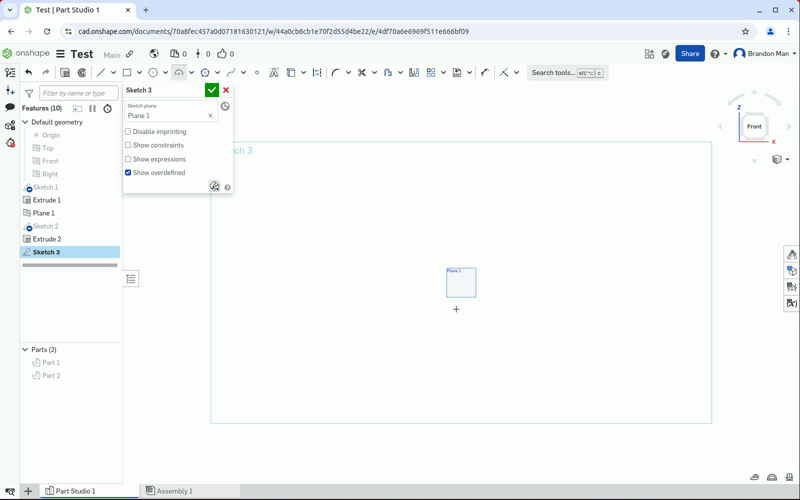
click(456, 308)
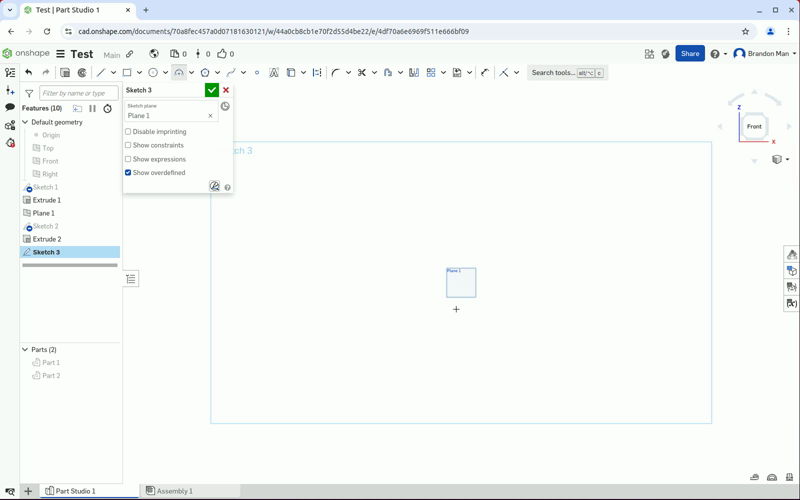
key_up(shift)
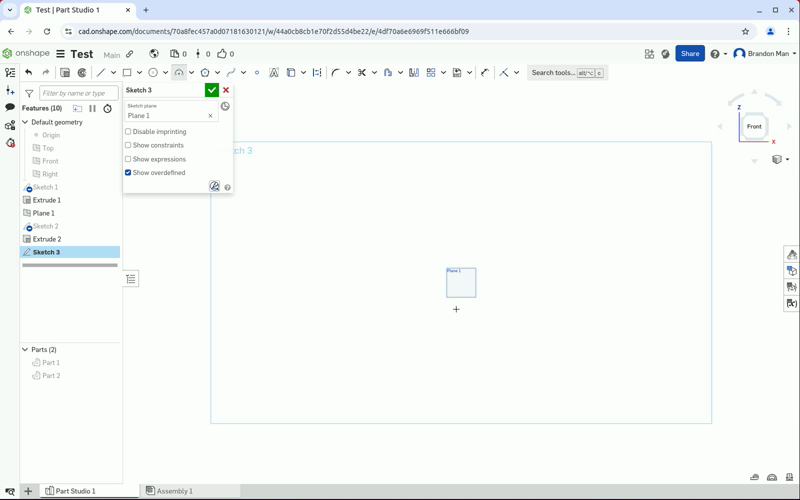
key_down(shift)
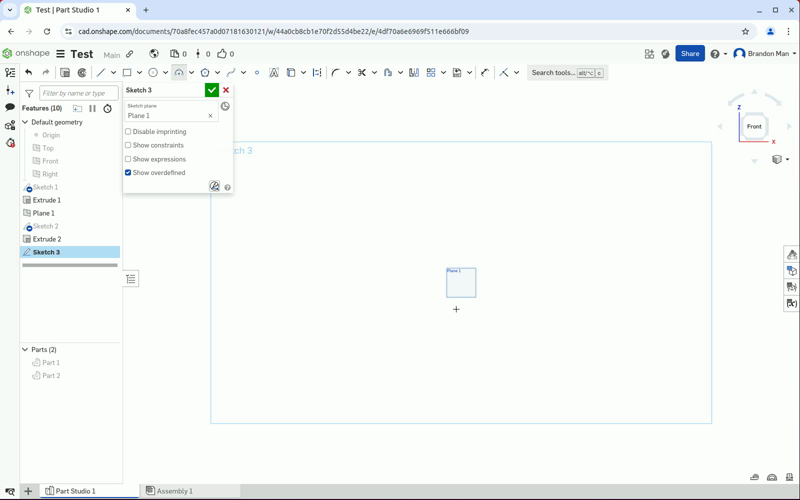
mouse_move(466, 308)
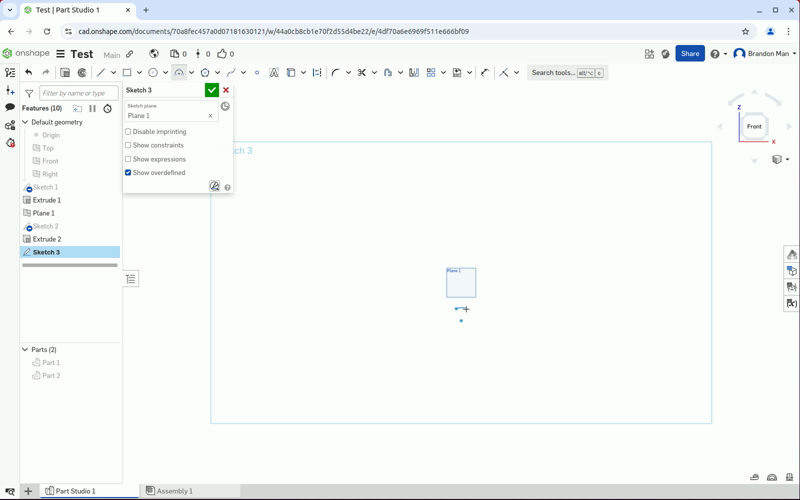
click(466, 308)
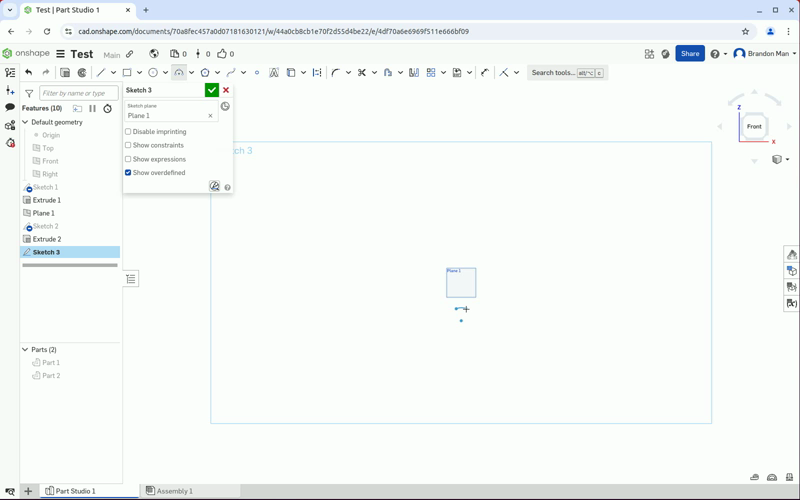
mouse_move(461, 309)
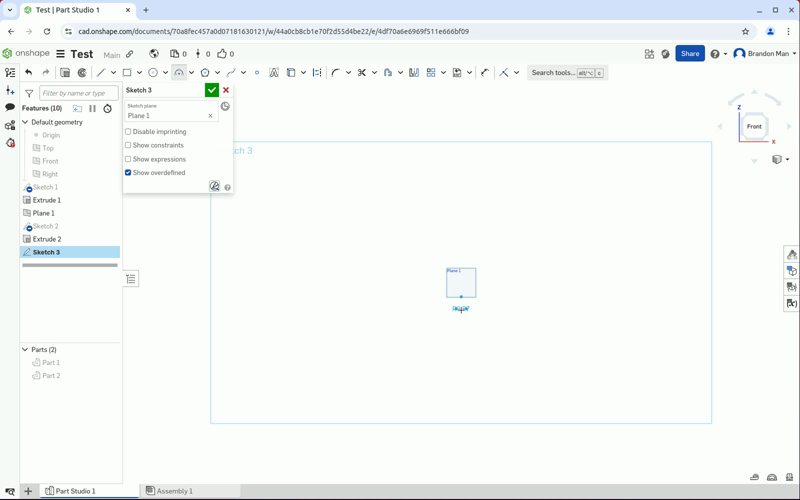
click(461, 309)
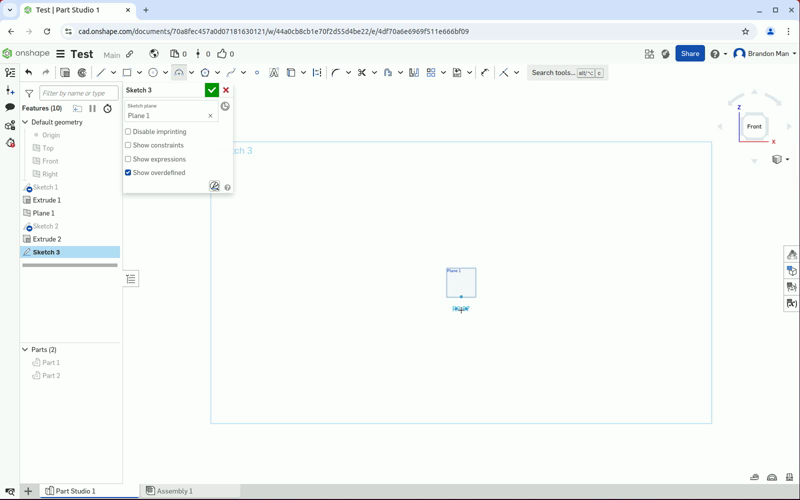
key_up(shift)
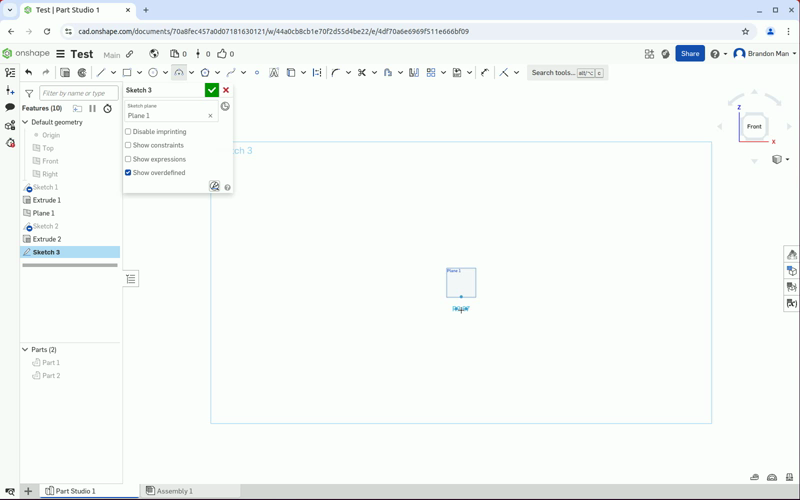
key(esc)
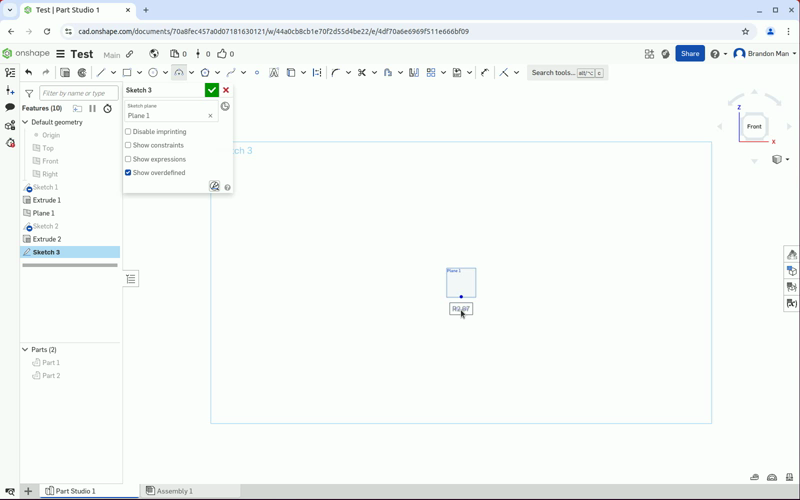
key(l)
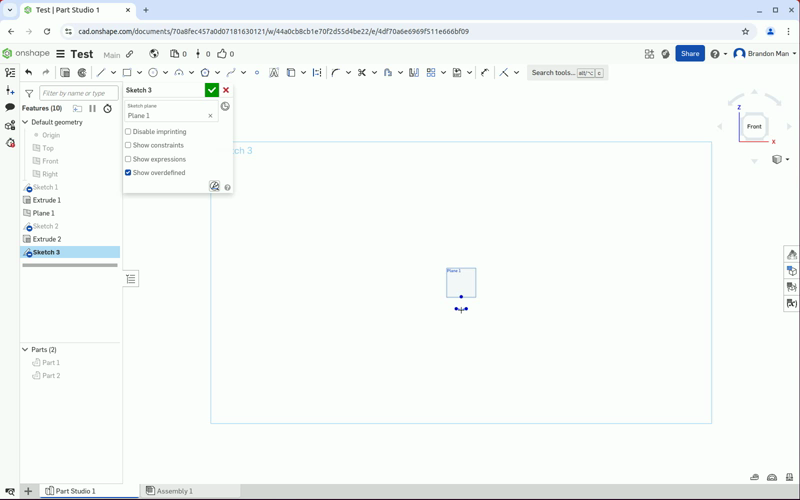
mouse_move(466, 308)
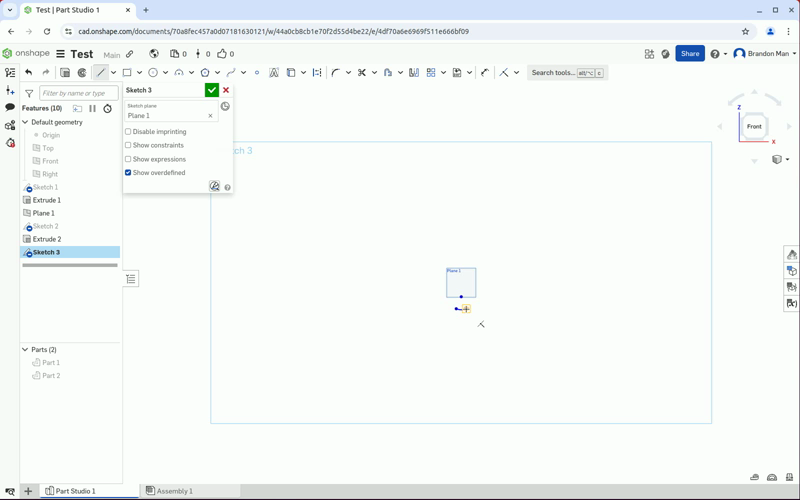
click(466, 308)
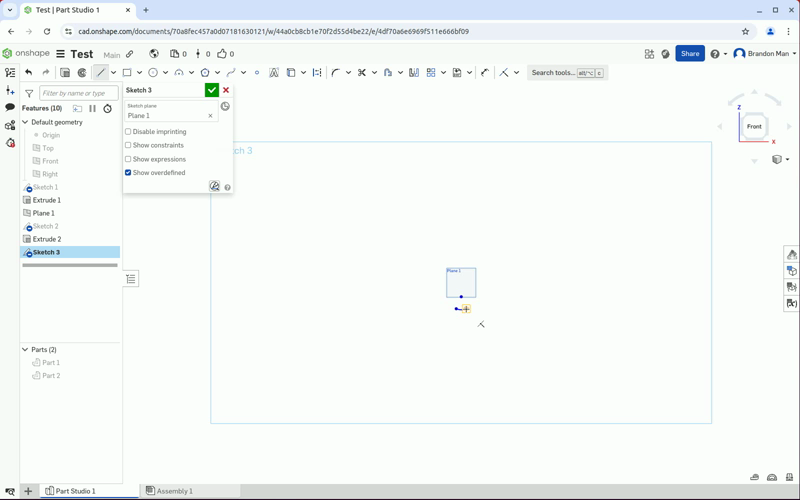
key_down(shift)
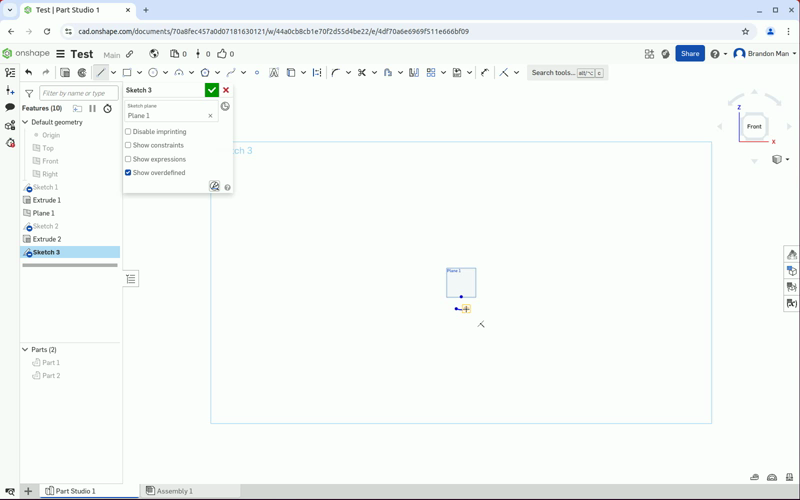
mouse_move(496, 308)
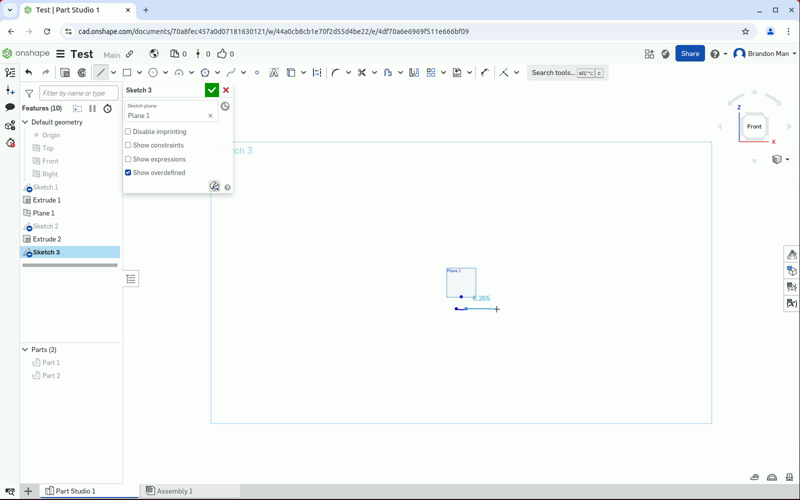
mouse_move(466, 303)
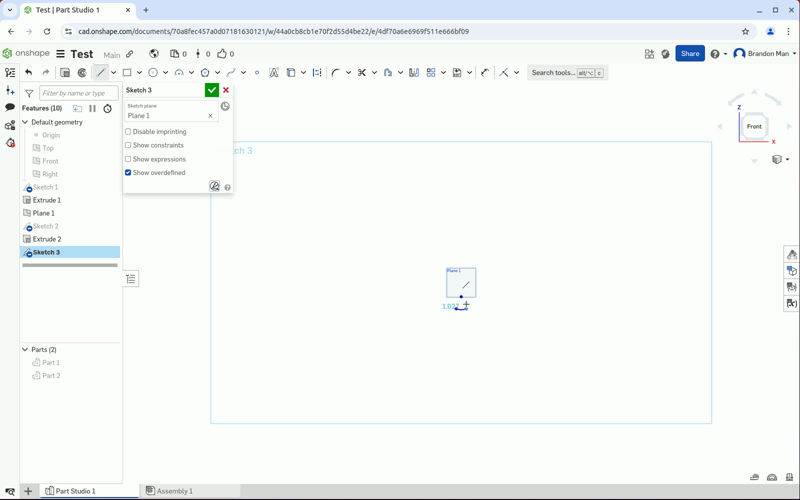
scroll(6)
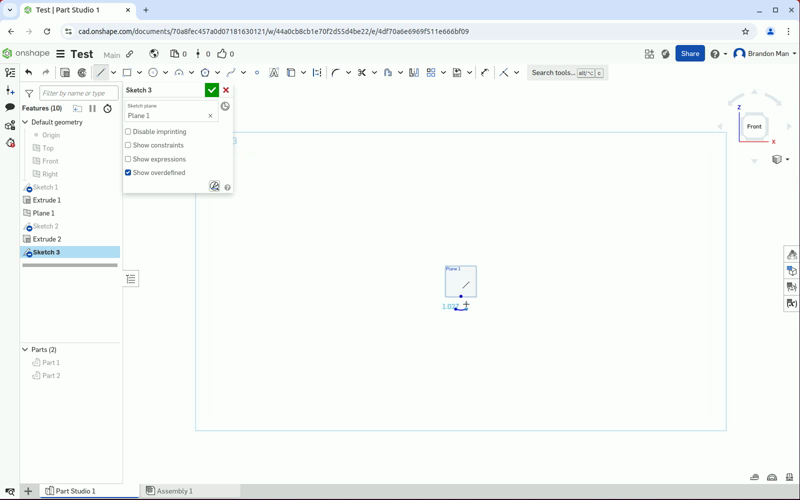
scroll(6)
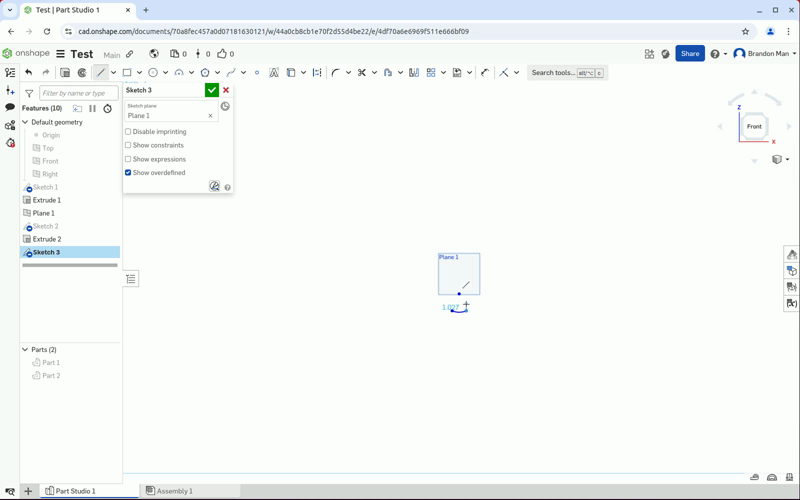
scroll(6)
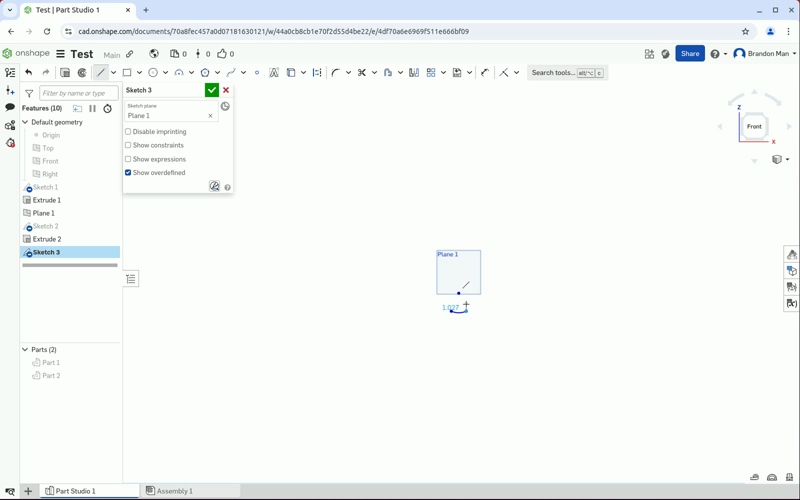
scroll(6)
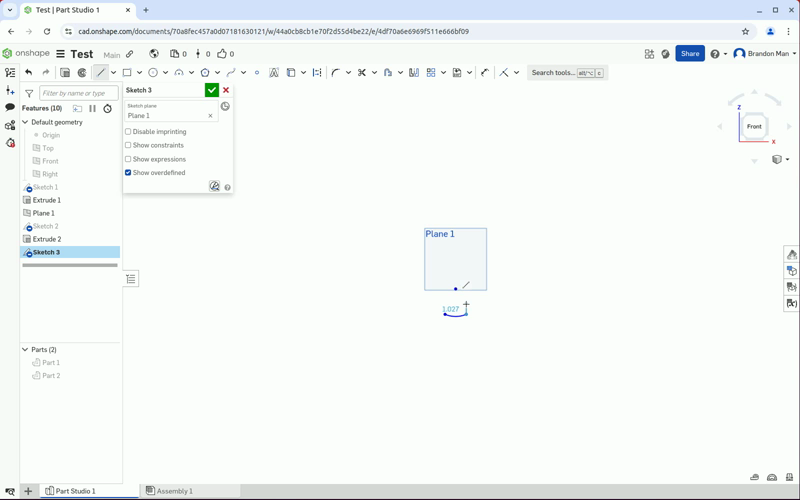
scroll(6)
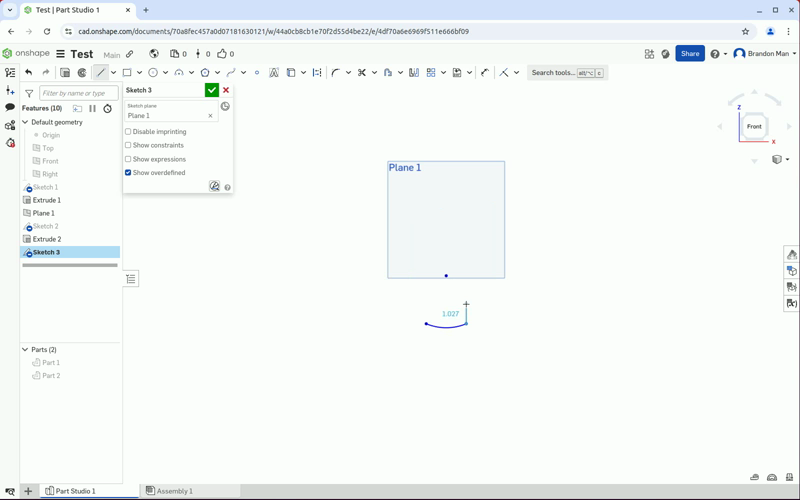
scroll(6)
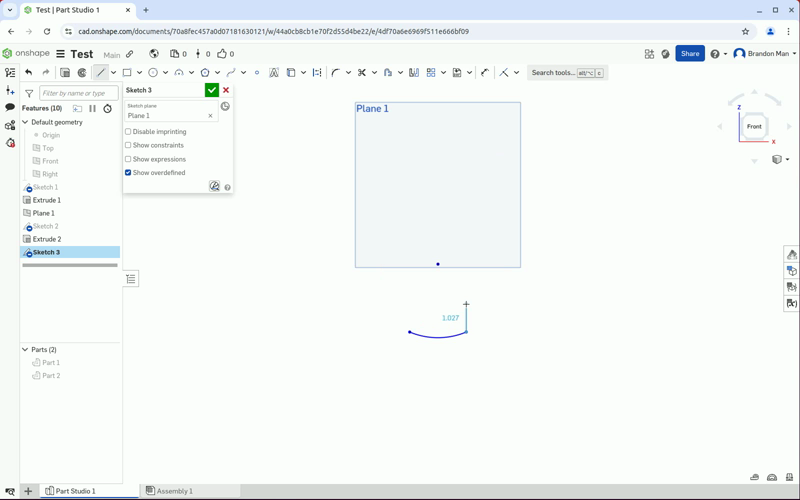
scroll(6)
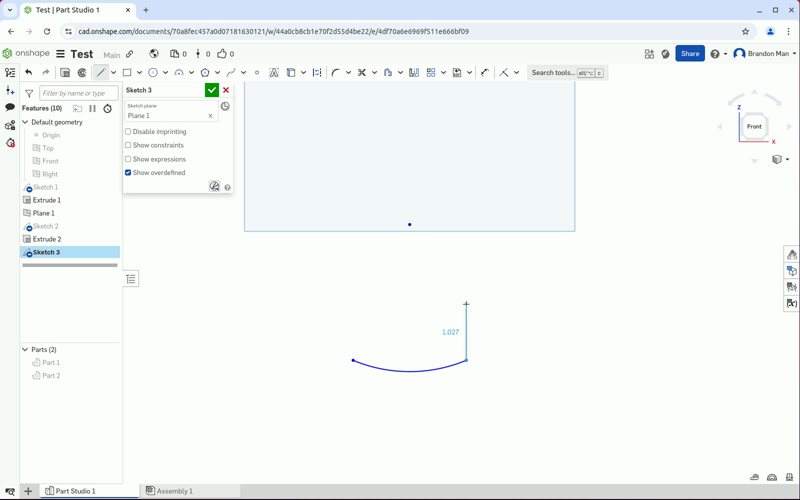
click(466, 303)
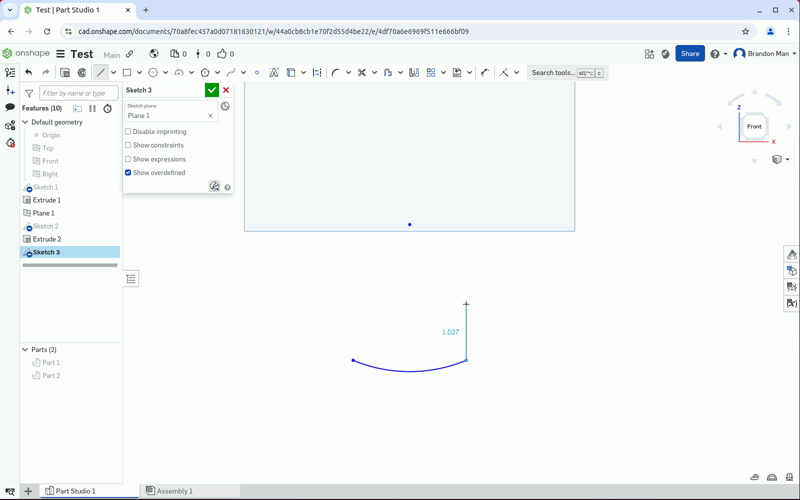
scroll(-6)
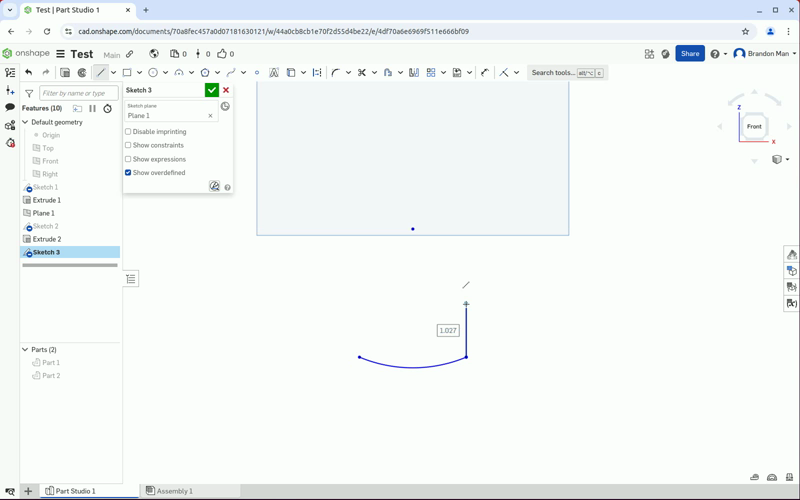
scroll(-6)
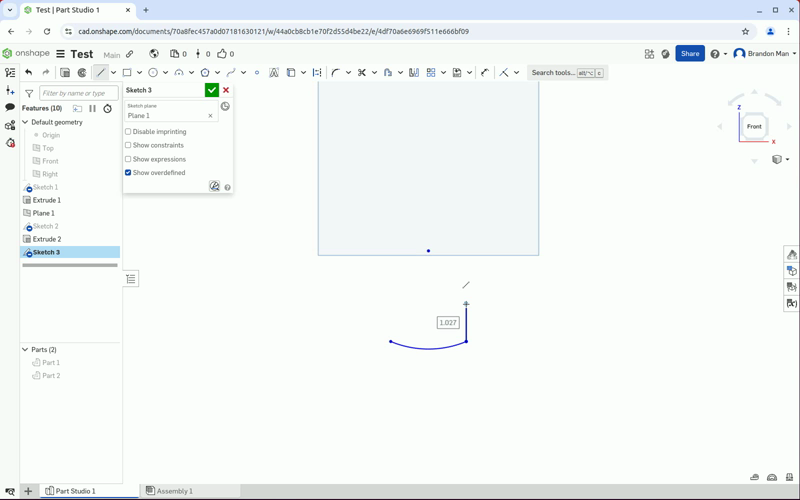
scroll(-6)
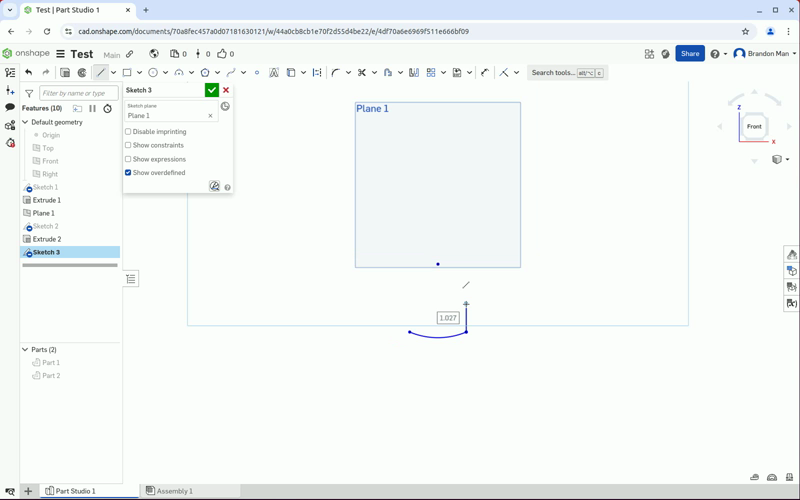
scroll(-6)
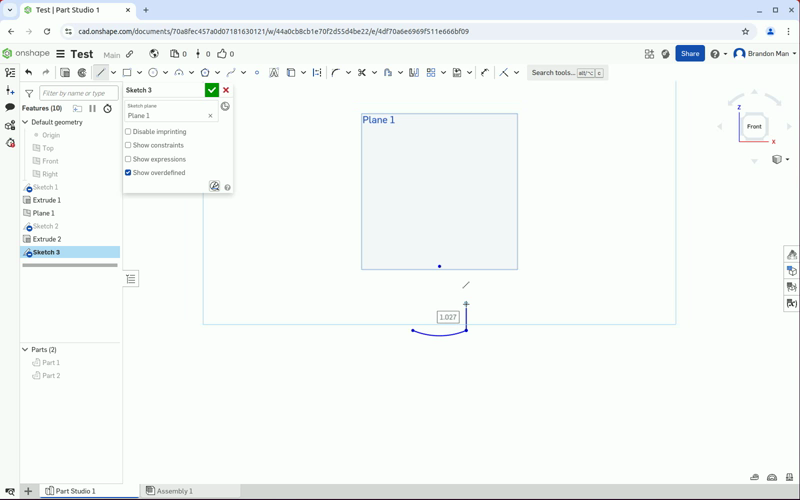
scroll(-6)
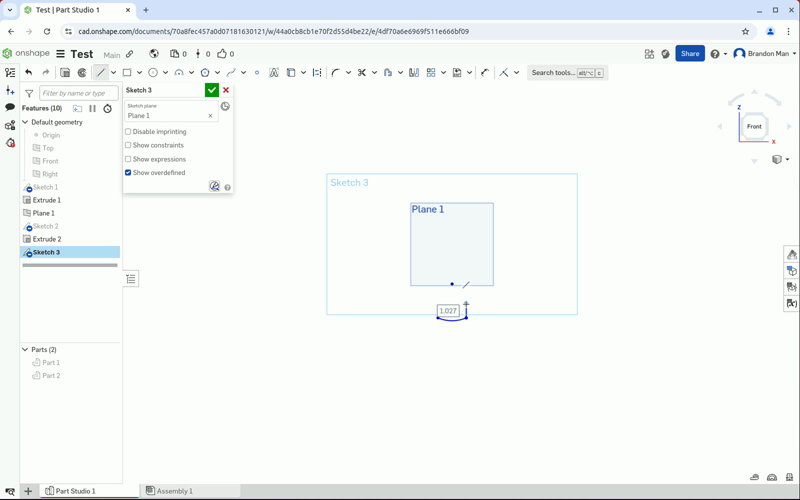
scroll(-6)
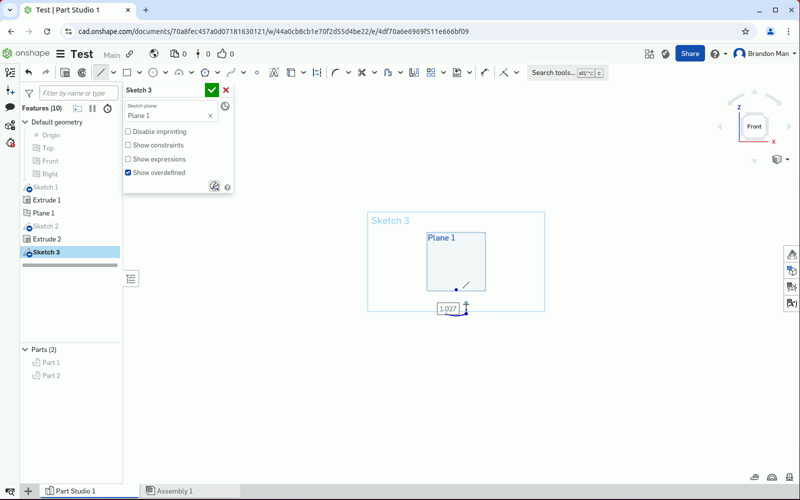
scroll(-6)
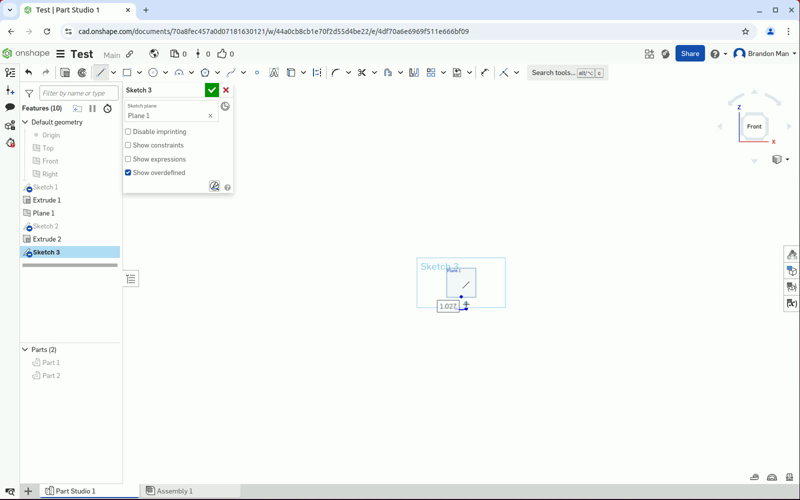
key_up(shift)
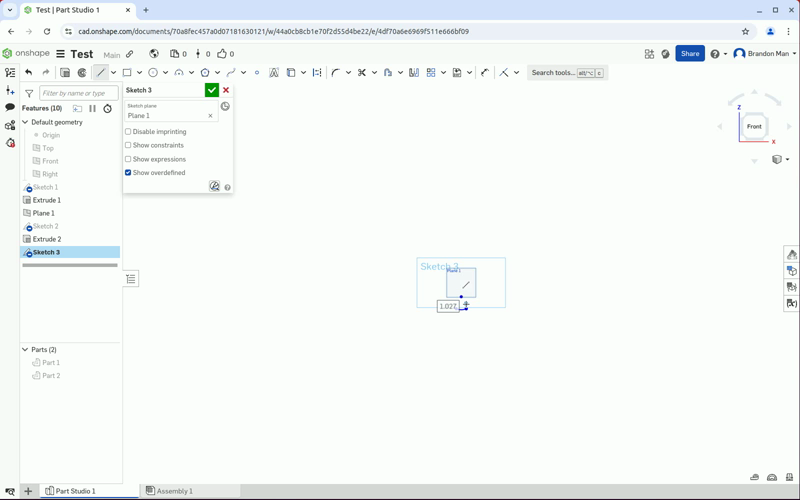
key_down(shift)
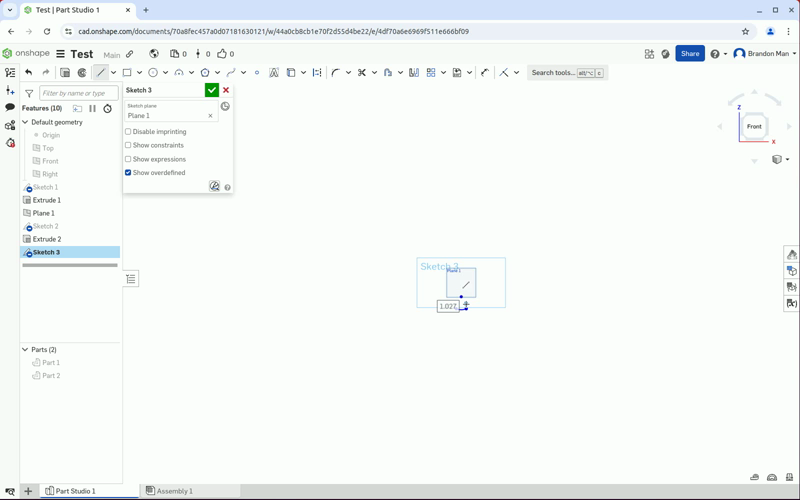
mouse_move(496, 303)
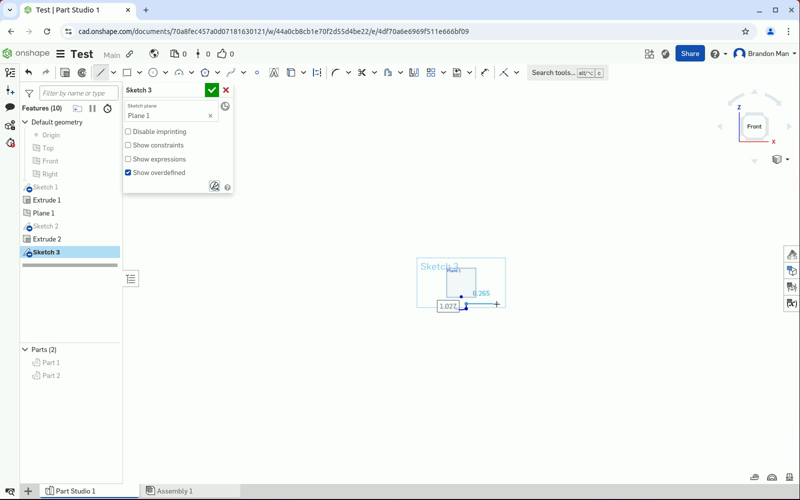
mouse_move(456, 303)
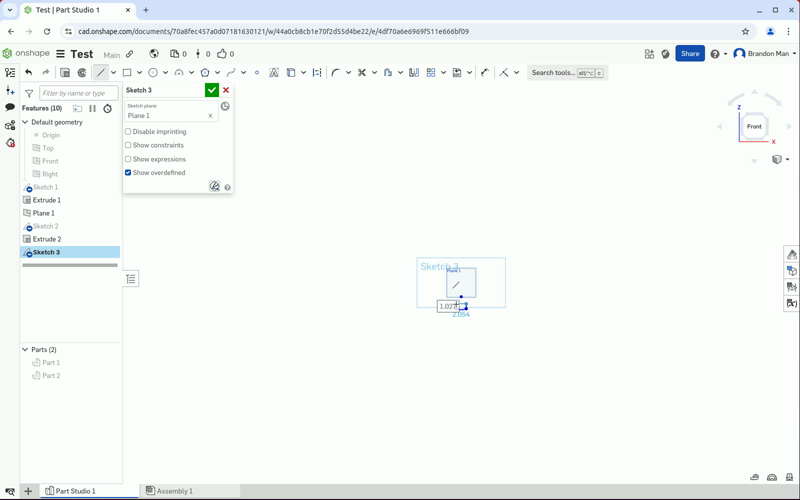
click(456, 303)
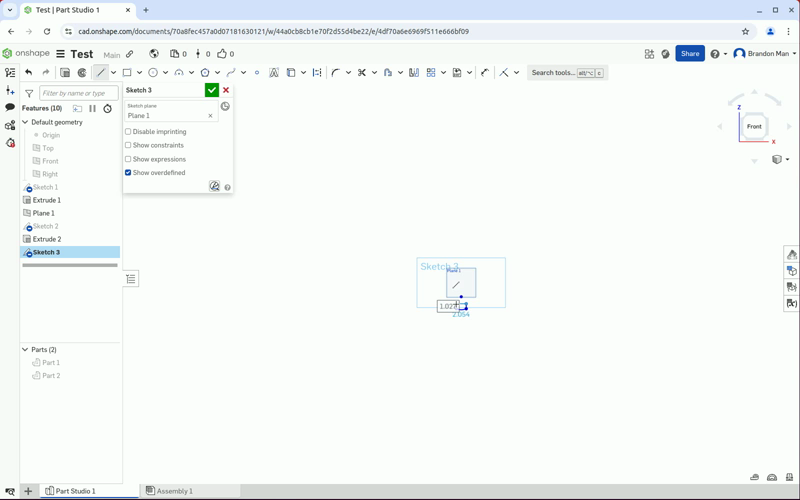
key_up(shift)
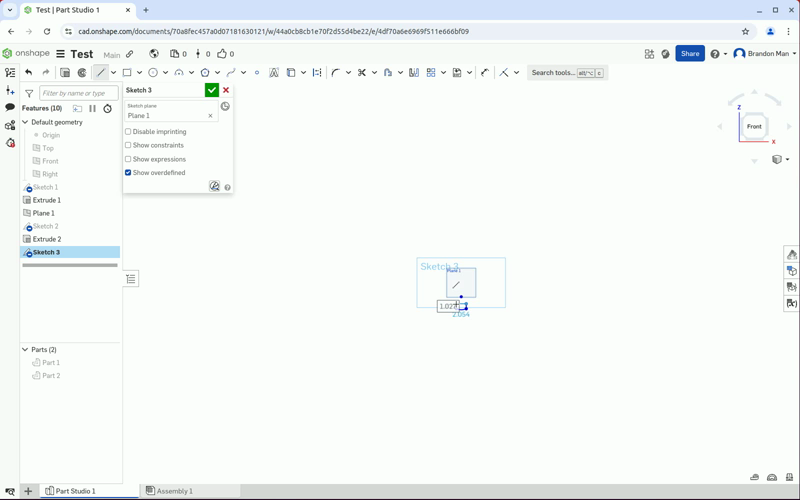
mouse_move(486, 303)
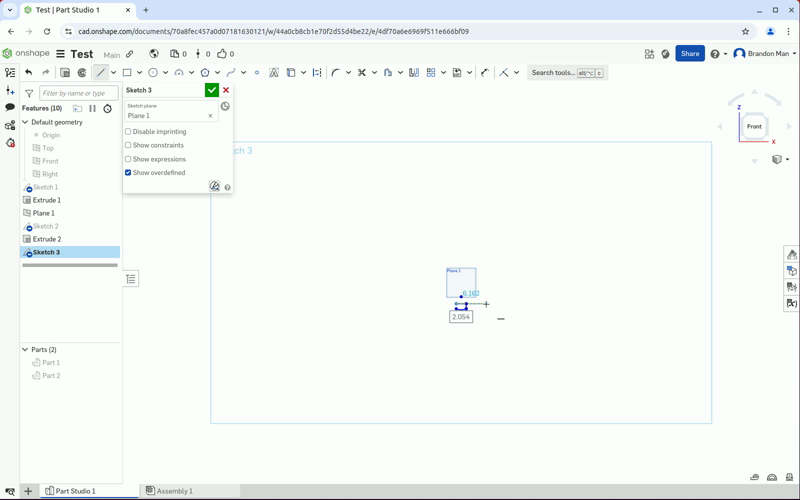
key_down(shift)
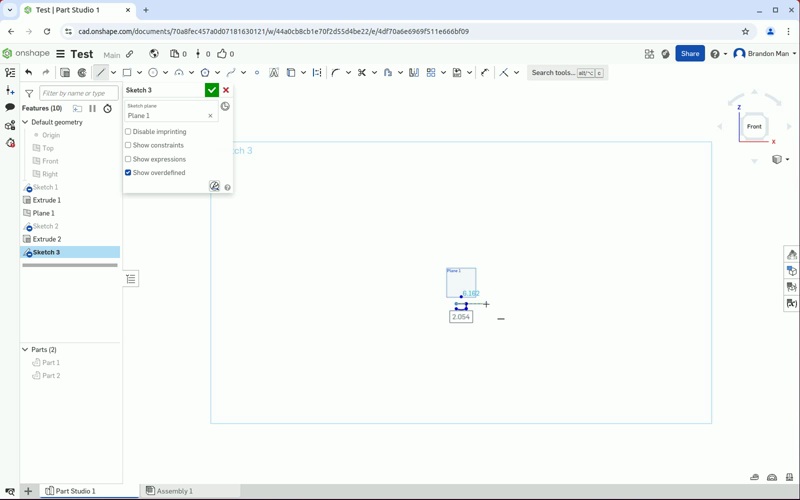
mouse_move(456, 308)
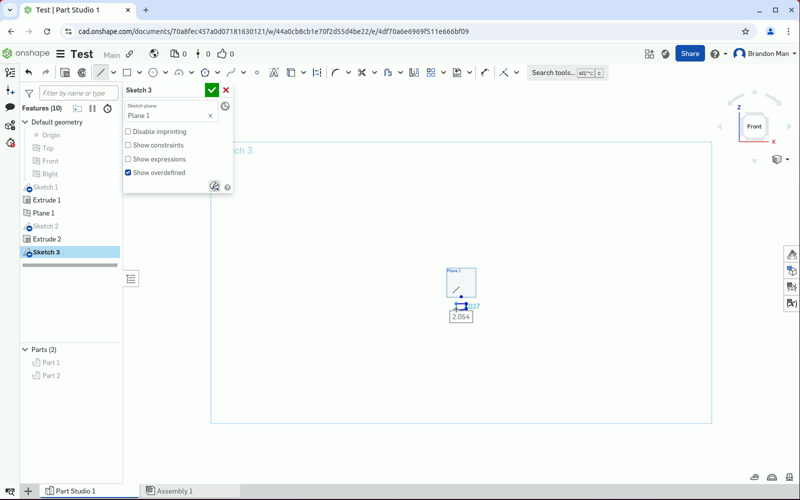
scroll(6)
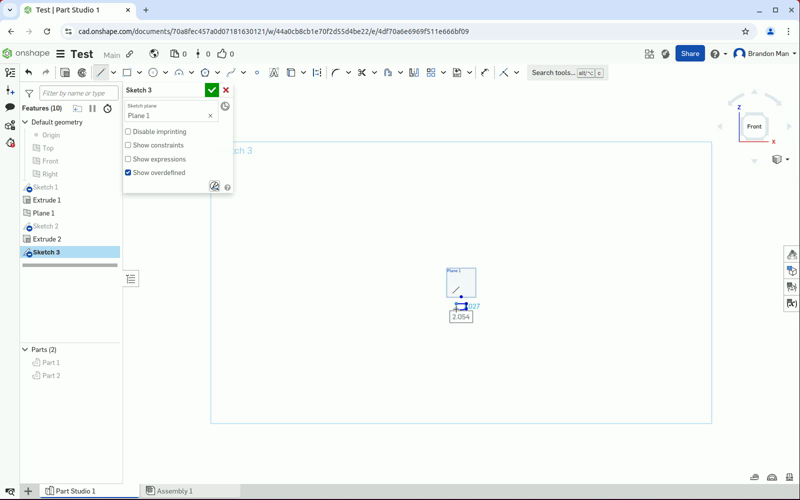
scroll(6)
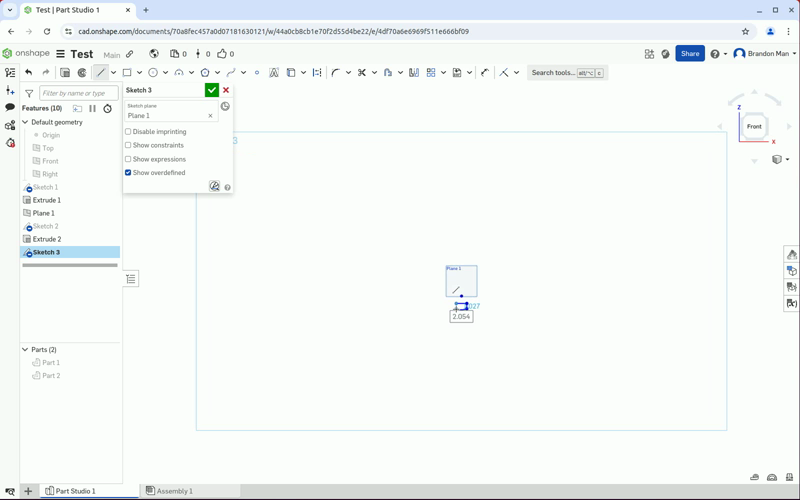
scroll(6)
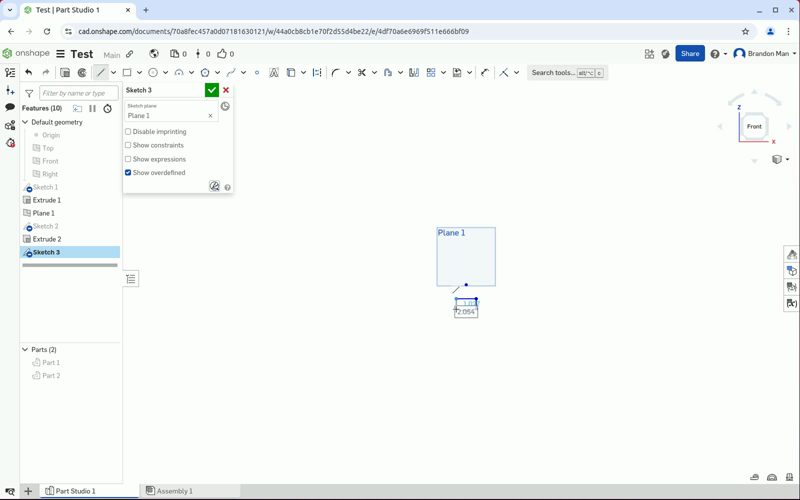
scroll(6)
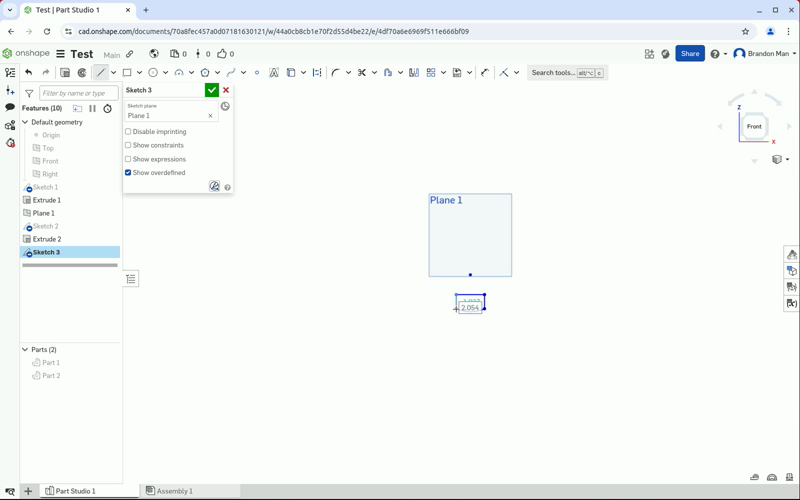
scroll(6)
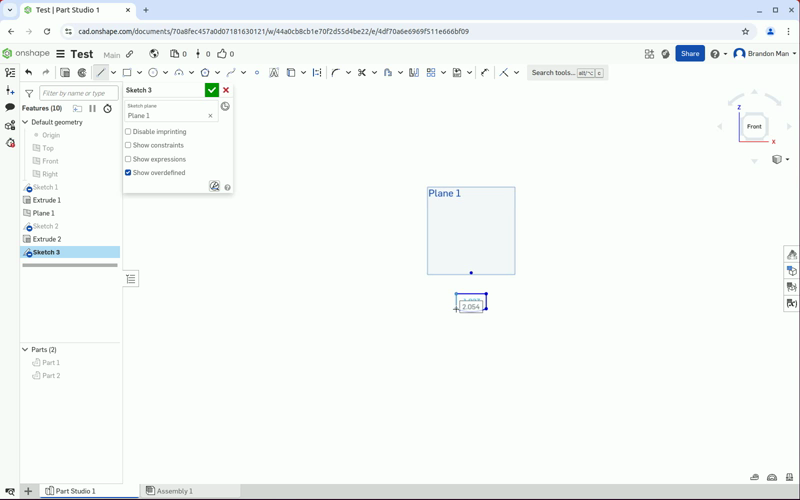
scroll(6)
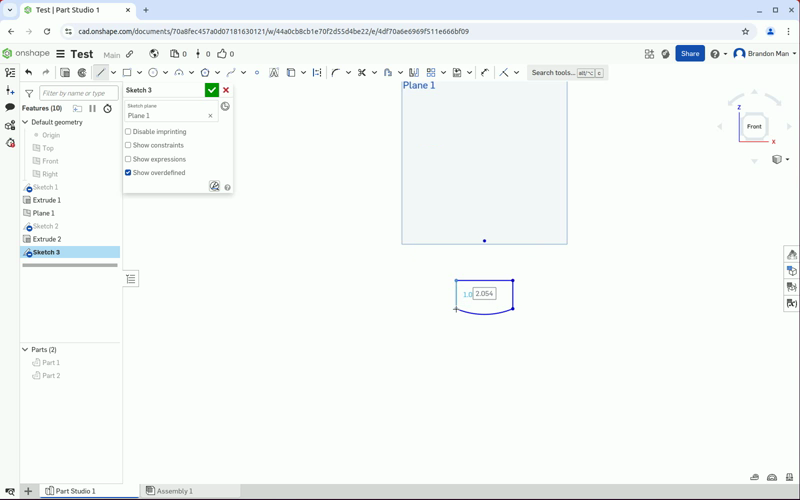
scroll(6)
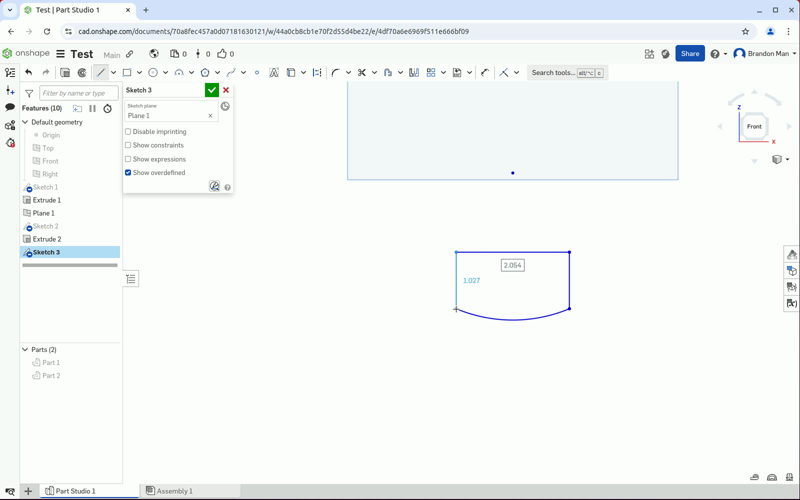
key_up(shift)
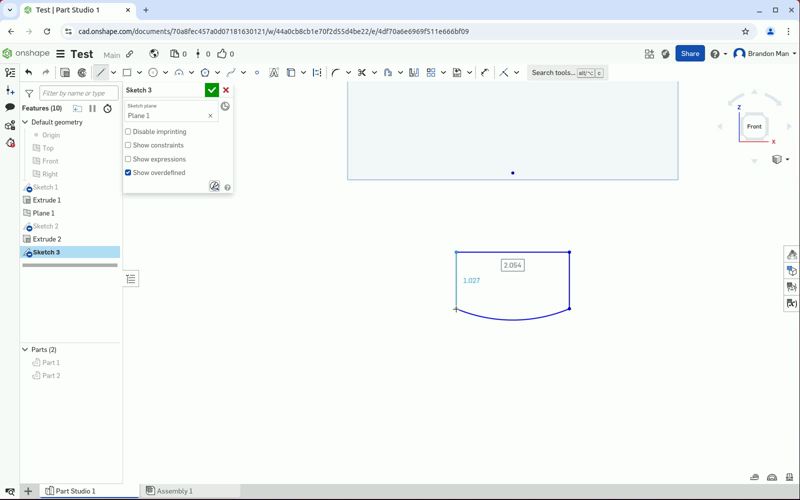
click(456, 308)
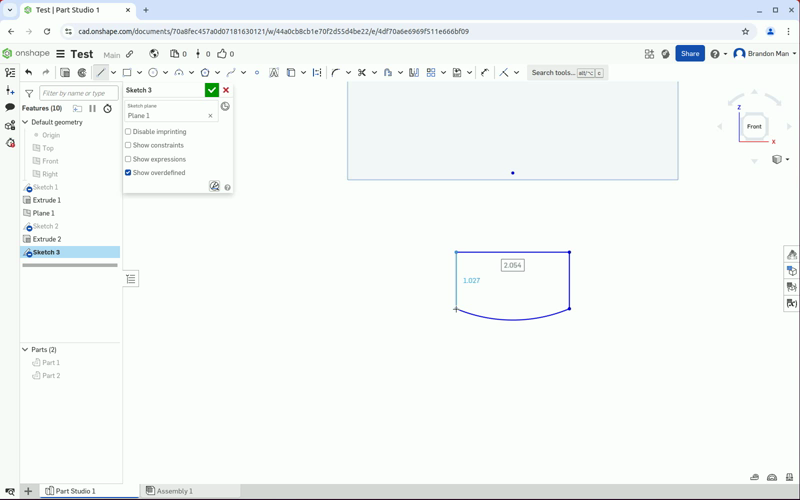
scroll(-6)
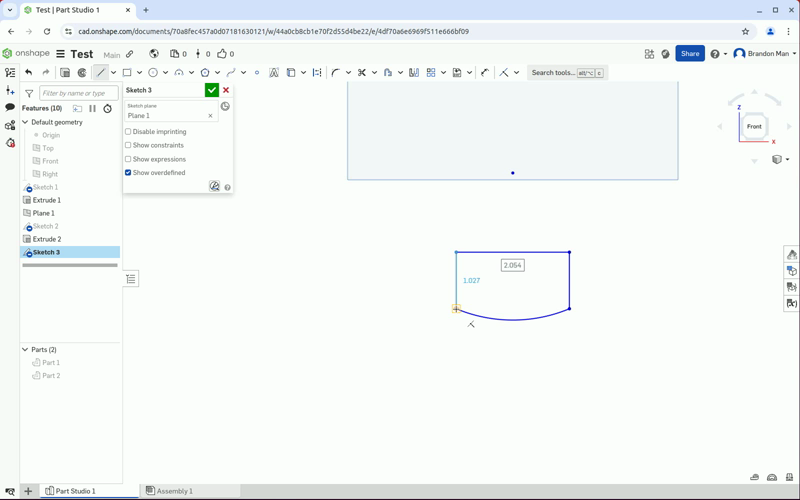
scroll(-6)
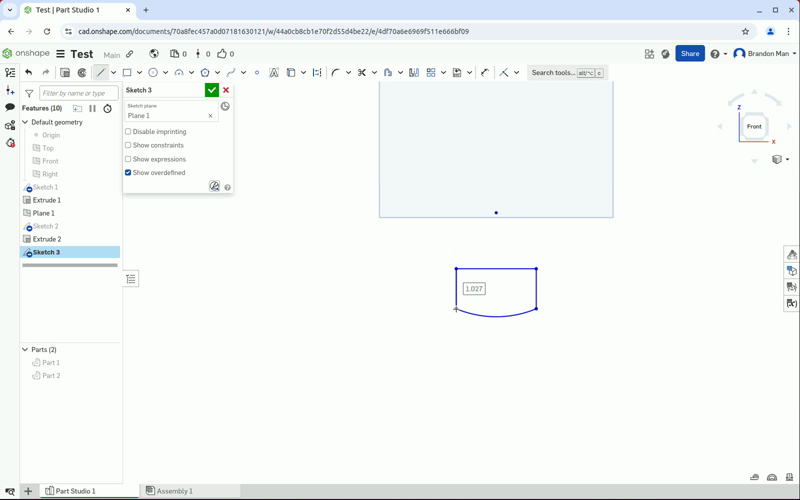
scroll(-6)
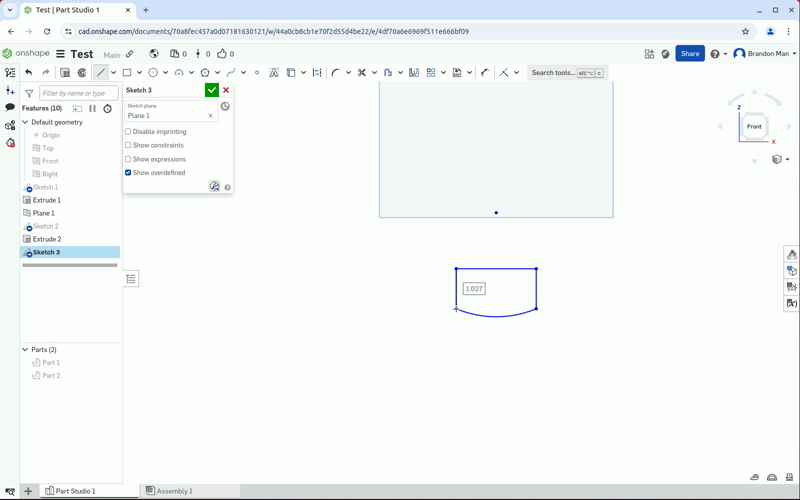
scroll(-6)
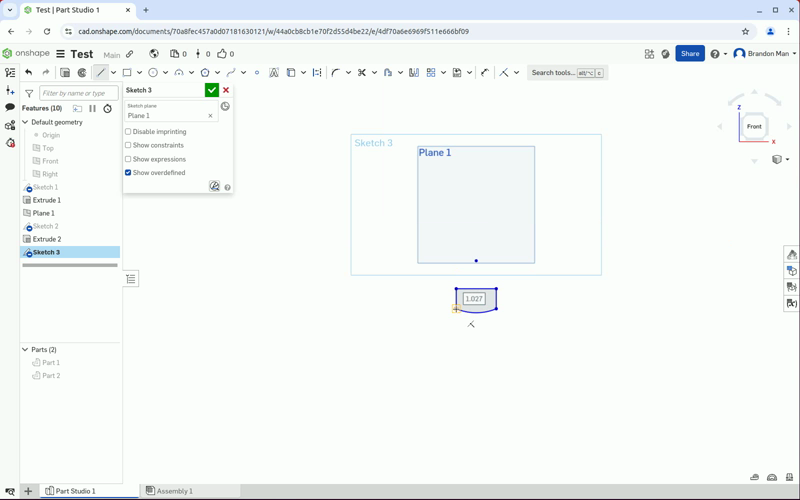
scroll(-6)
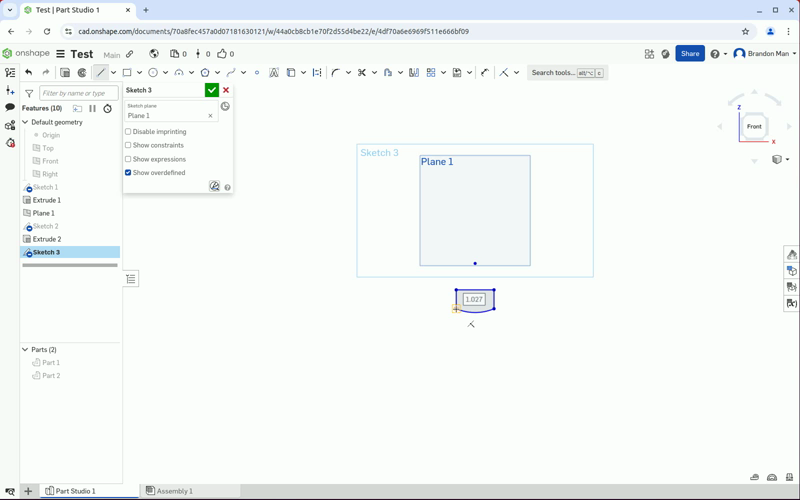
scroll(-6)
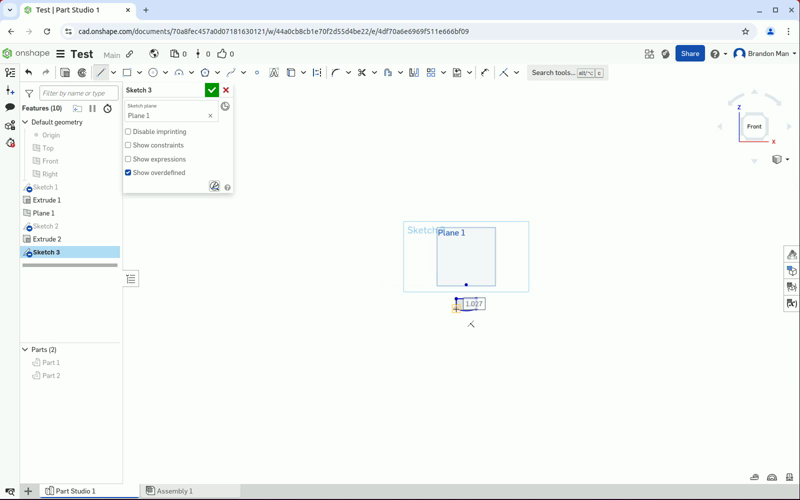
scroll(-6)
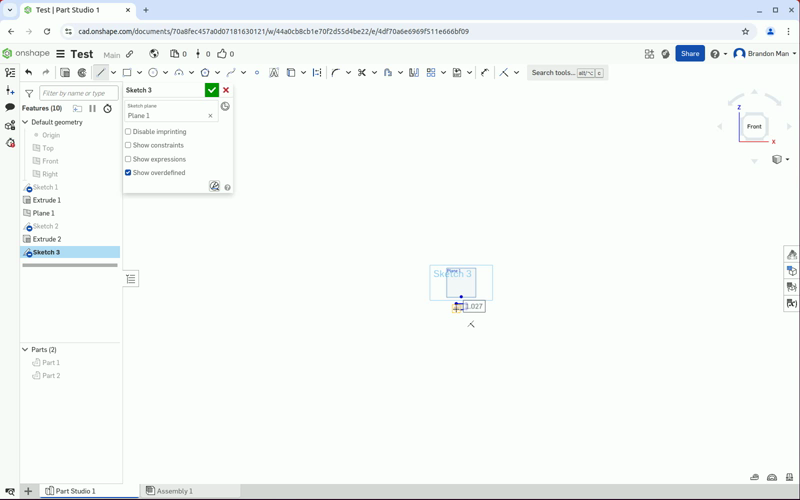
key(esc)
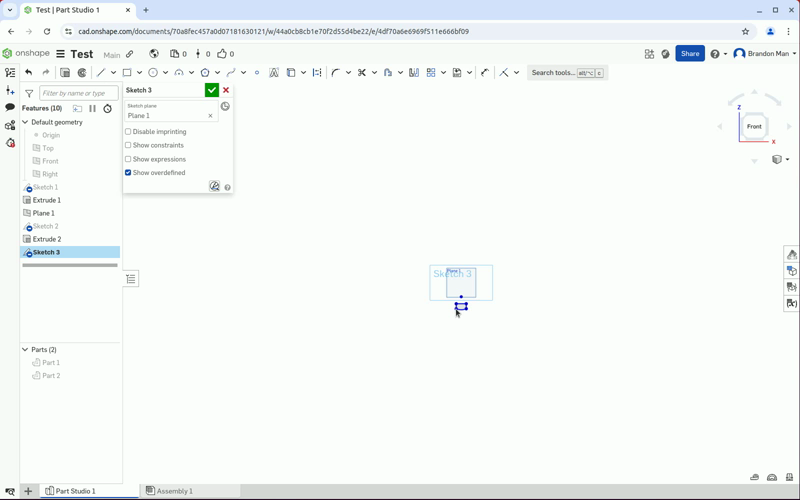
mouse_move(463, 308)
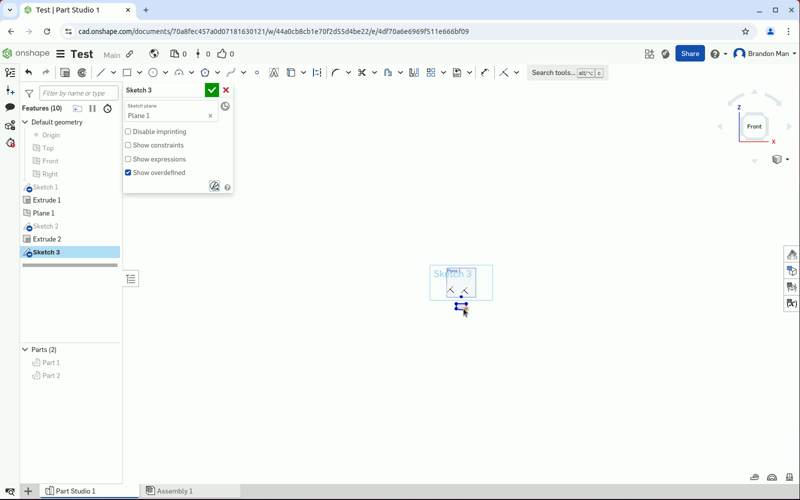
scroll(6)
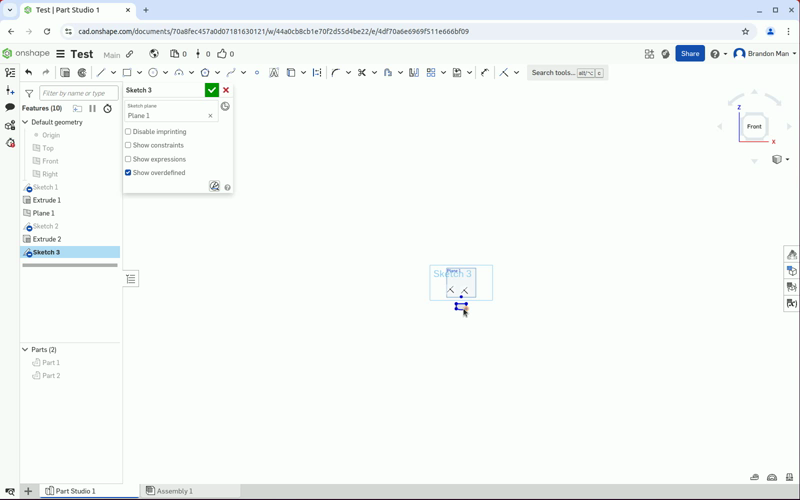
scroll(6)
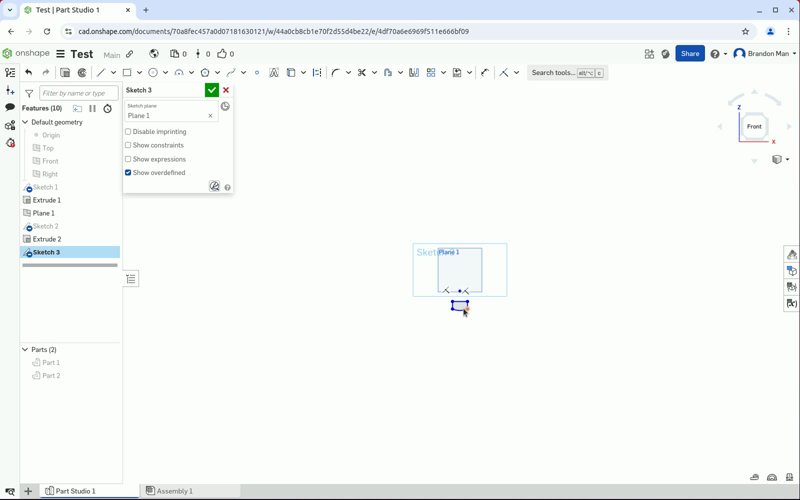
scroll(6)
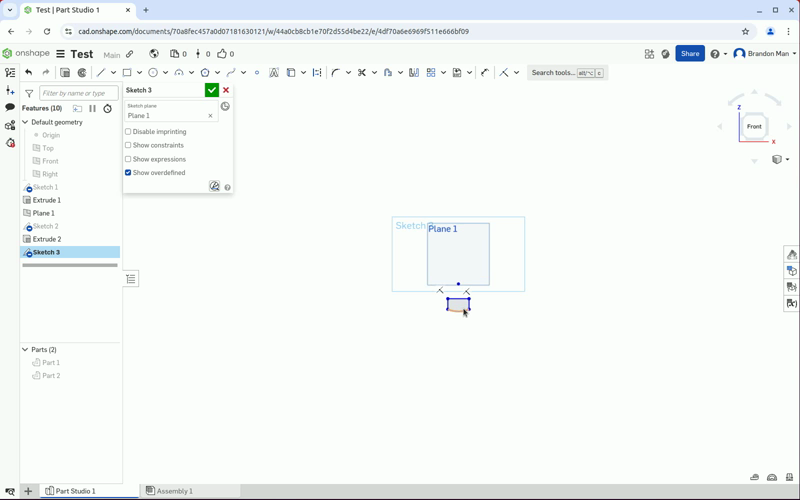
scroll(6)
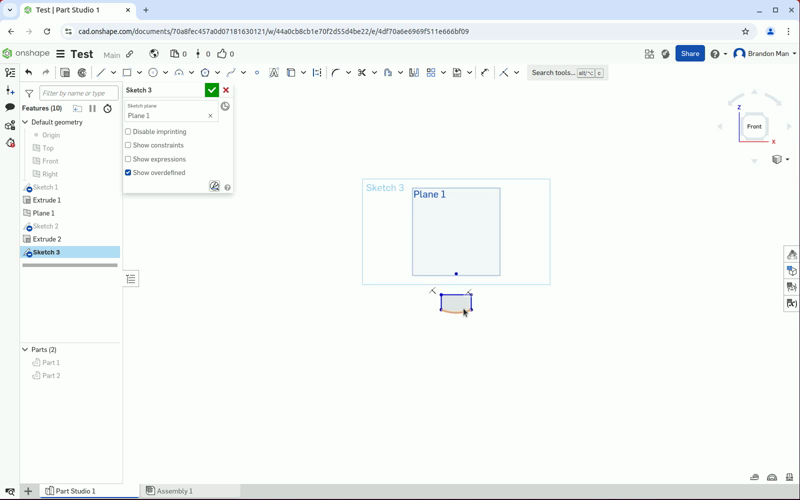
scroll(6)
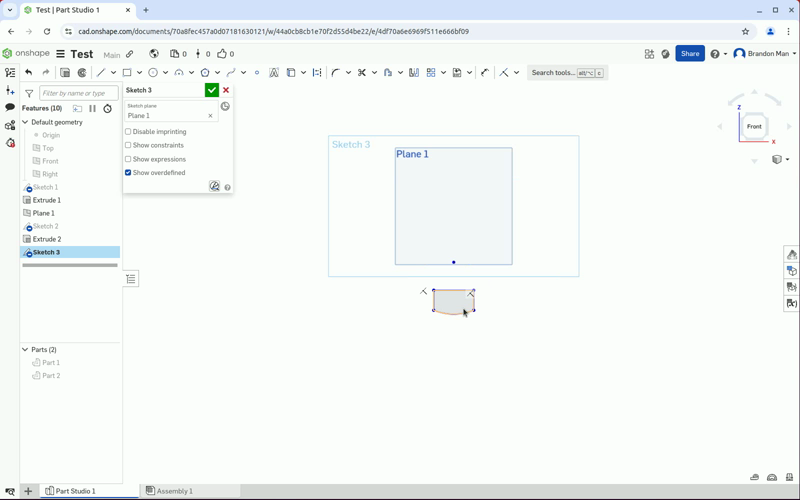
scroll(6)
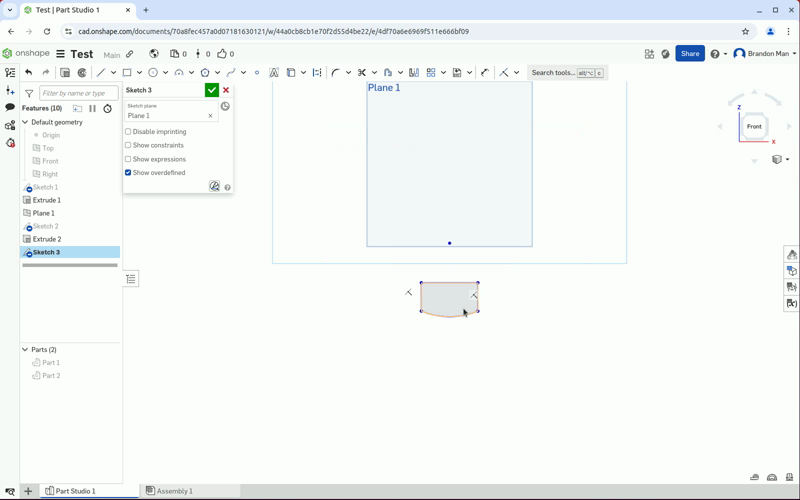
scroll(6)
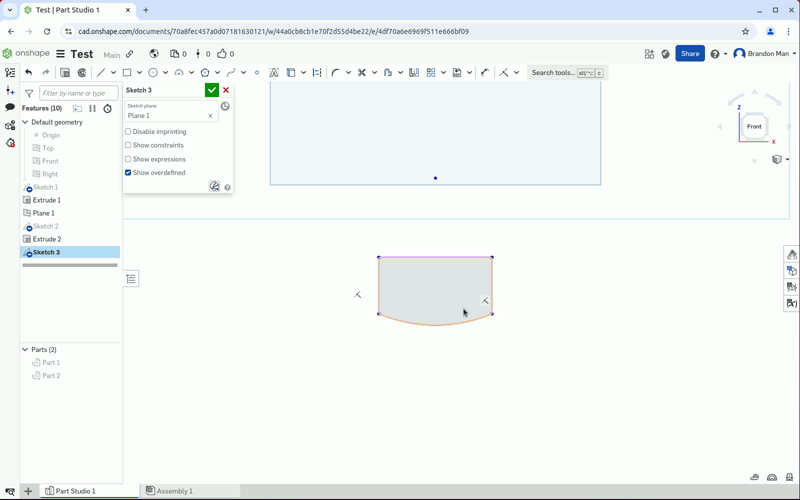
click(463, 308)
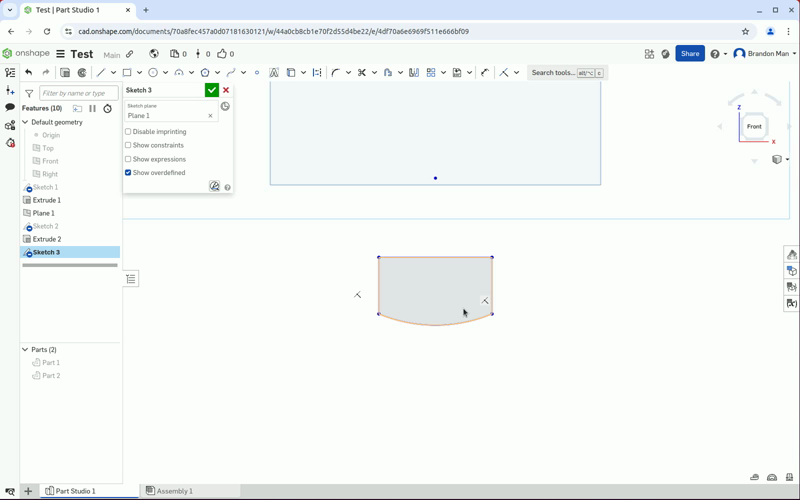
scroll(-6)
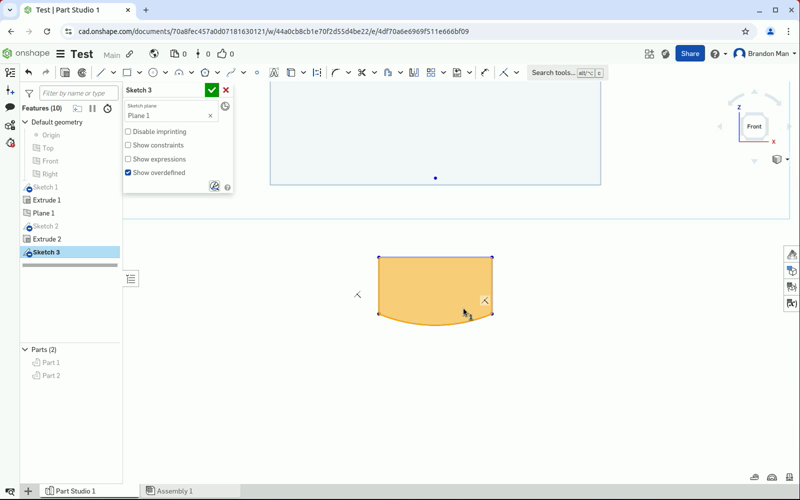
scroll(-6)
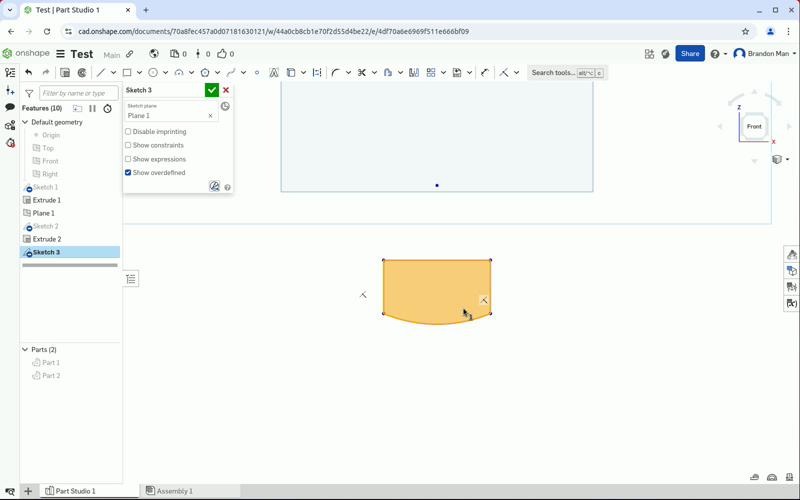
scroll(-6)
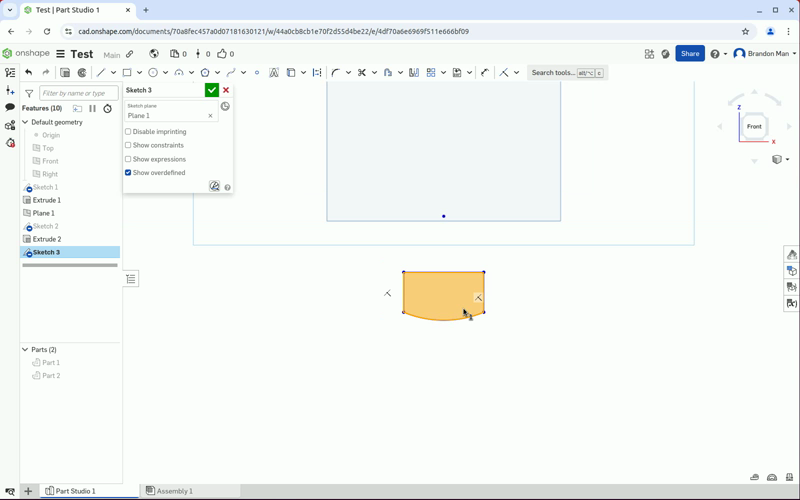
scroll(-6)
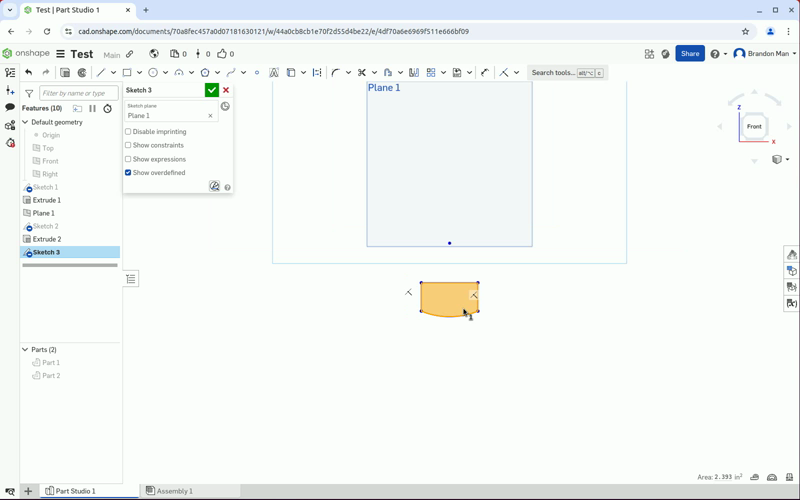
scroll(-6)
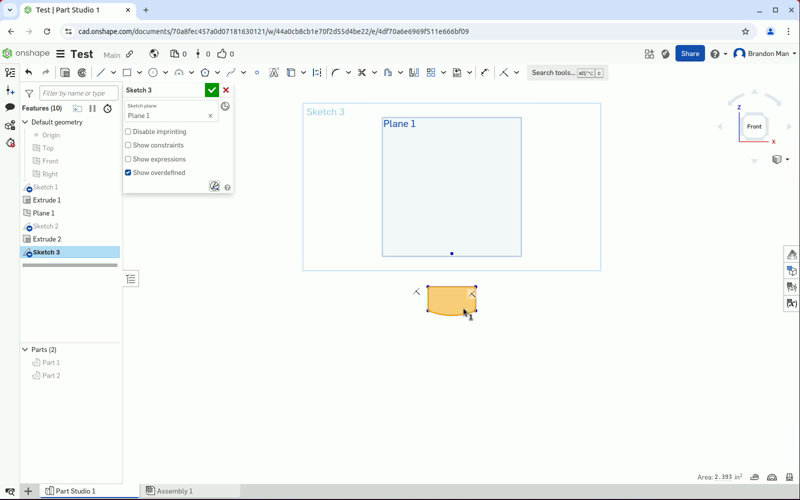
scroll(-6)
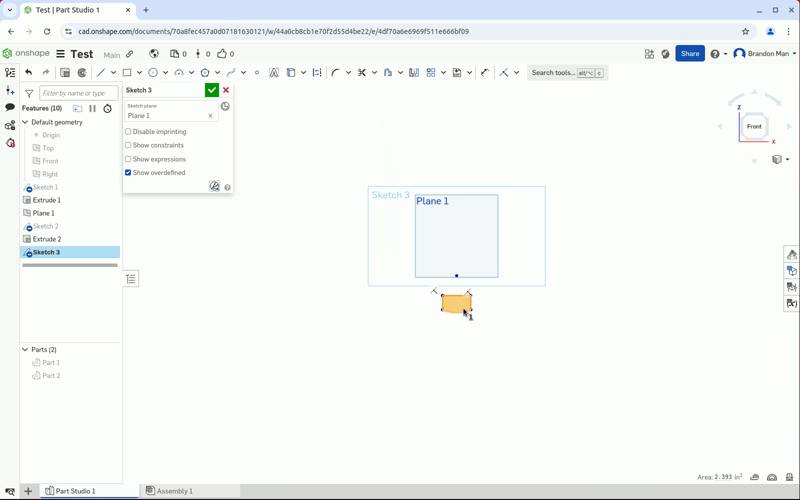
scroll(-6)
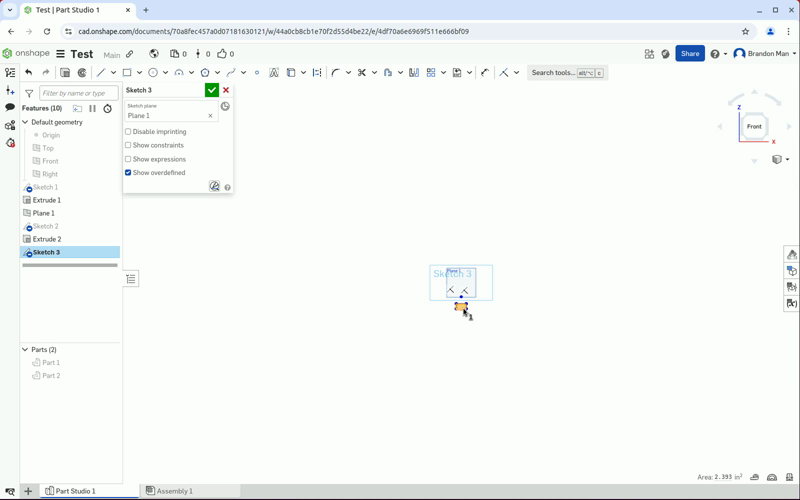
mouse_move(73, 352)
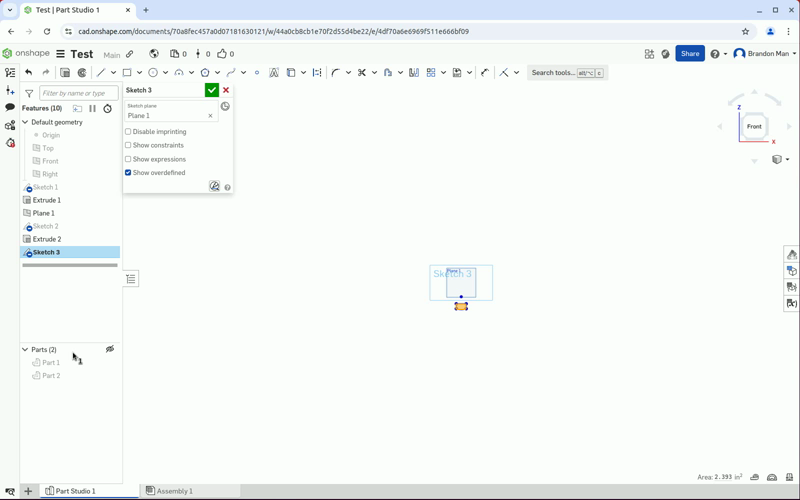
key(shift+y)
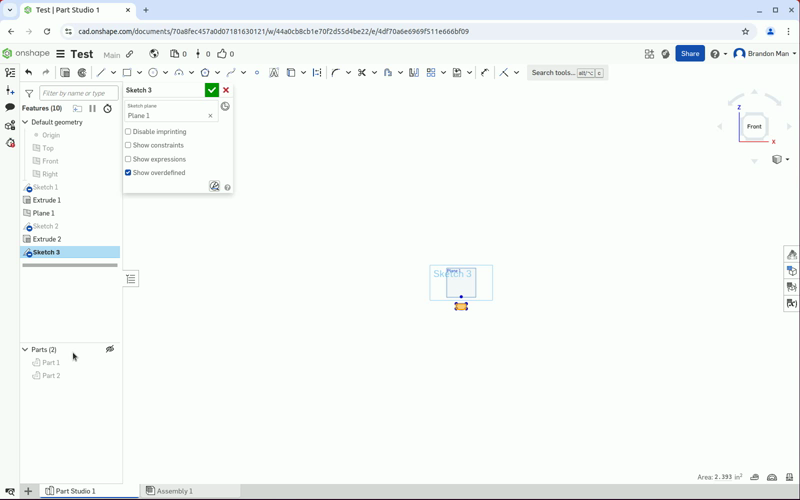
key(shift+e)
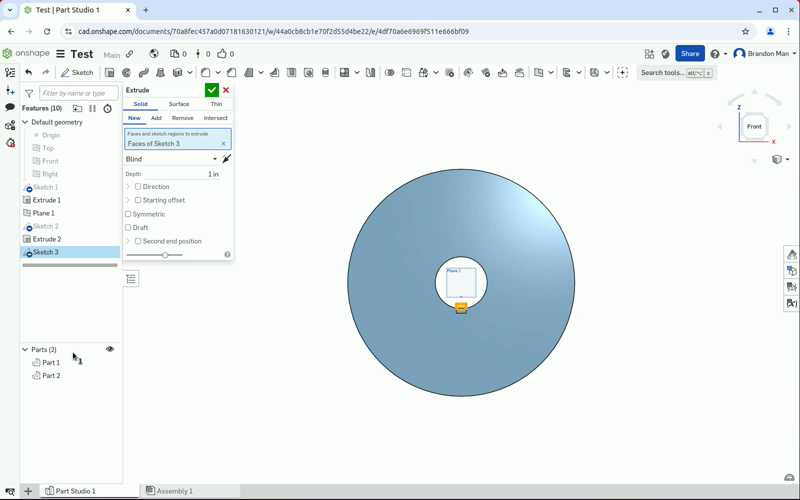
mouse_move(143, 106)
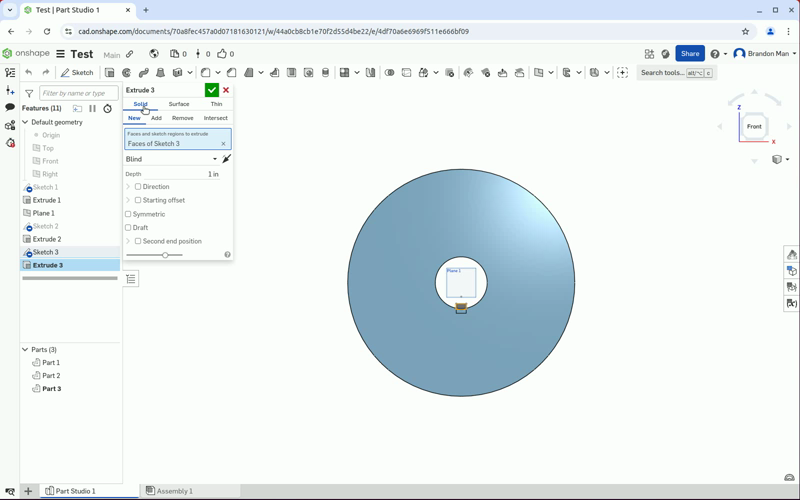
click(143, 106)
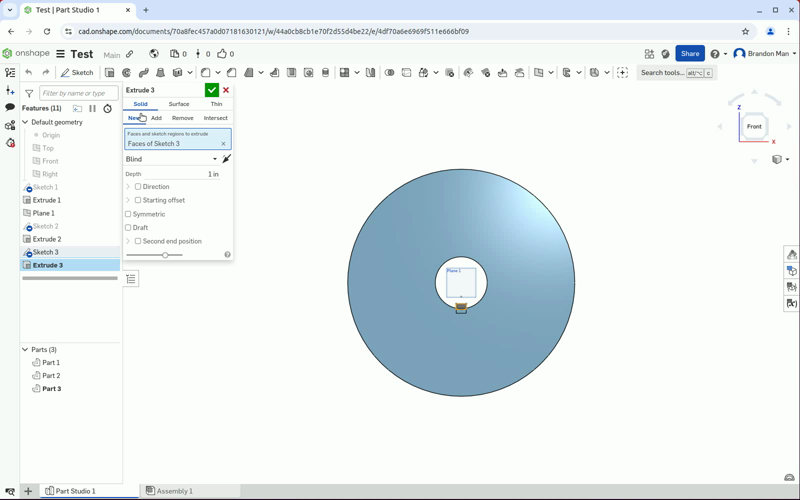
mouse_move(137, 120)
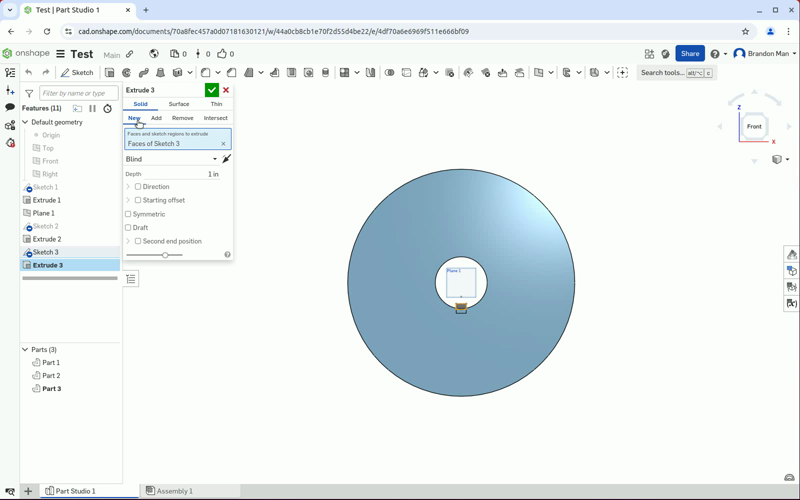
click(137, 120)
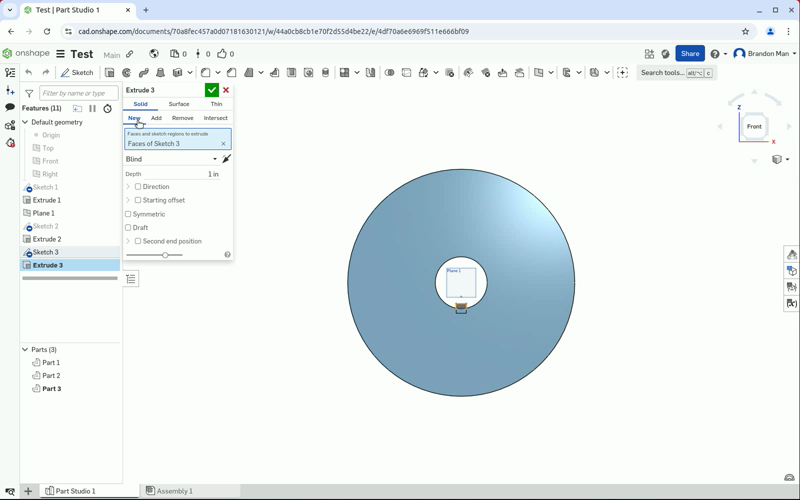
key(tab, 4)
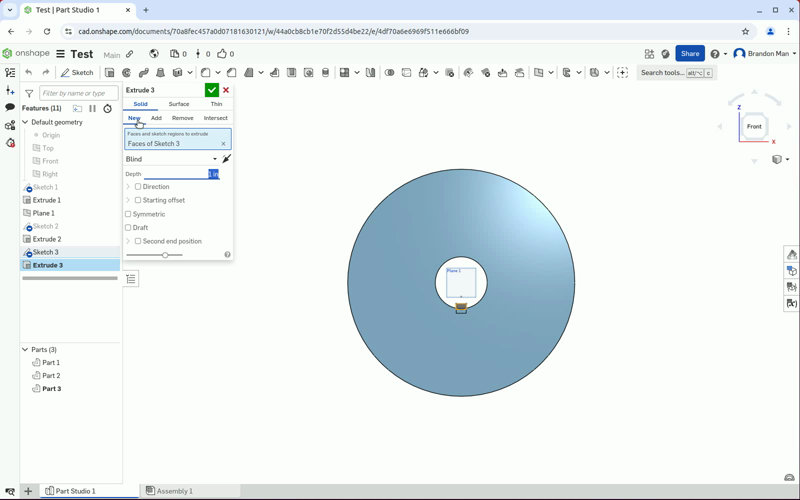
text(-1.926)
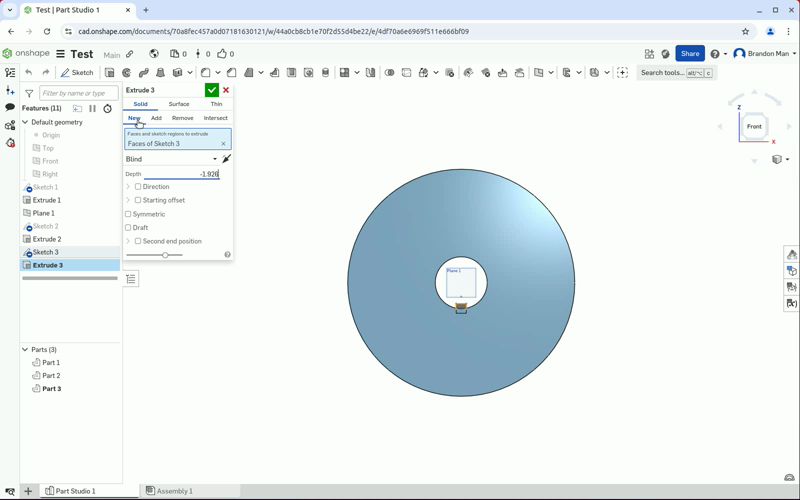
key(enter)
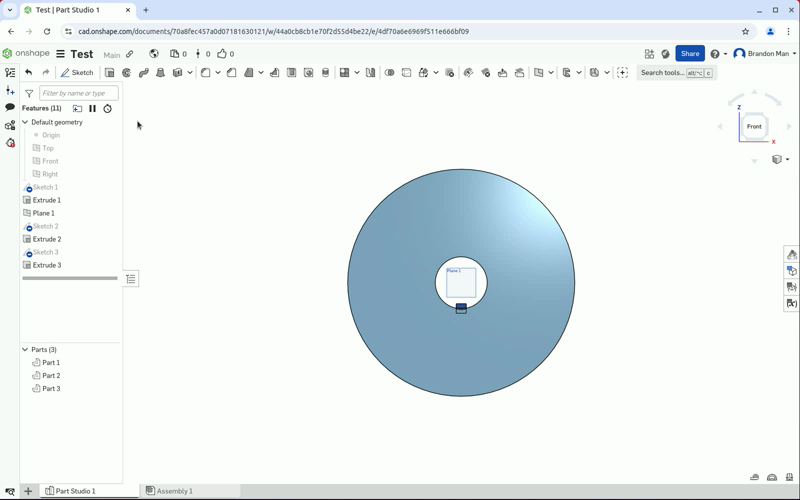
key(shift+h)
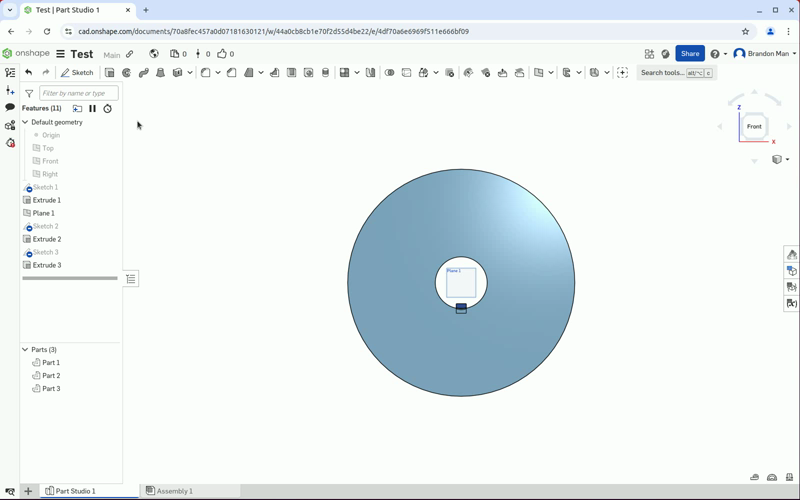
key(shift+h)
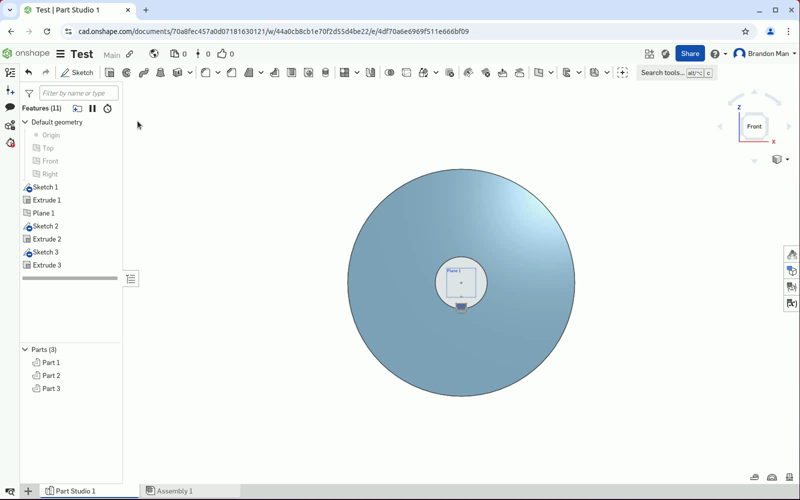
key(shift+7)
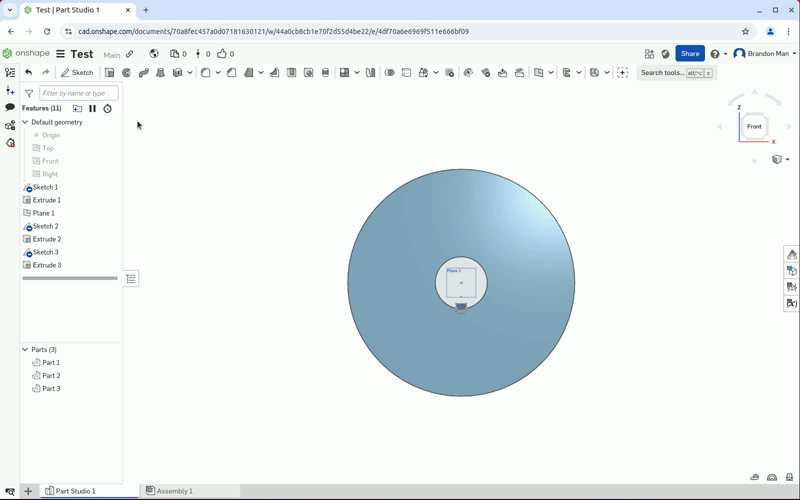
key(left, 2)
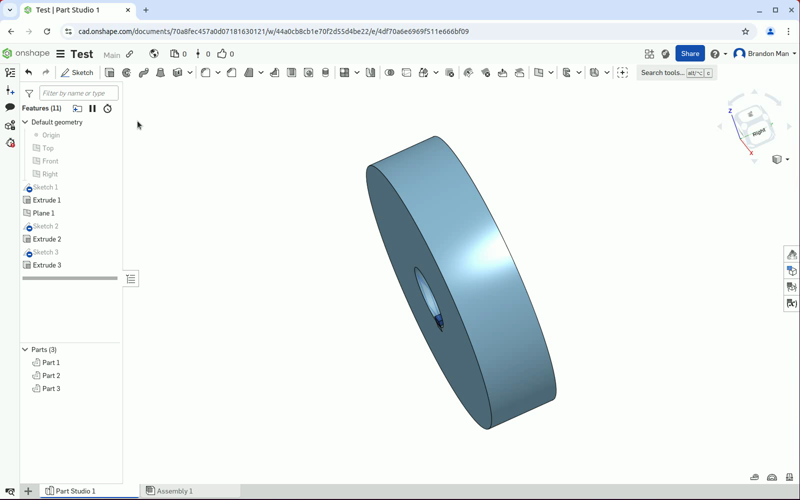
key(down, 2)
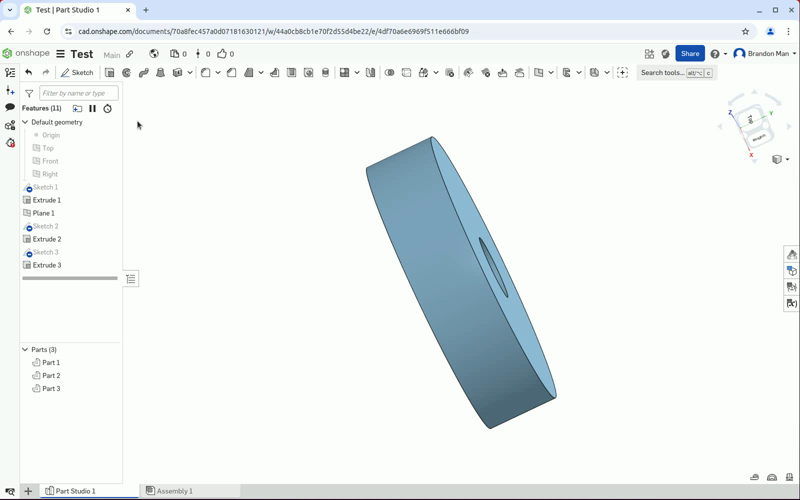
key(up, 2)
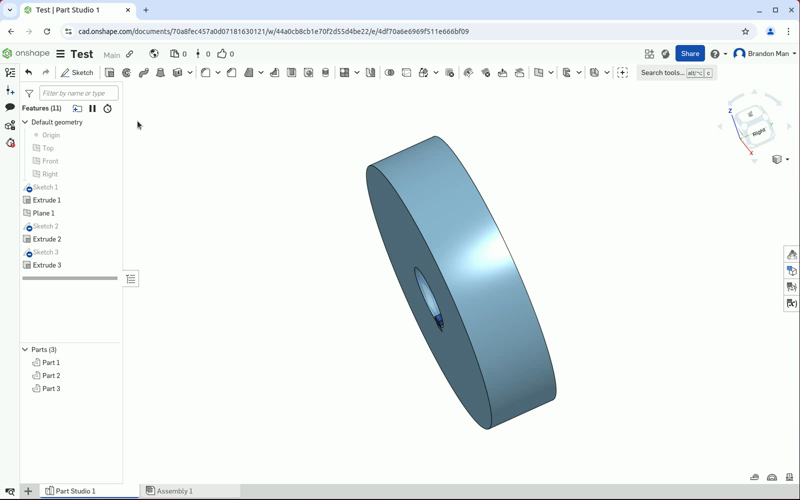
key(right, 2)
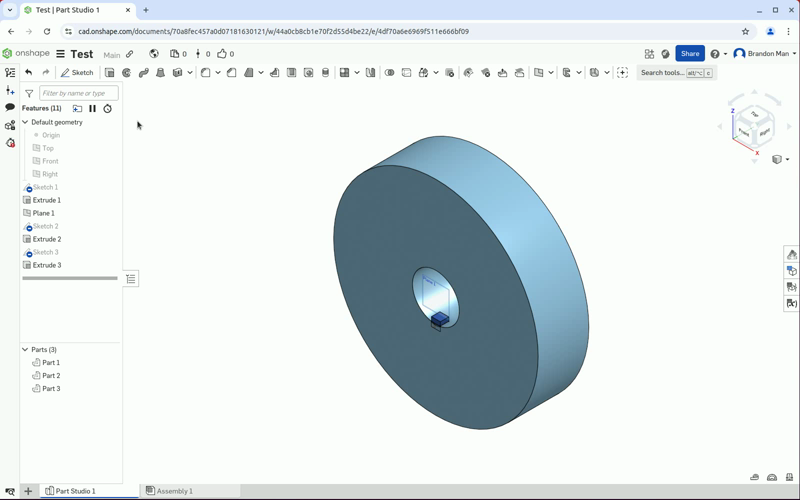
mouse_move(73, 189)
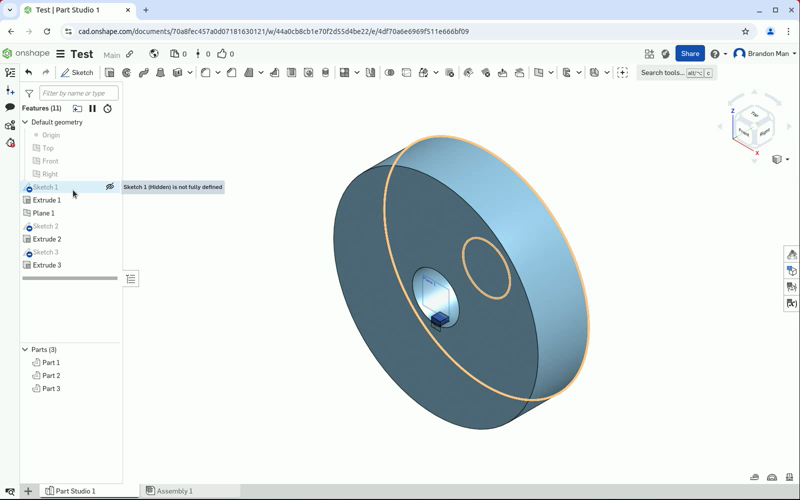
click(73, 189)